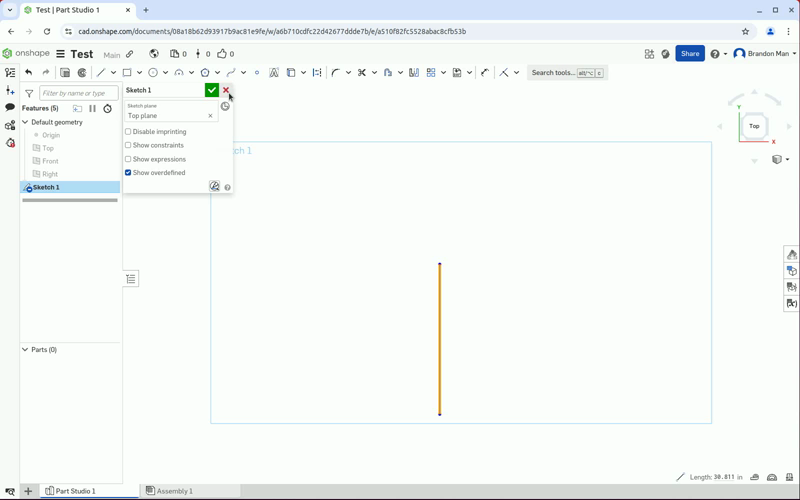
key(shift+h)
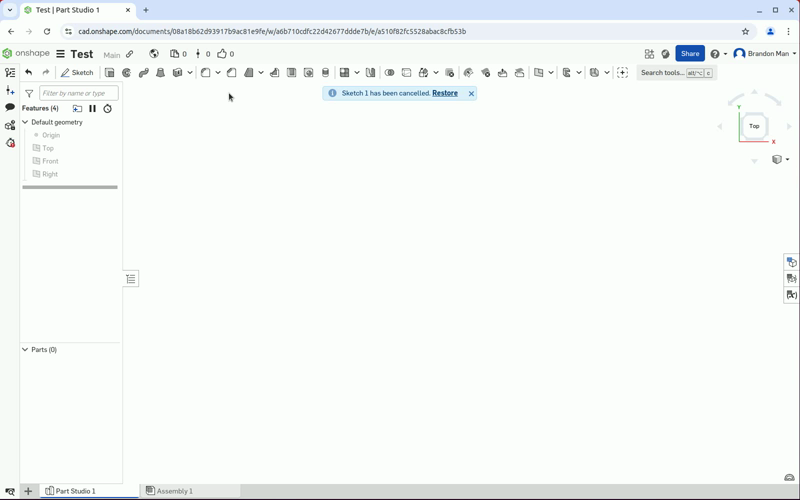
mouse_move(73, 352)
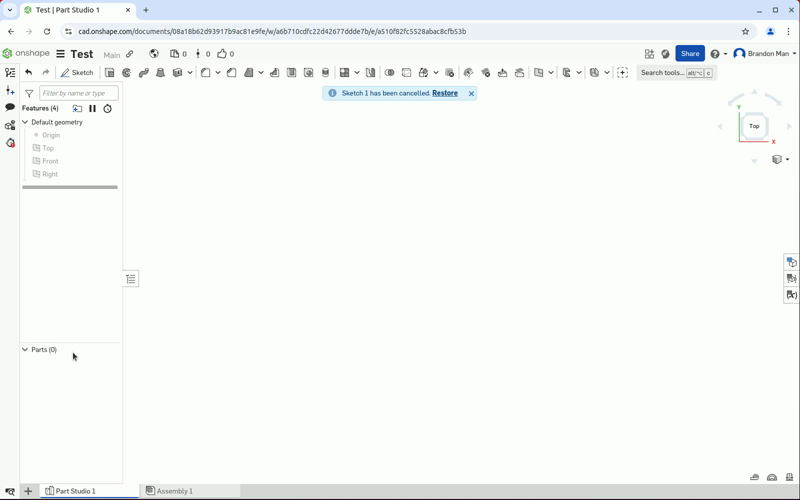
key(y)
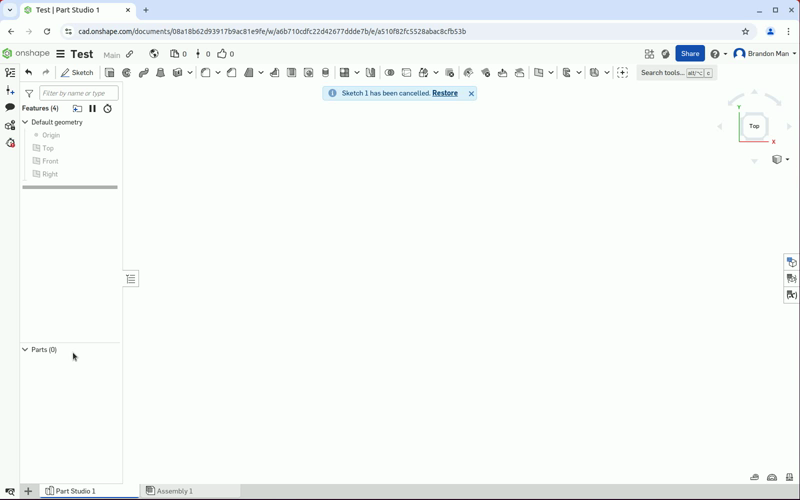
key(shift+p)
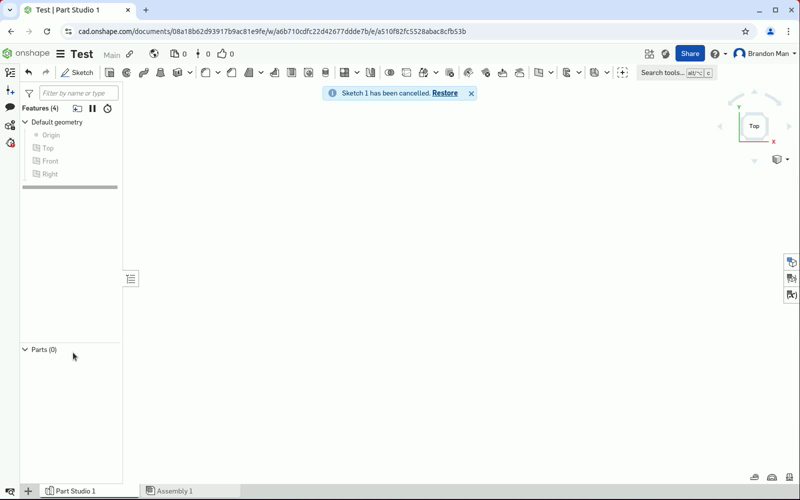
key(space)
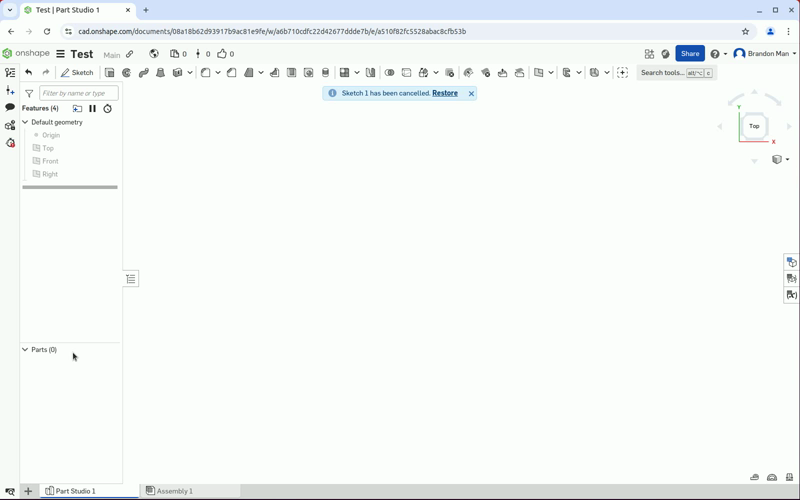
key_down(shift)
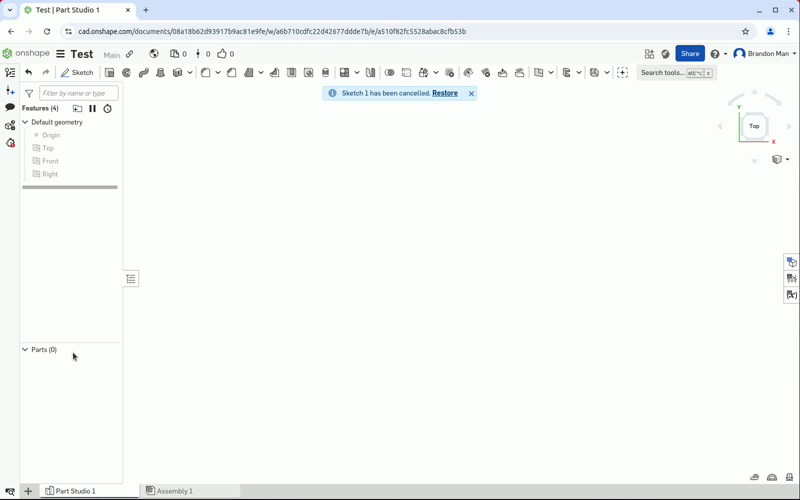
key(up)
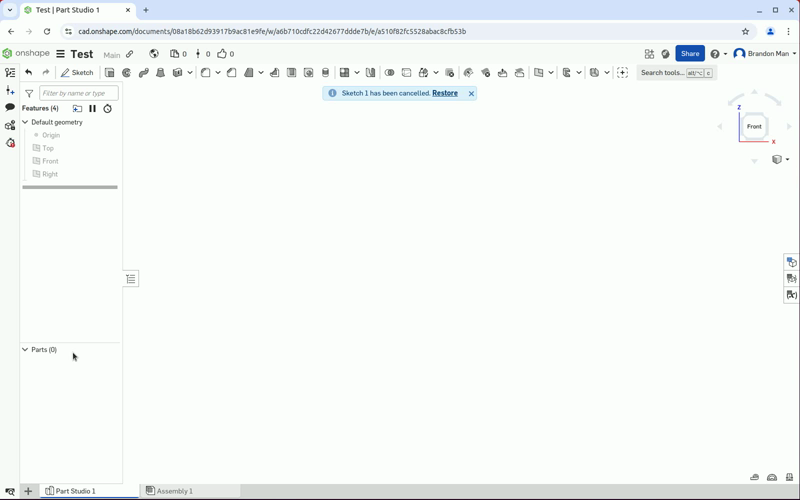
key_up(shift)
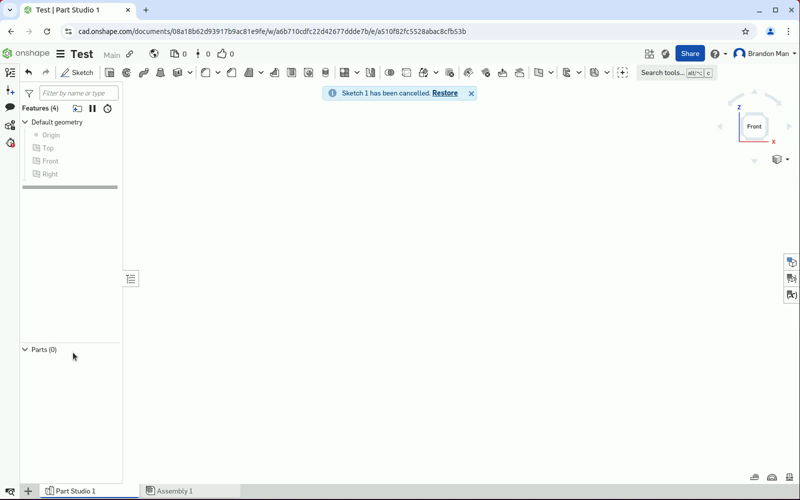
mouse_move(73, 352)
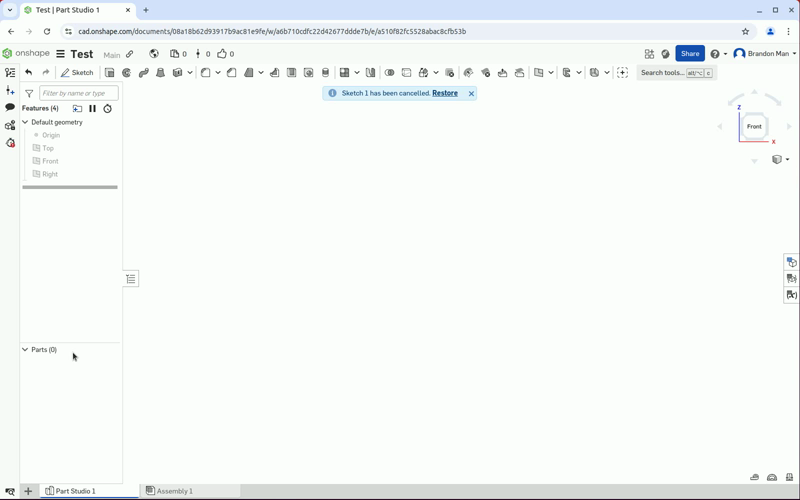
key(shift+y)
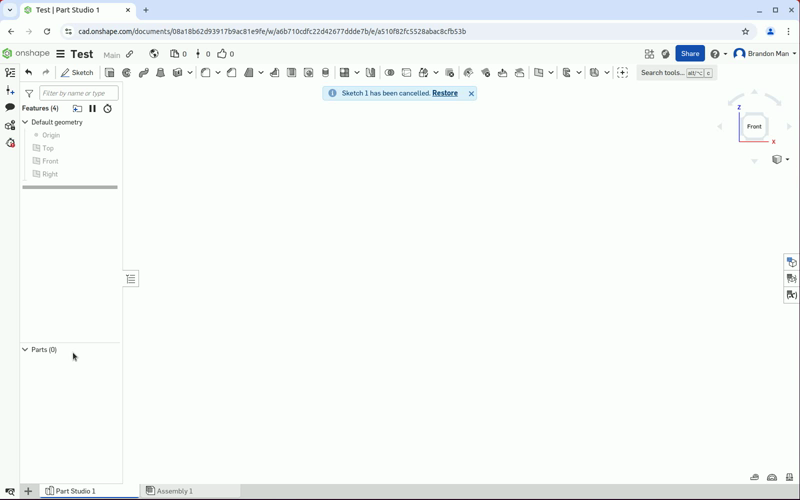
key(shift+s)
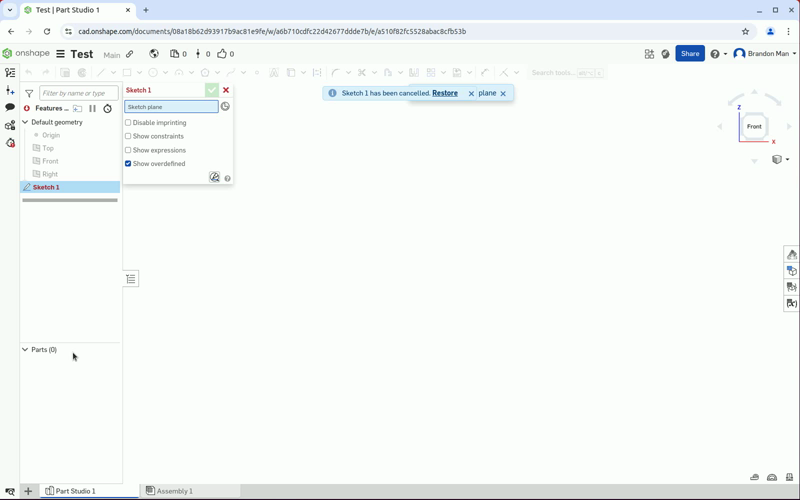
mouse_move(73, 163)
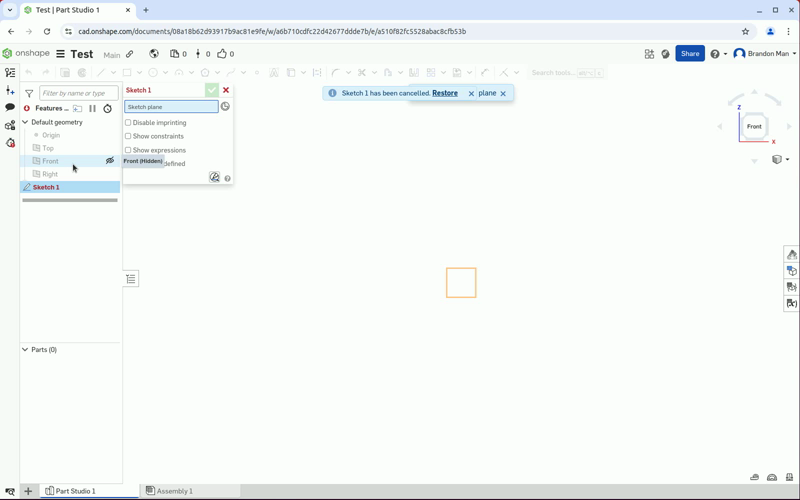
click(73, 163)
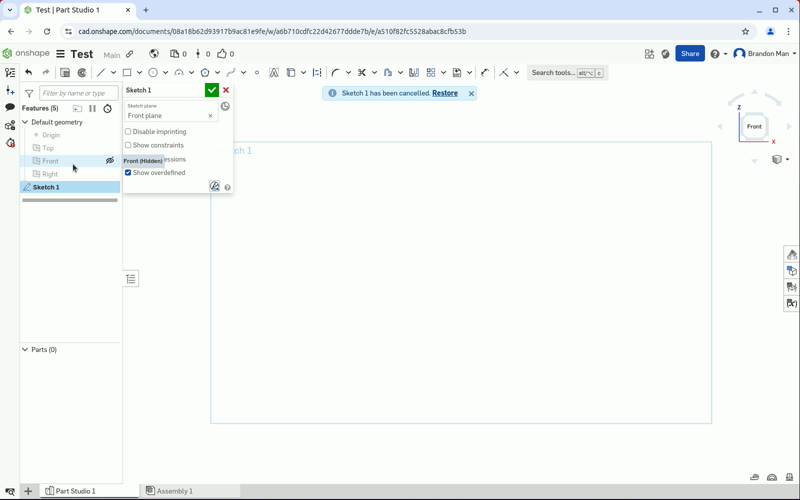
mouse_move(73, 352)
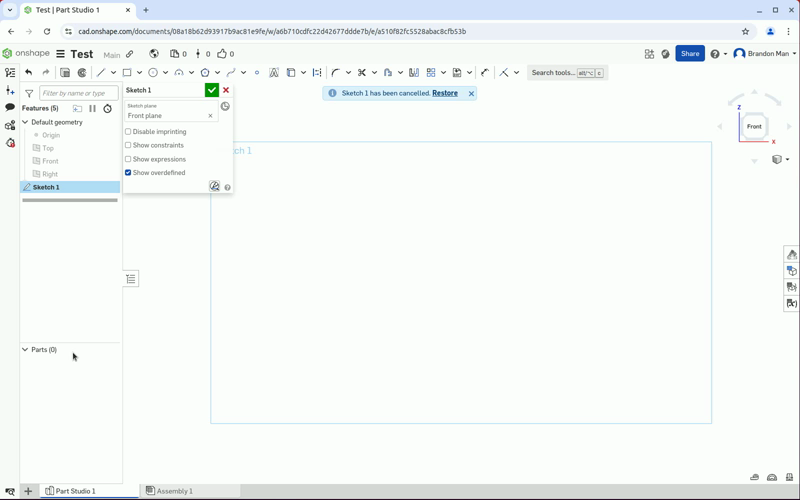
key(y)
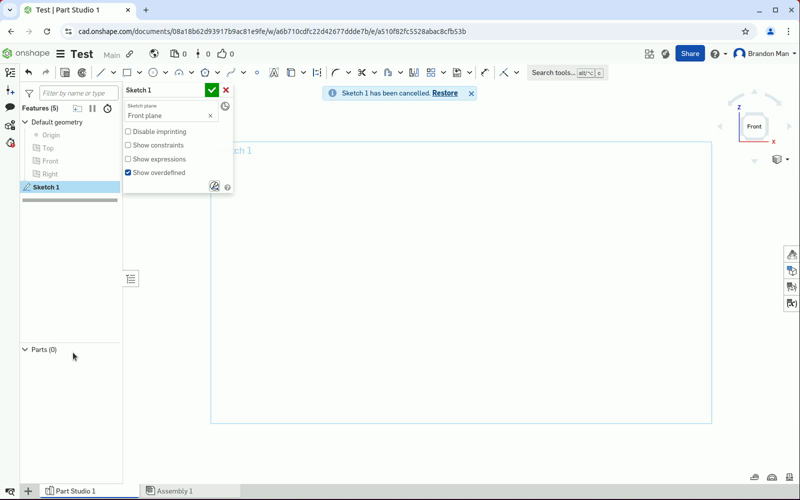
key(l)
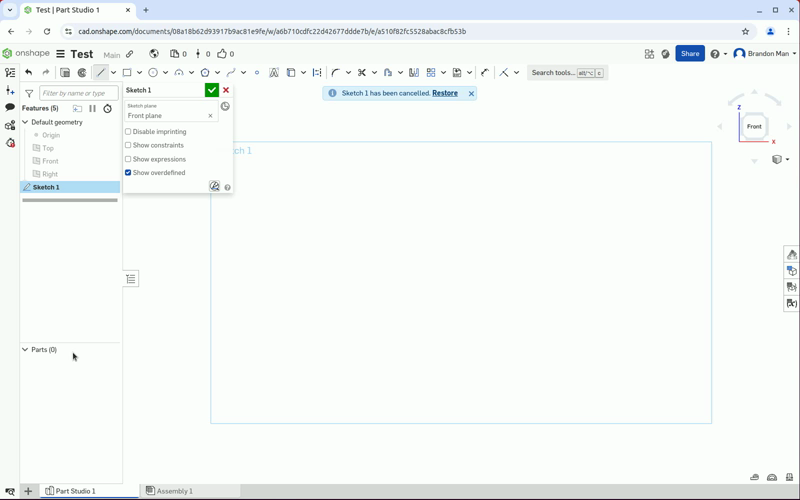
key_down(shift)
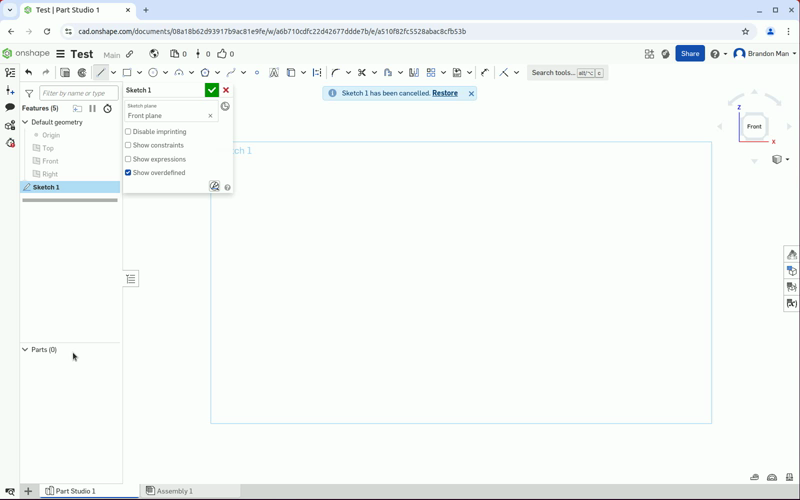
mouse_move(397, 381)
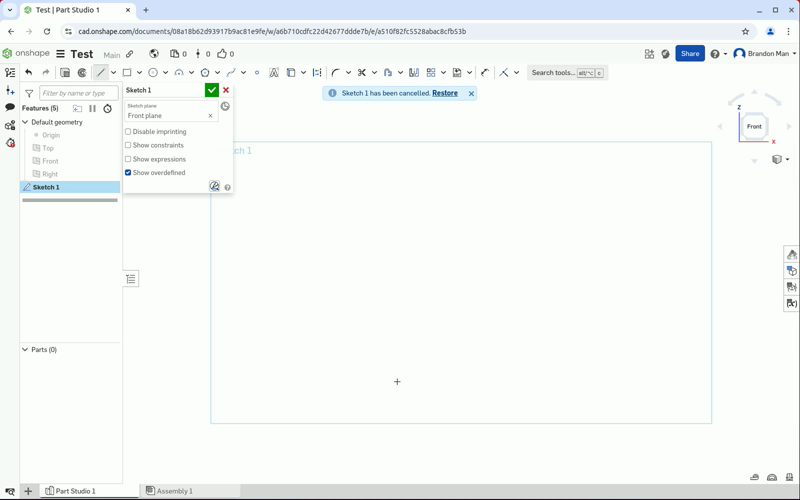
click(397, 381)
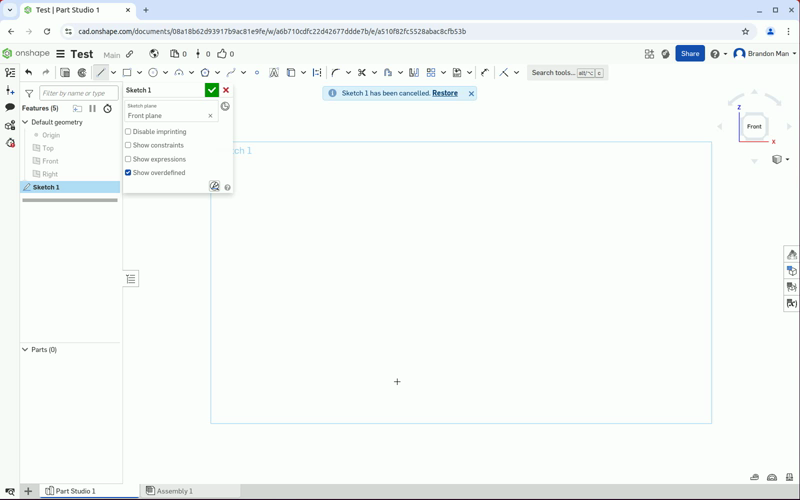
key_up(shift)
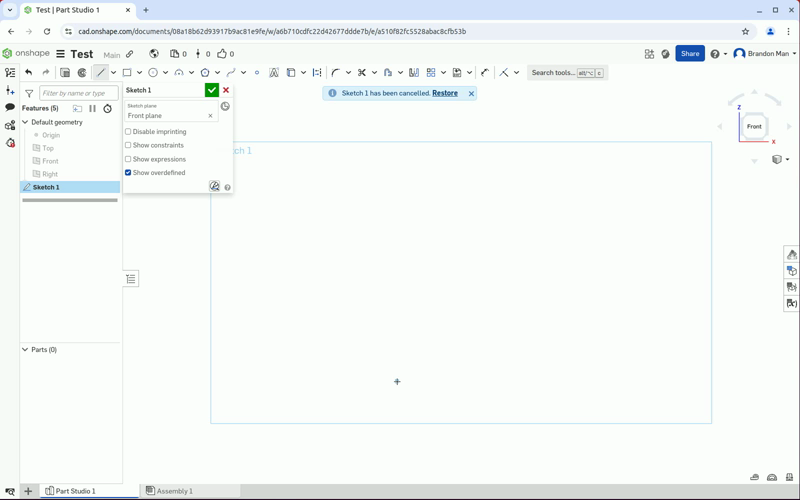
key_down(shift)
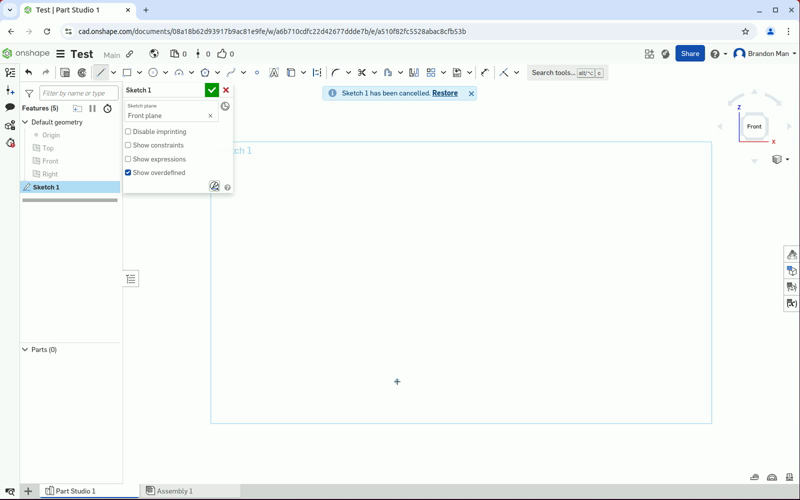
mouse_move(523, 381)
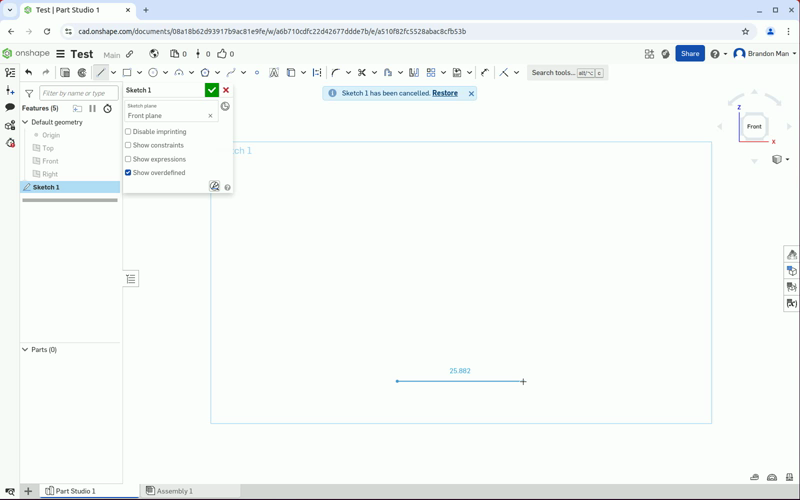
click(523, 381)
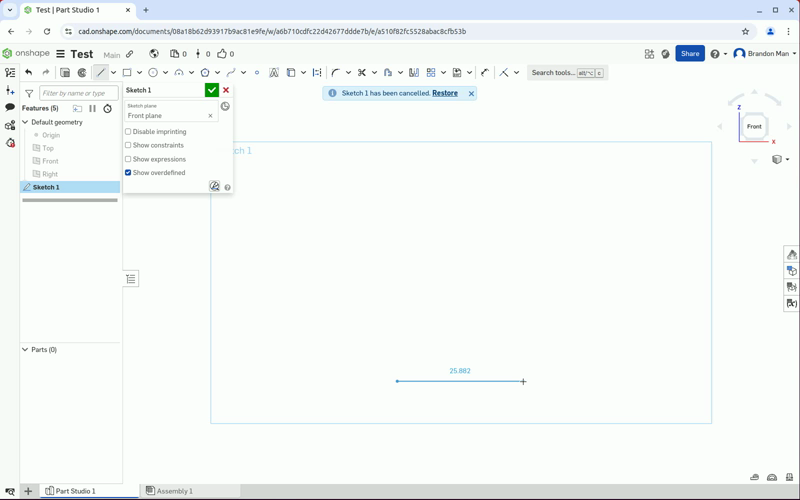
key_up(shift)
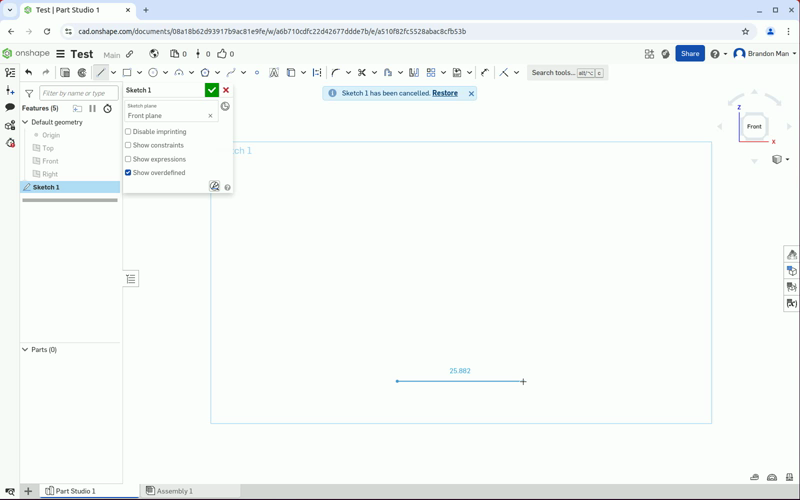
key_down(shift)
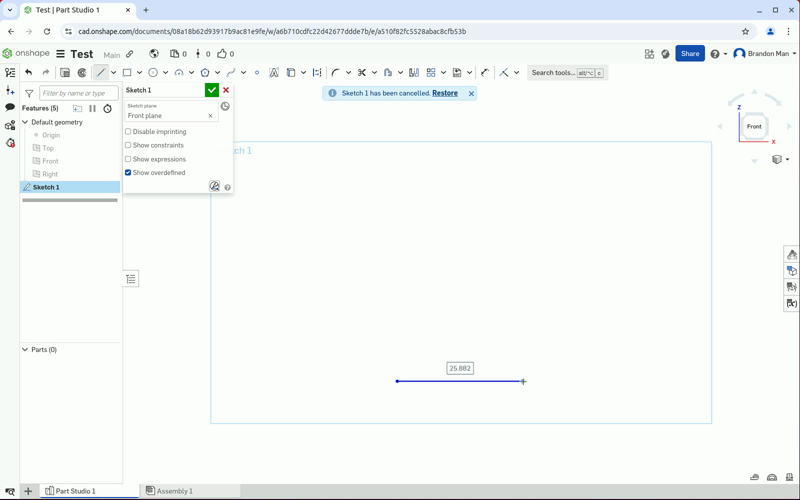
mouse_move(523, 185)
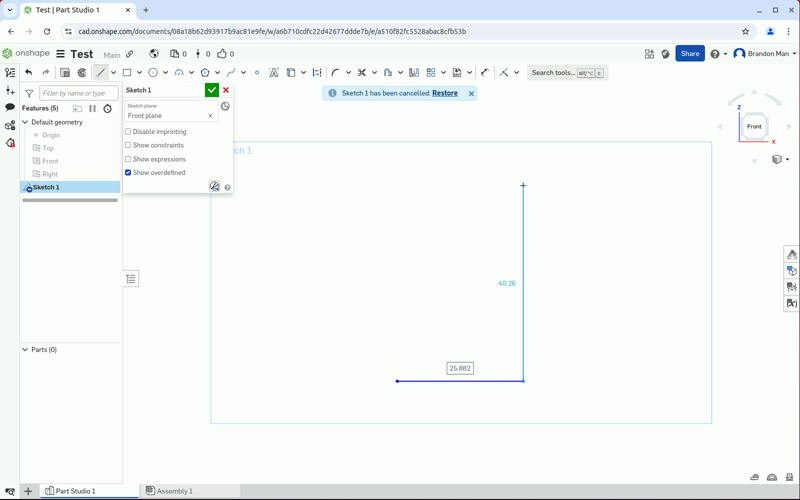
click(523, 185)
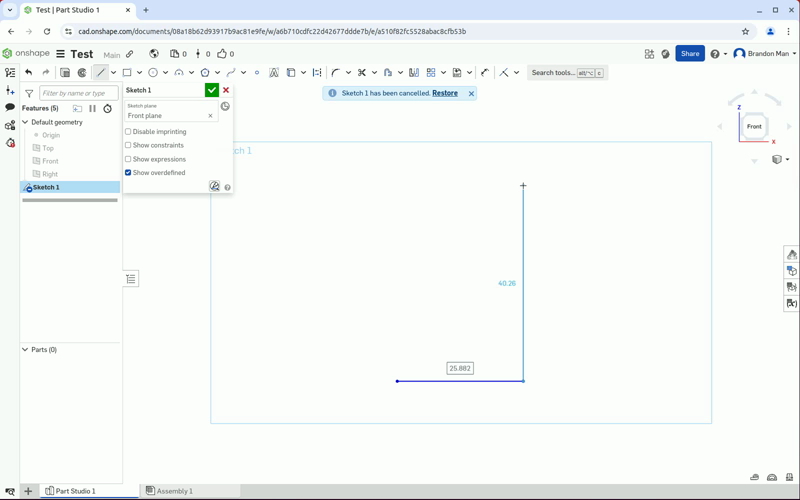
key_up(shift)
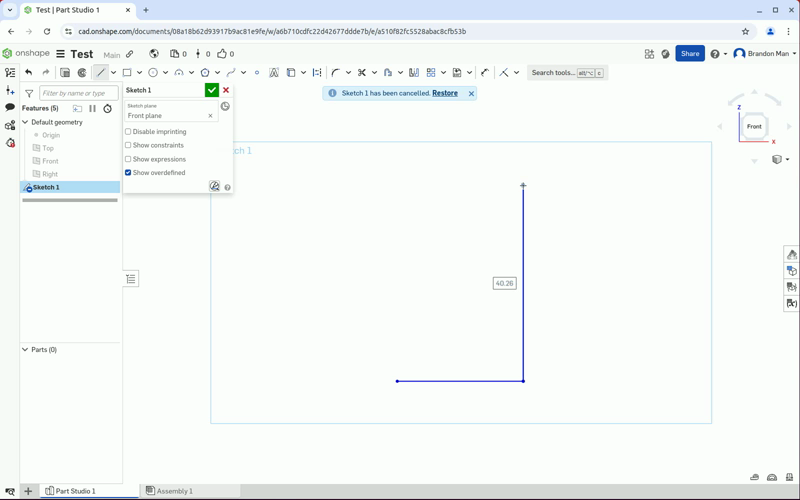
key_down(shift)
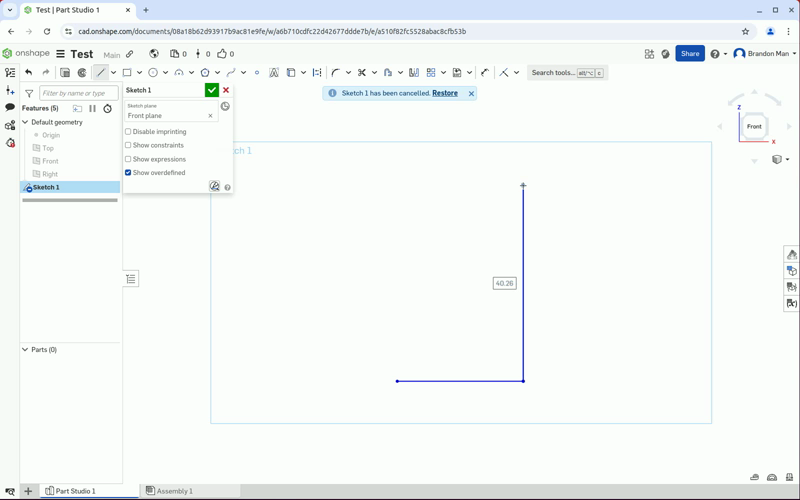
mouse_move(397, 185)
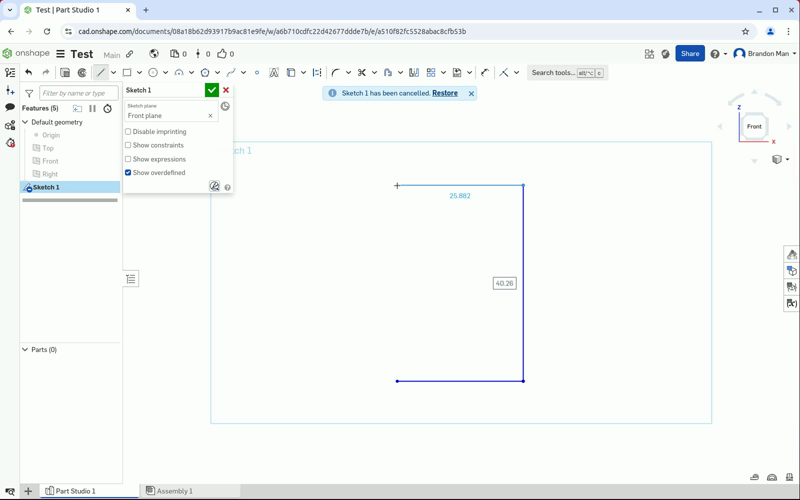
click(397, 185)
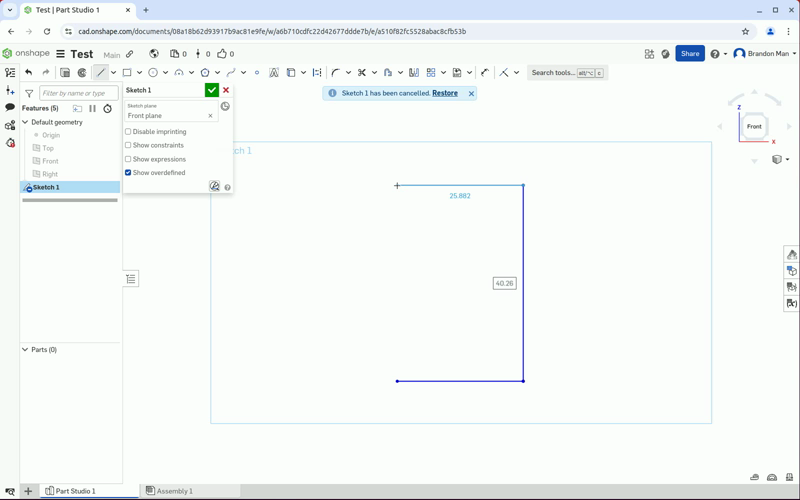
key_up(shift)
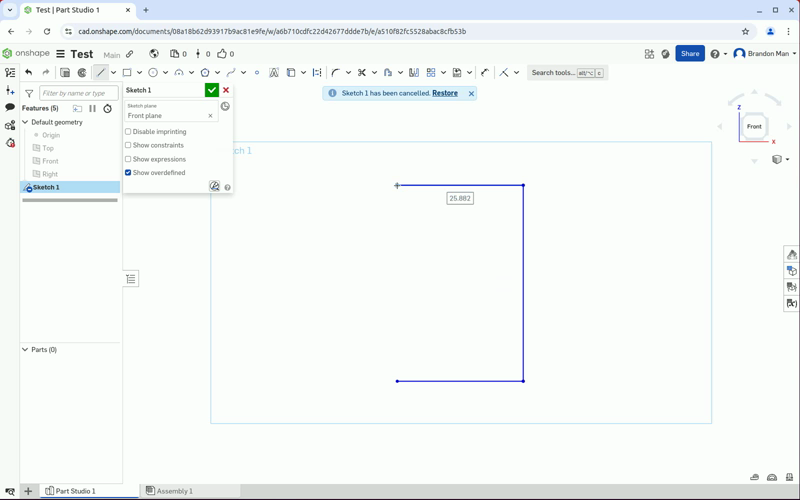
key_down(shift)
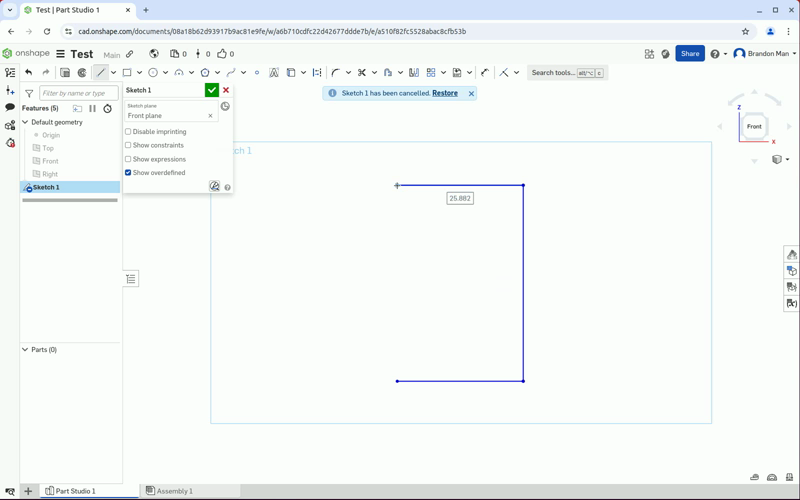
mouse_move(397, 381)
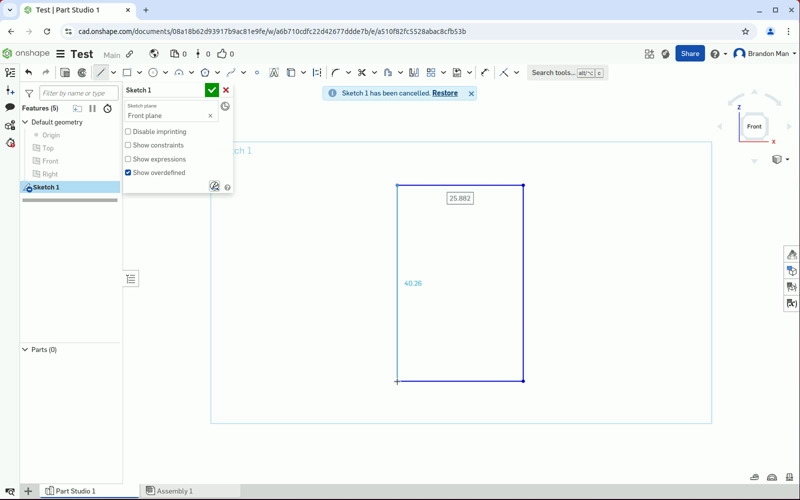
key_up(shift)
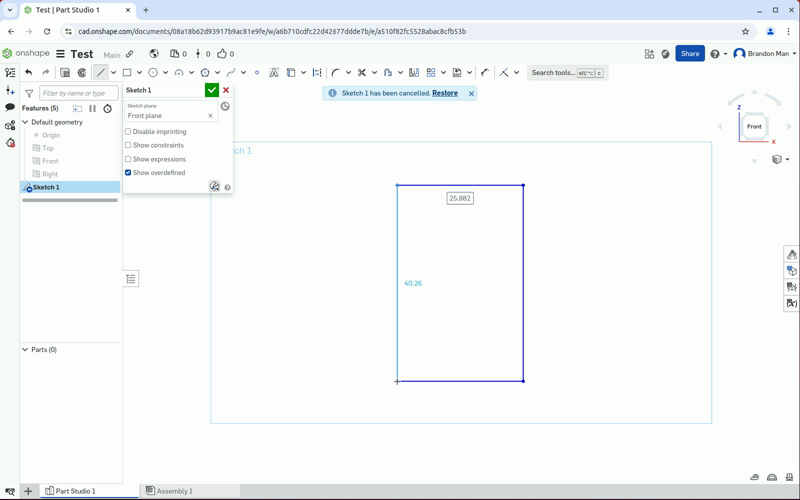
click(397, 381)
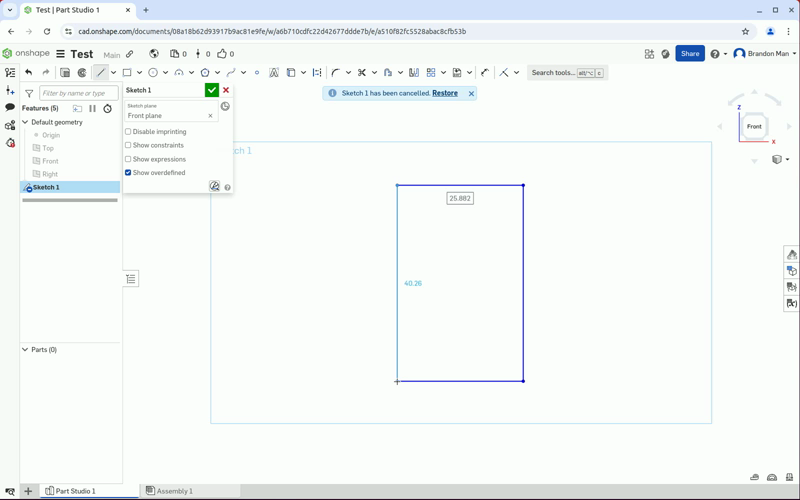
key(esc)
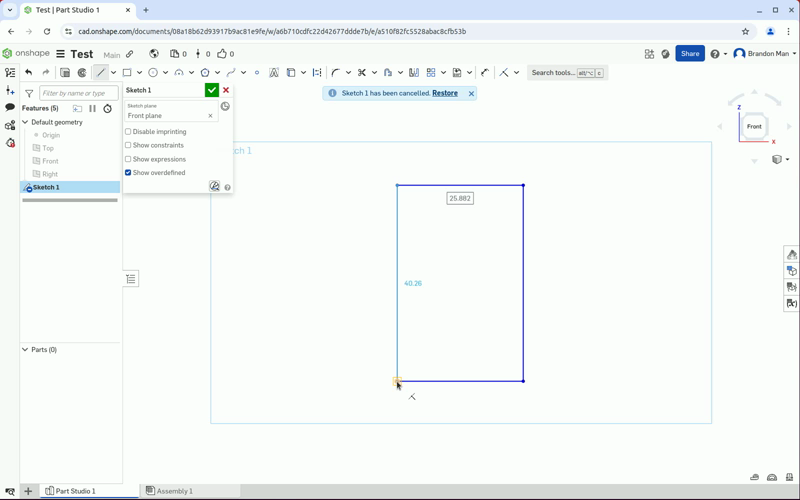
mouse_move(487, 277)
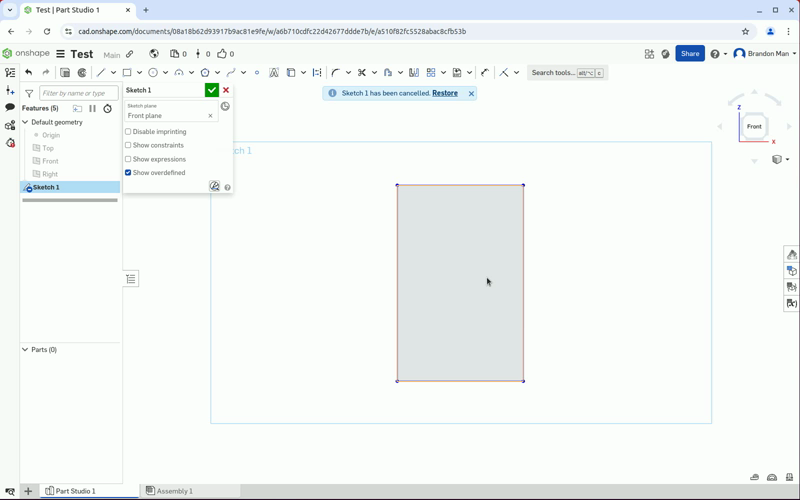
click(487, 277)
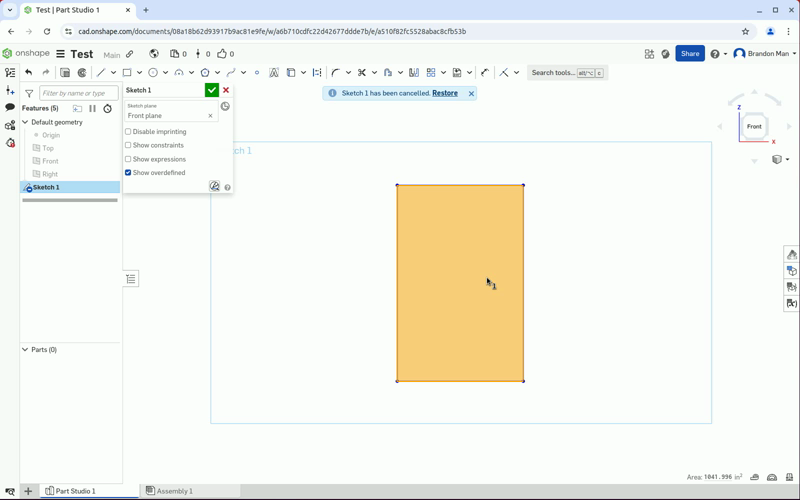
mouse_move(73, 352)
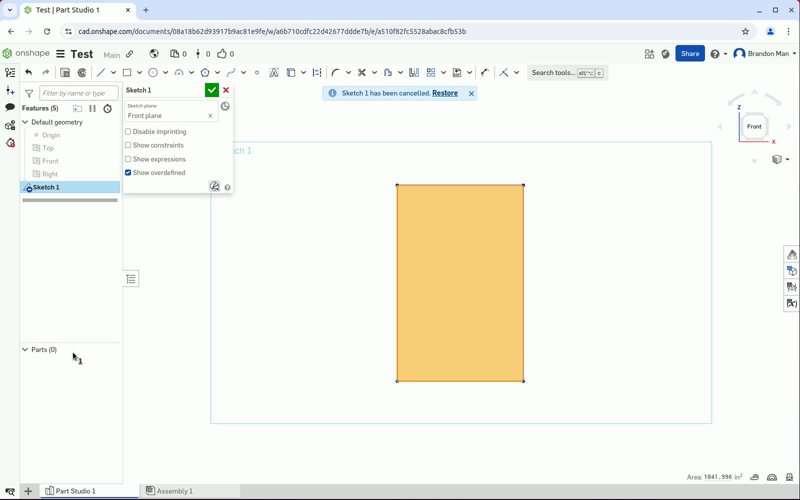
key(shift+y)
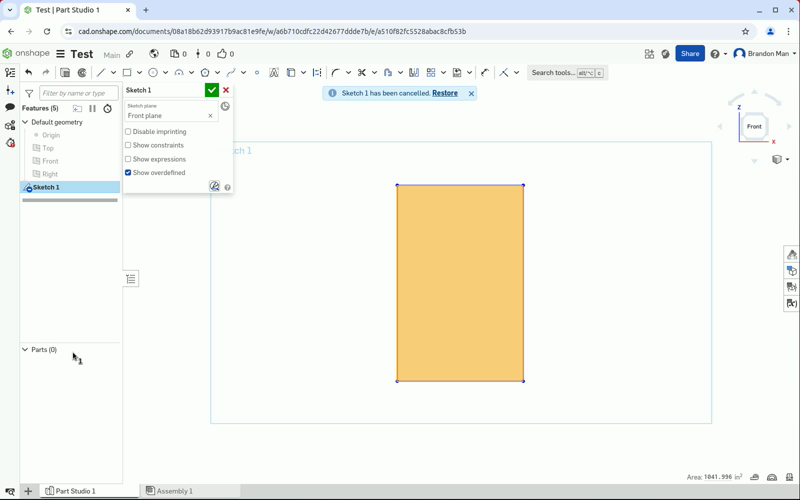
key(shift+e)
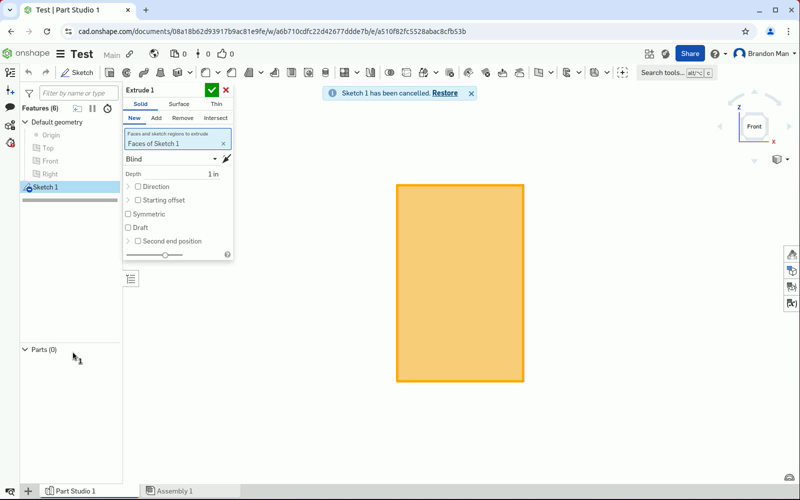
mouse_move(143, 106)
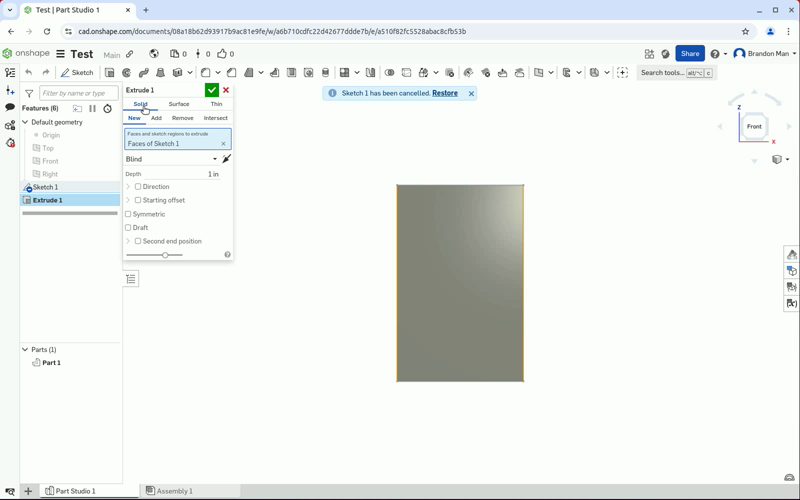
click(143, 106)
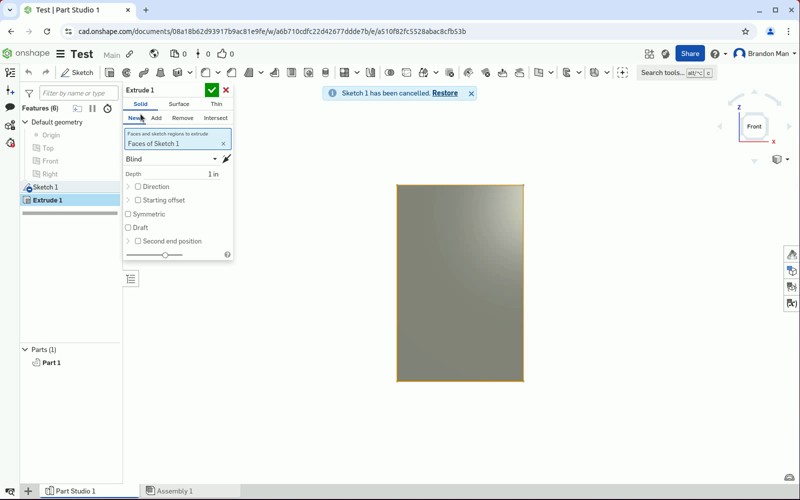
mouse_move(137, 120)
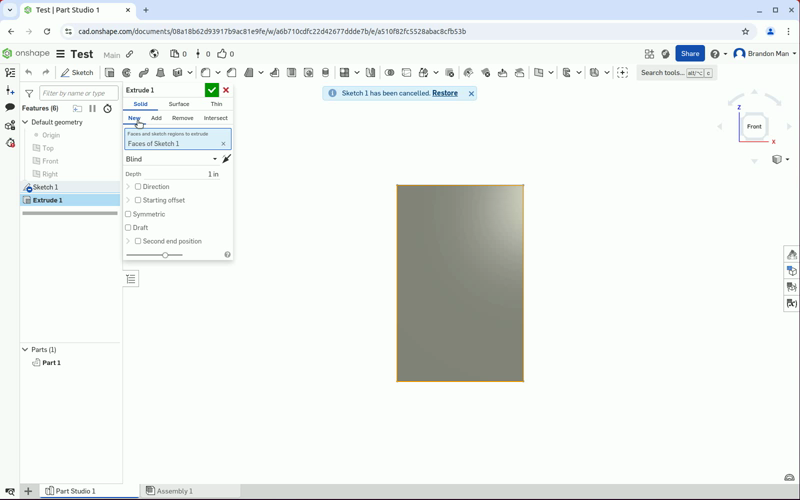
click(137, 120)
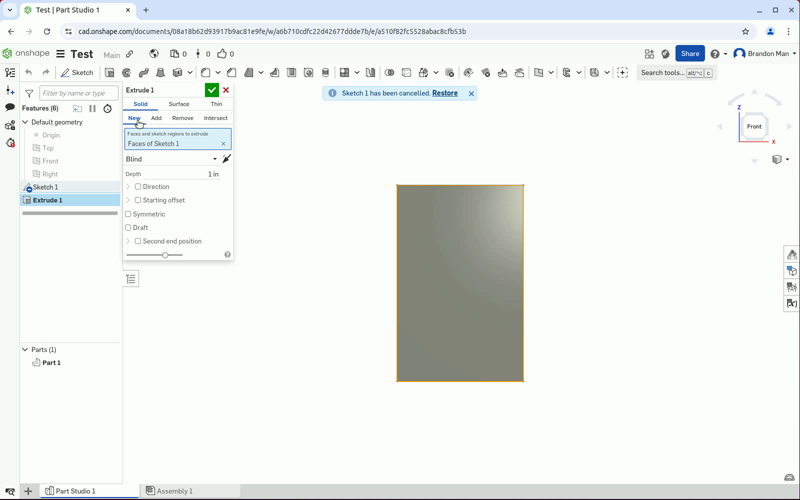
key(tab, 4)
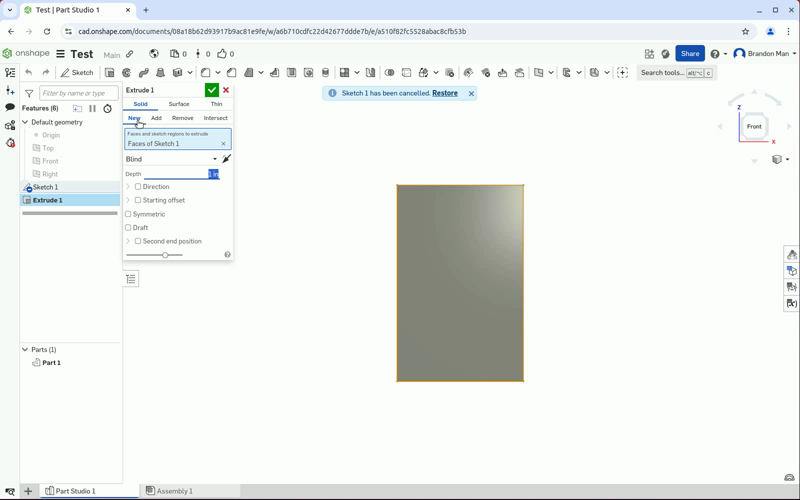
text(23.108)
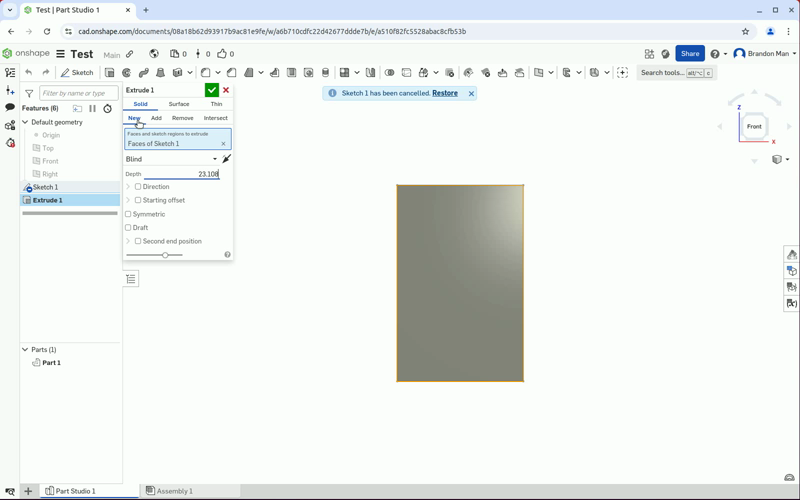
key(enter)
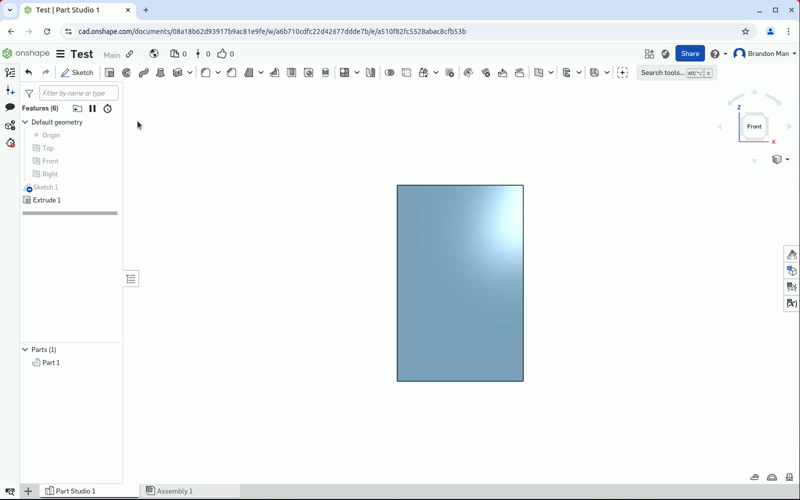
key(shift+h)
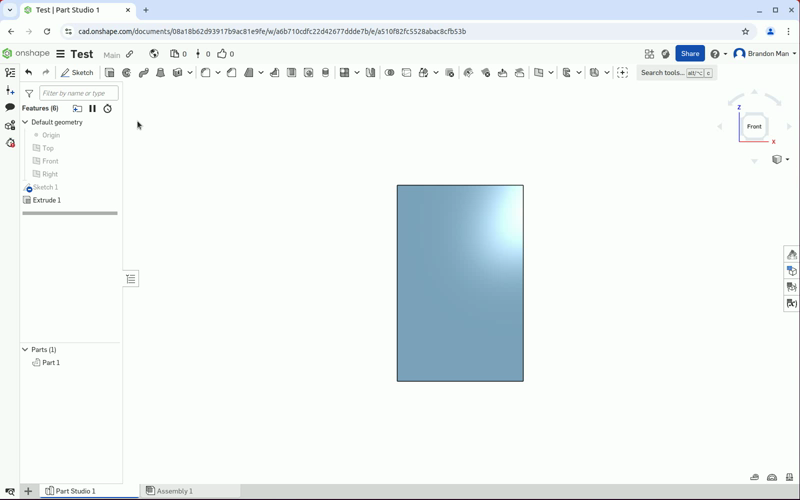
key(shift+h)
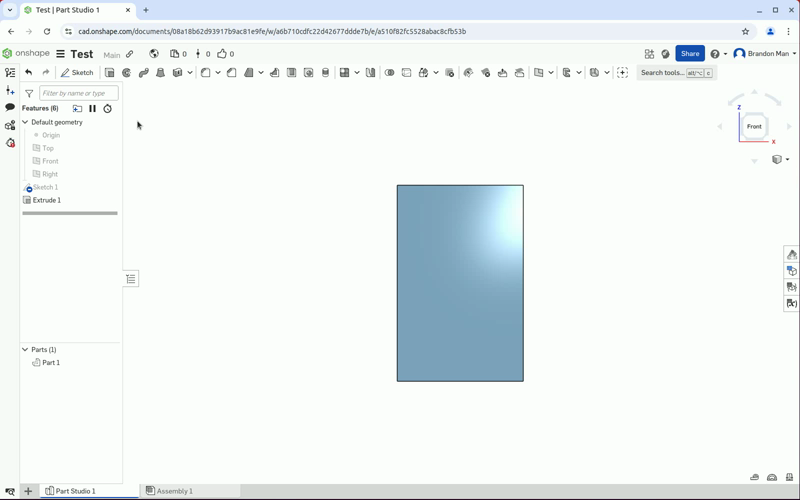
mouse_move(73, 189)
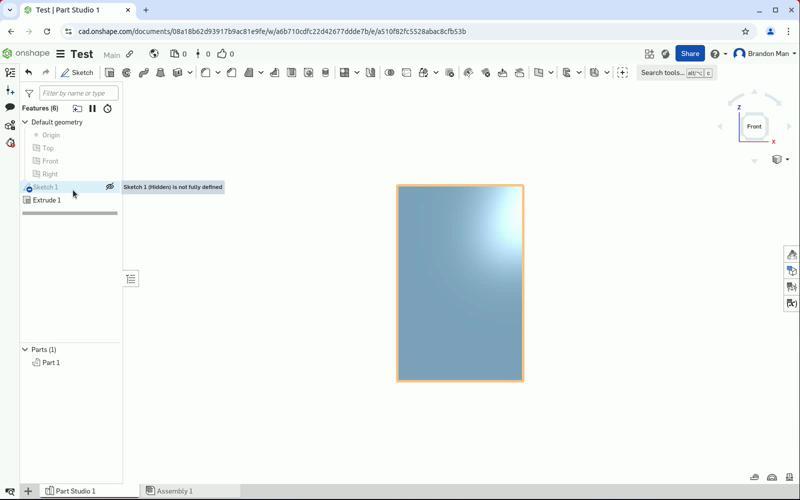
click(73, 189)
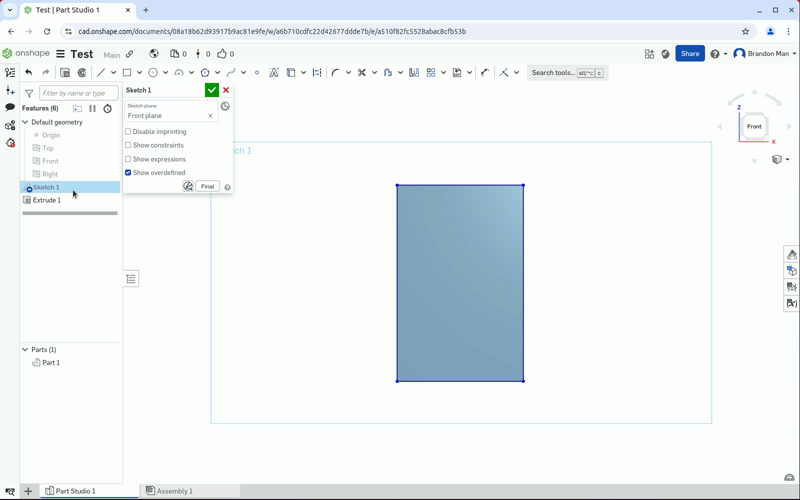
mouse_move(229, 92)
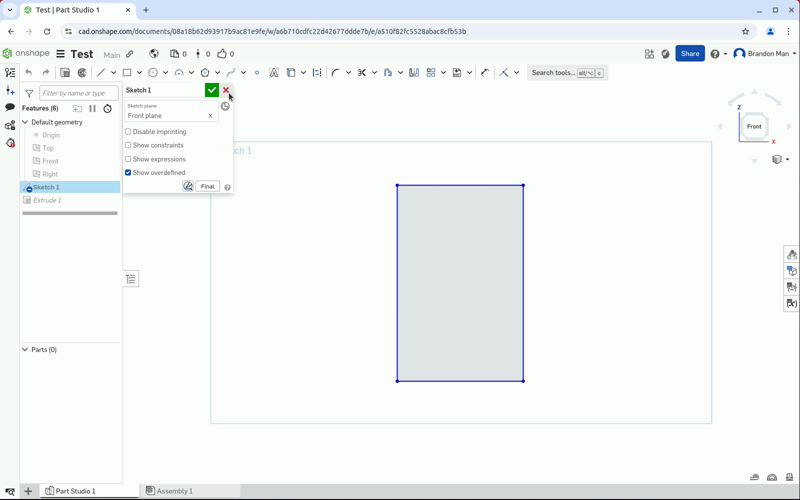
click(229, 92)
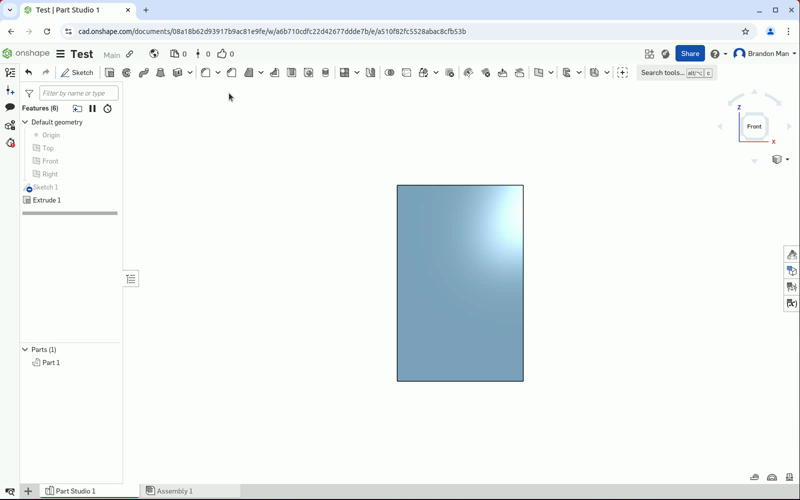
mouse_move(73, 352)
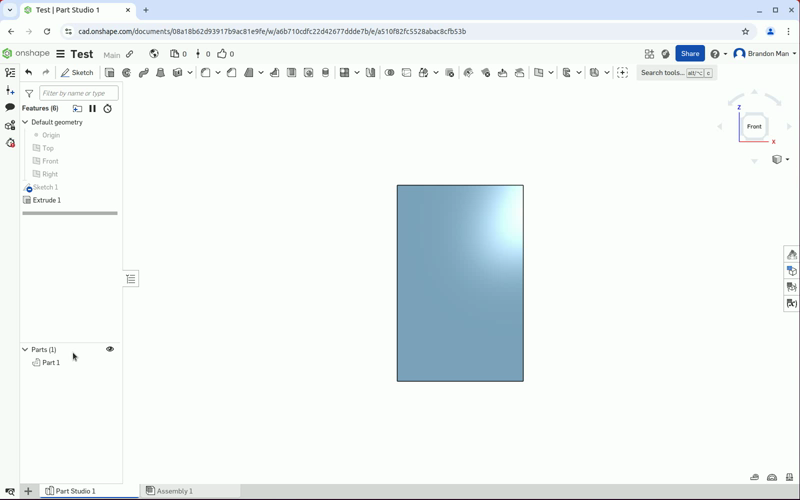
key(y)
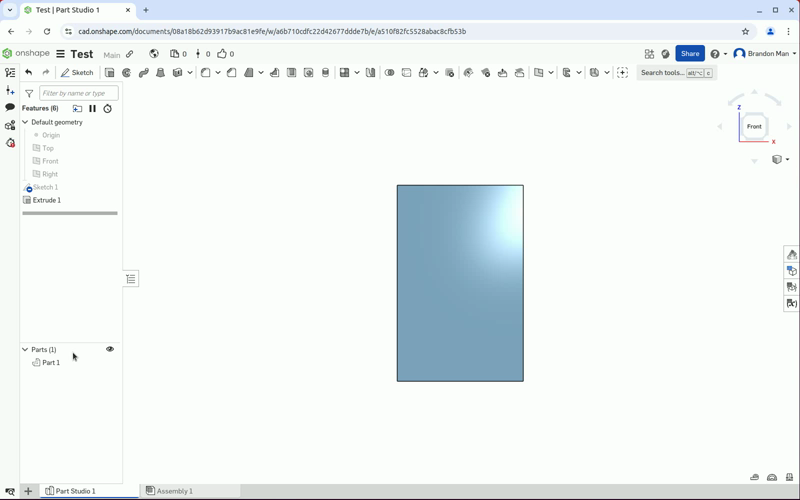
key(shift+p)
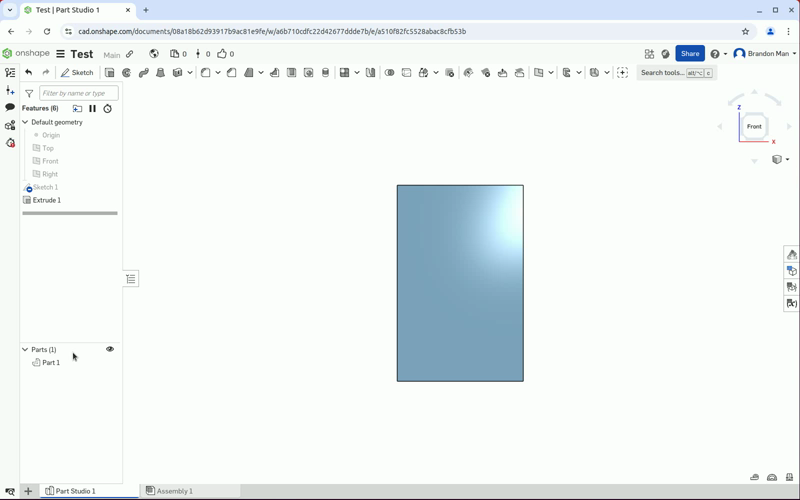
key(space)
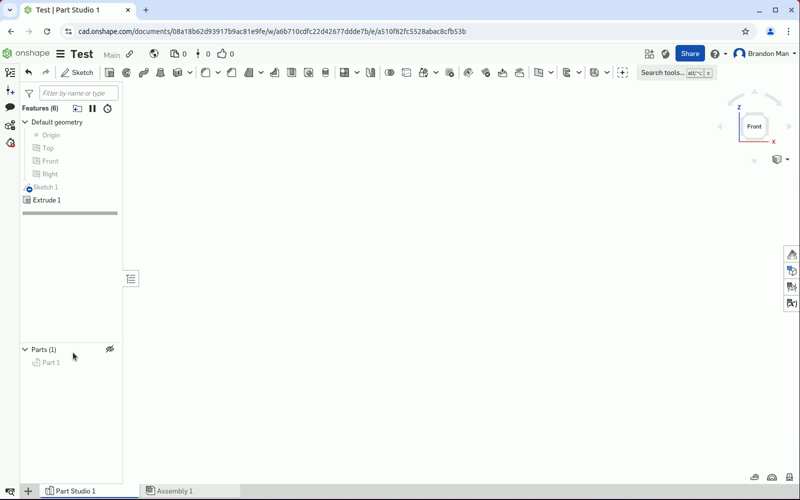
key_down(shift)
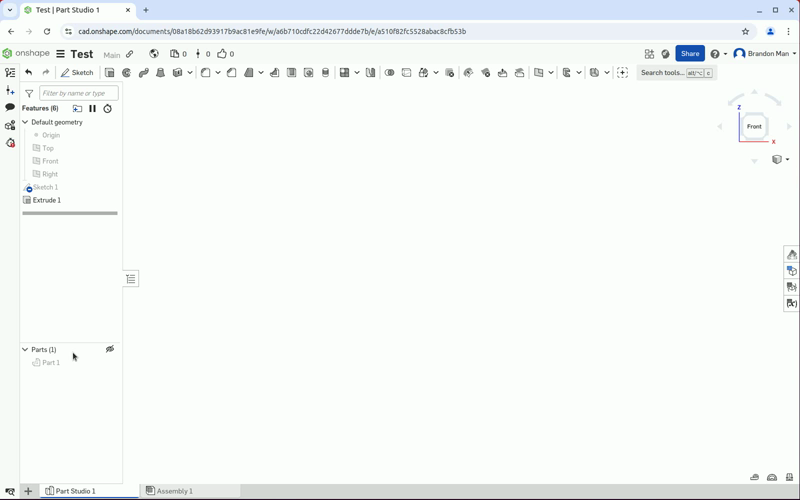
key(down)
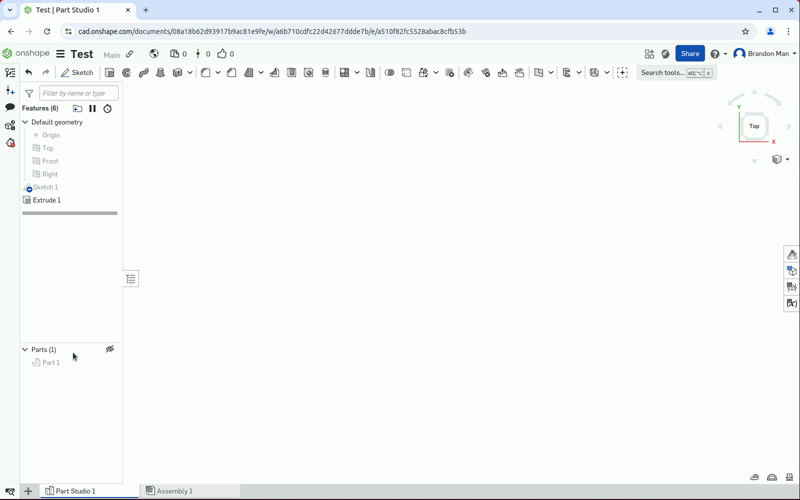
key_up(shift)
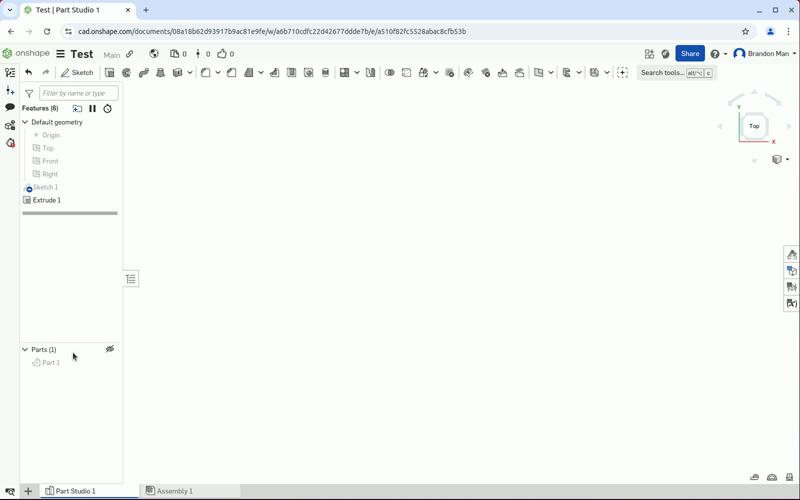
mouse_move(73, 352)
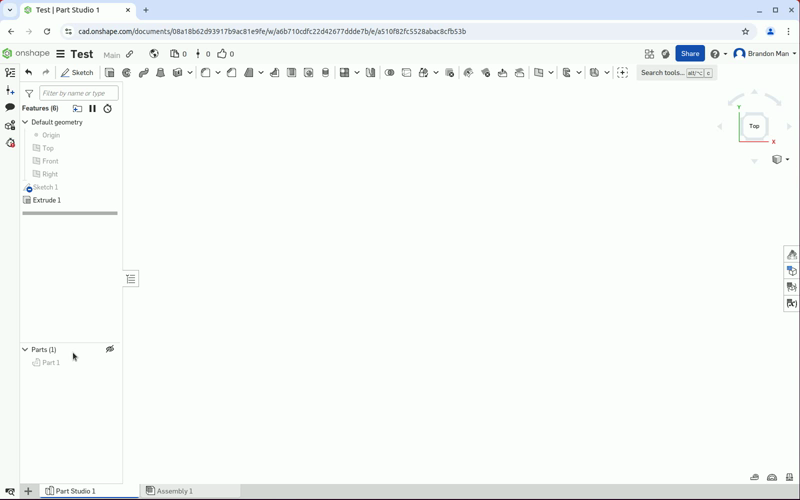
key(shift+y)
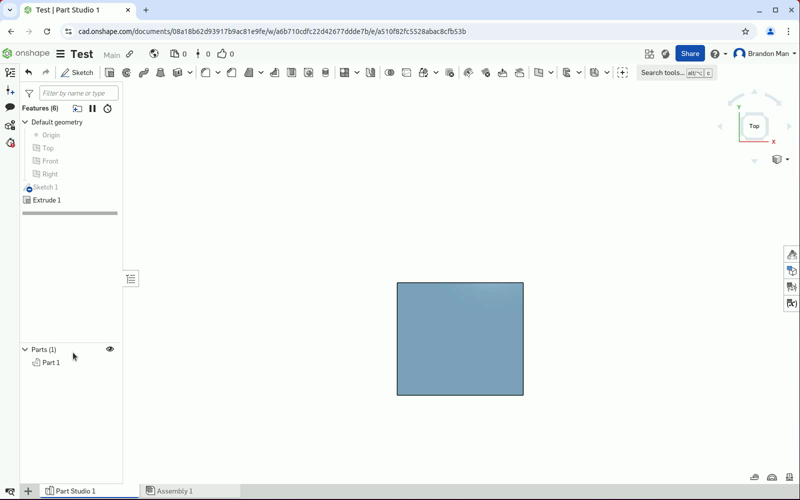
mouse_move(541, 75)
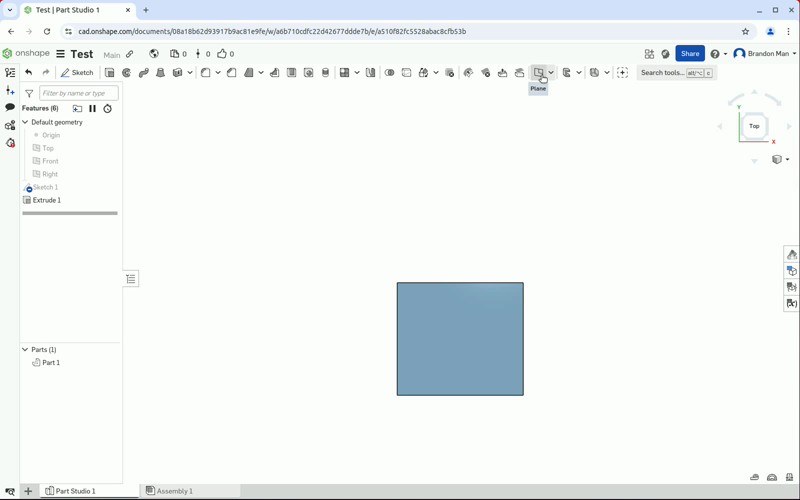
click(541, 75)
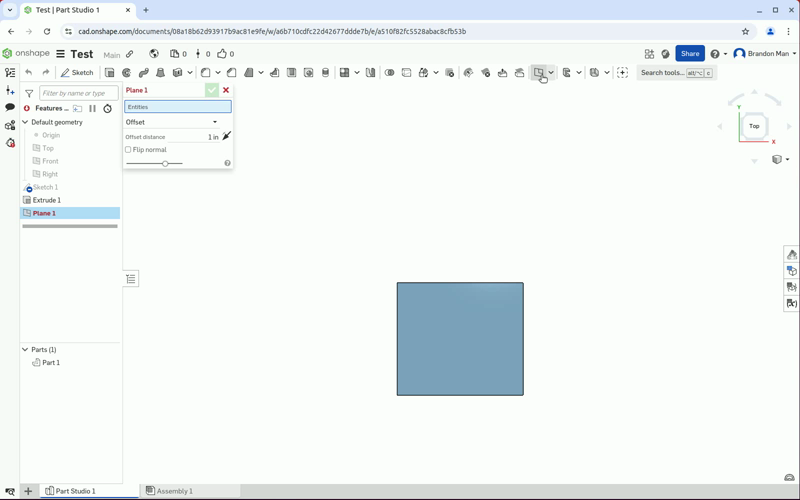
mouse_move(73, 150)
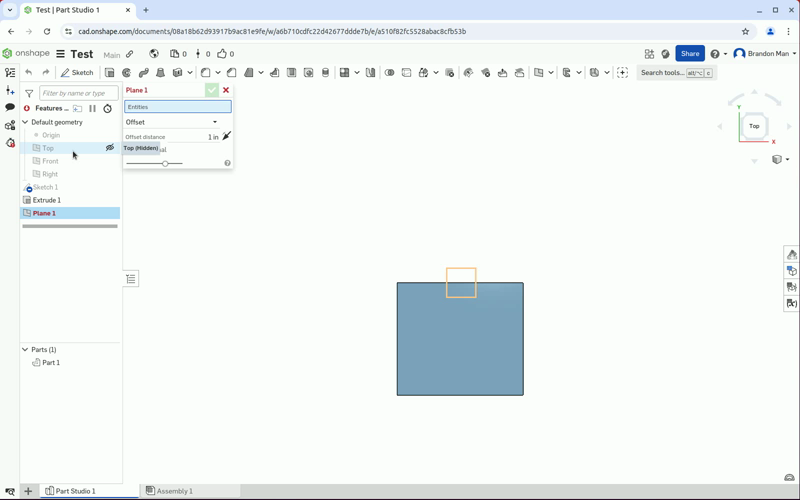
click(73, 150)
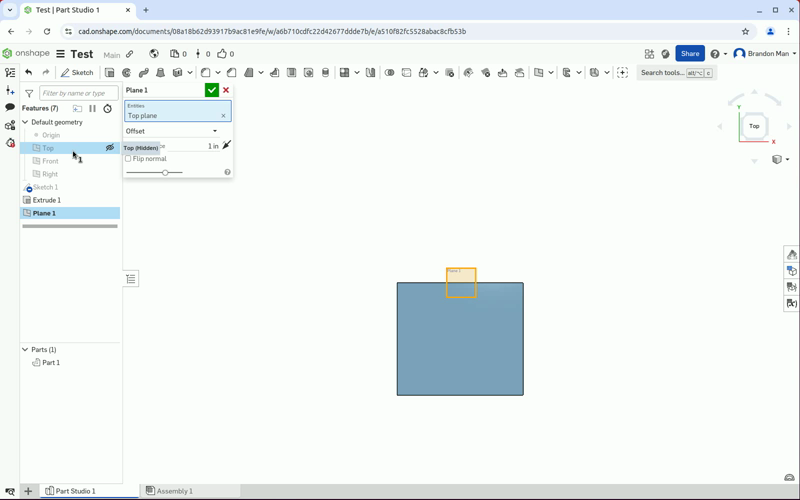
key(tab, 2)
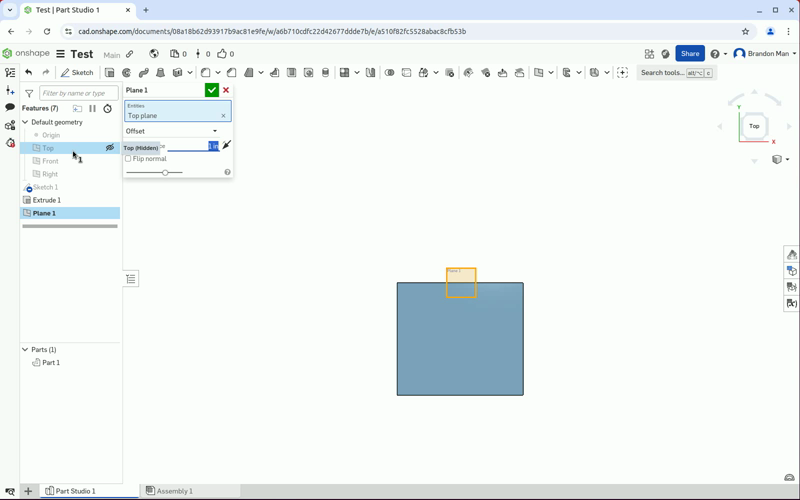
text(20.212)
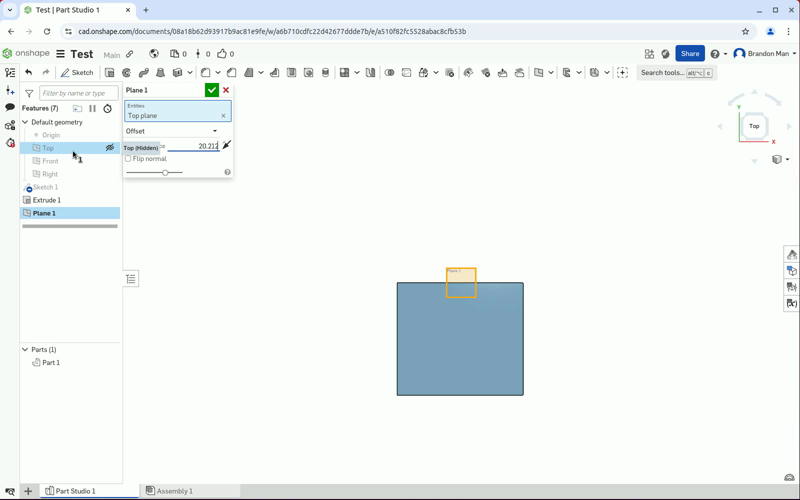
key(enter, 2)
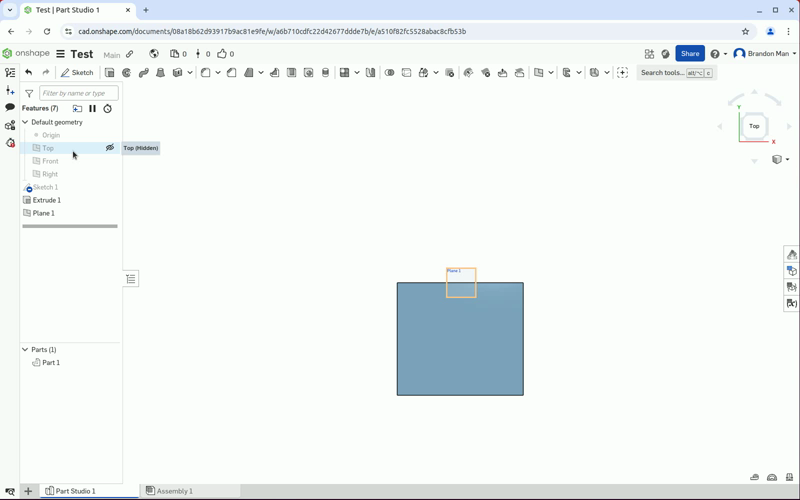
key(shift+s)
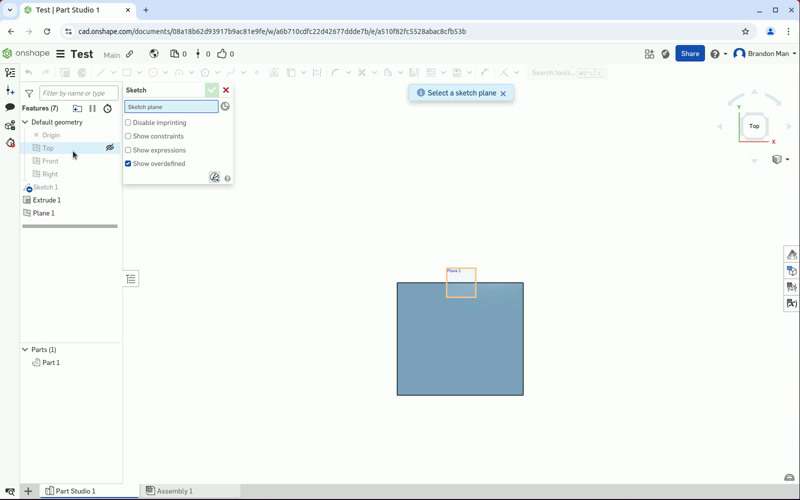
mouse_move(73, 215)
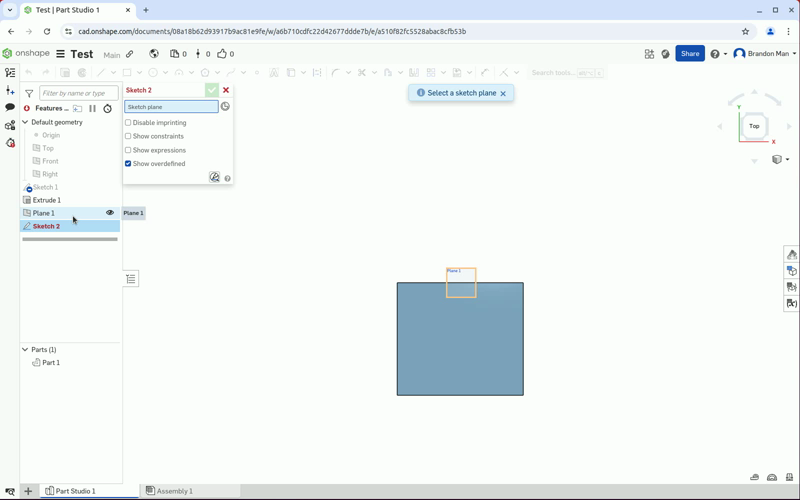
click(73, 215)
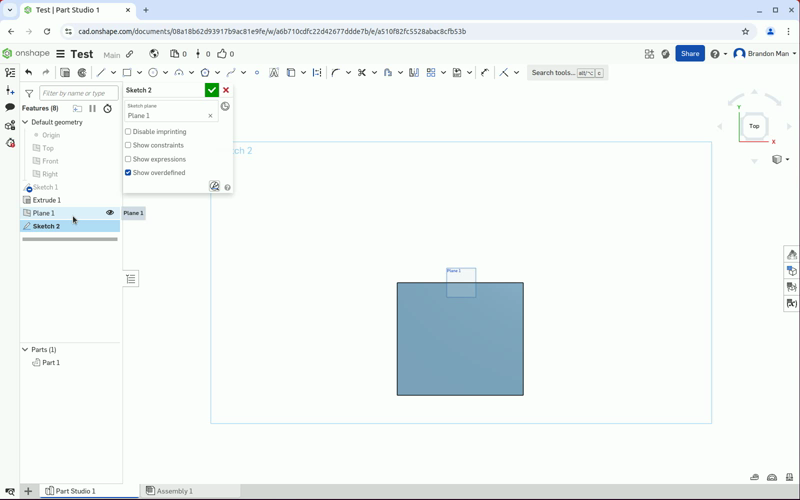
mouse_move(73, 352)
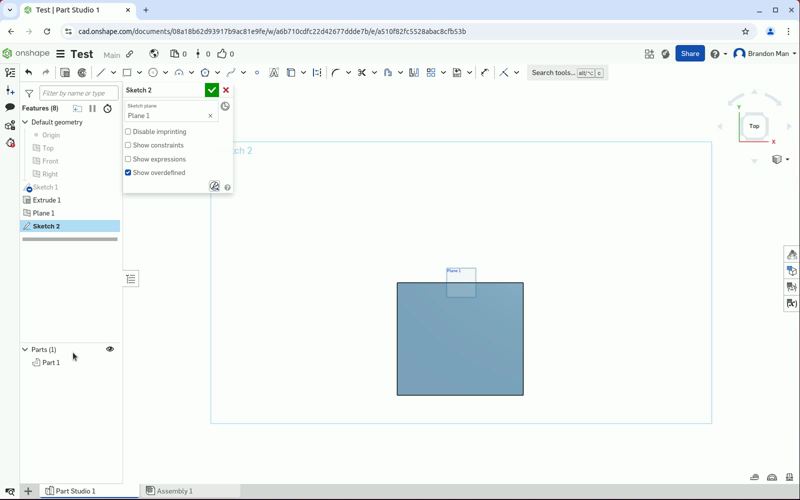
key(y)
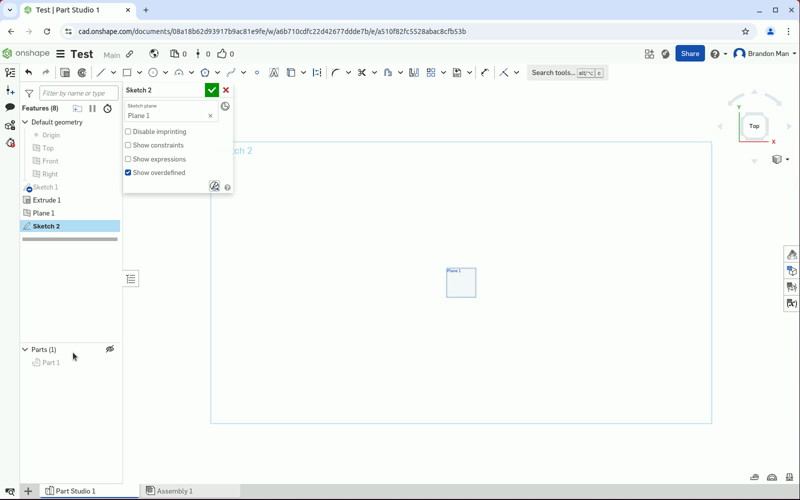
key(l)
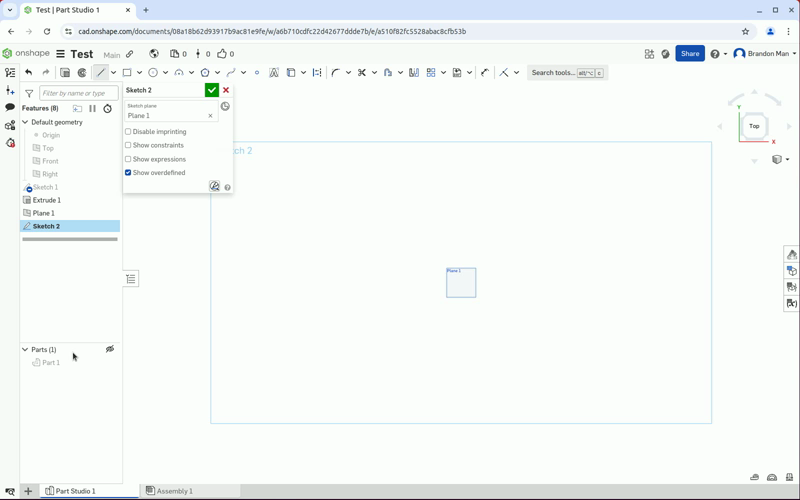
key_down(shift)
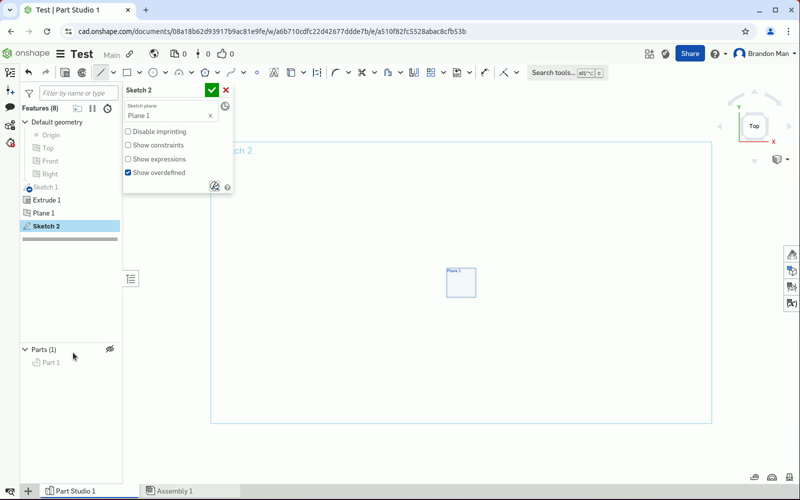
mouse_move(403, 335)
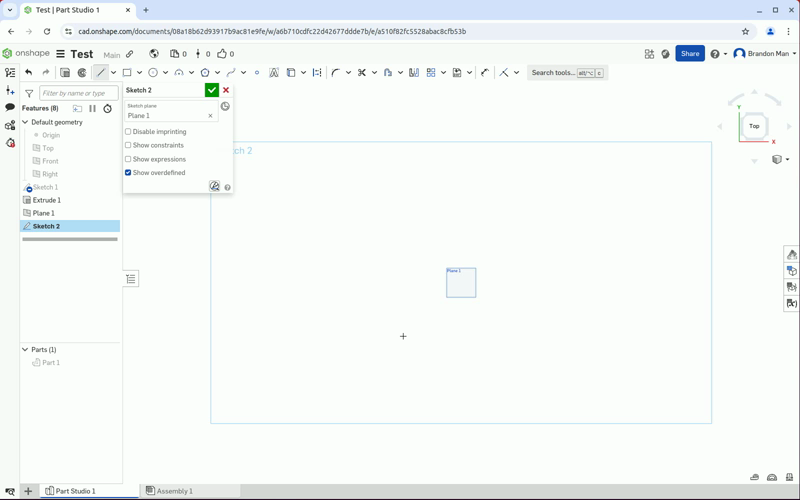
click(403, 335)
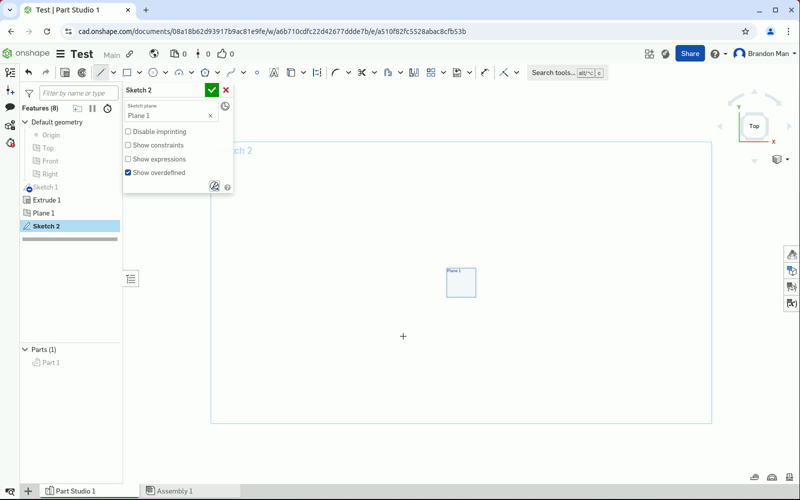
key_up(shift)
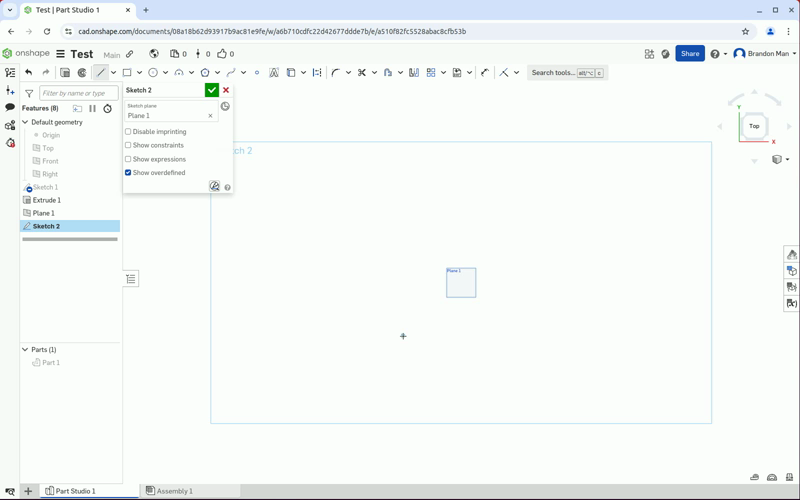
key_down(shift)
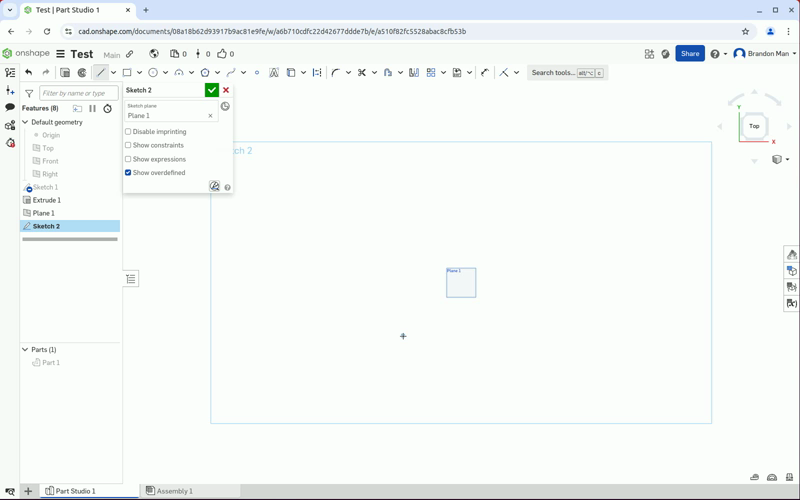
mouse_move(433, 335)
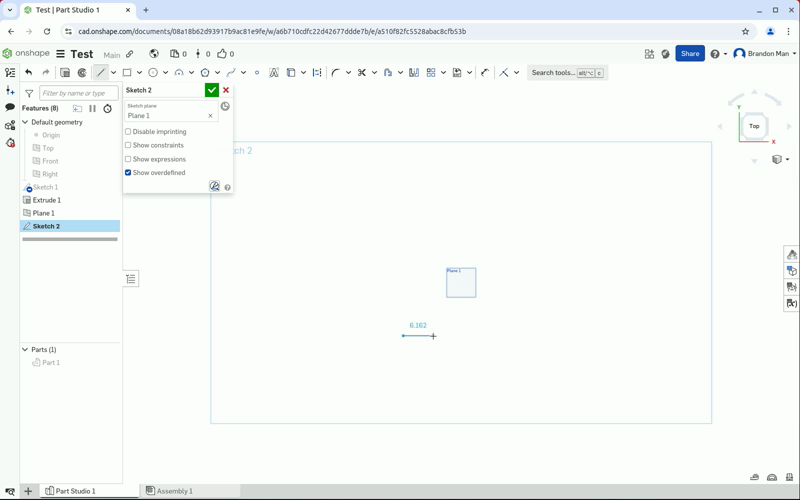
mouse_move(457, 335)
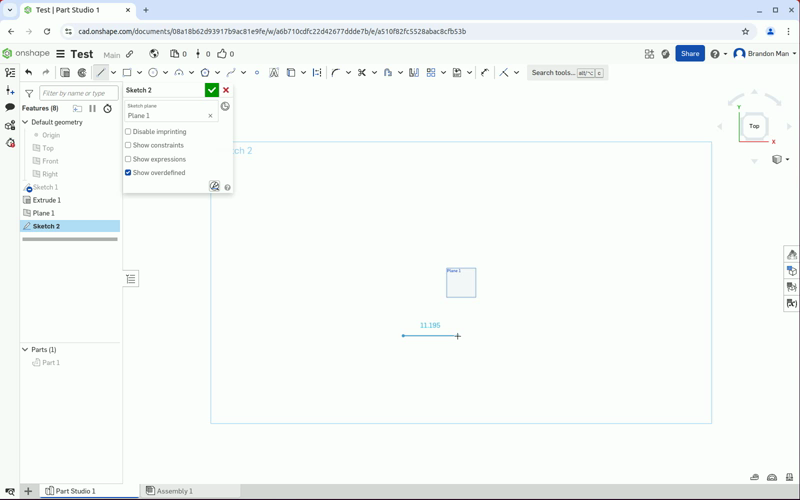
click(457, 335)
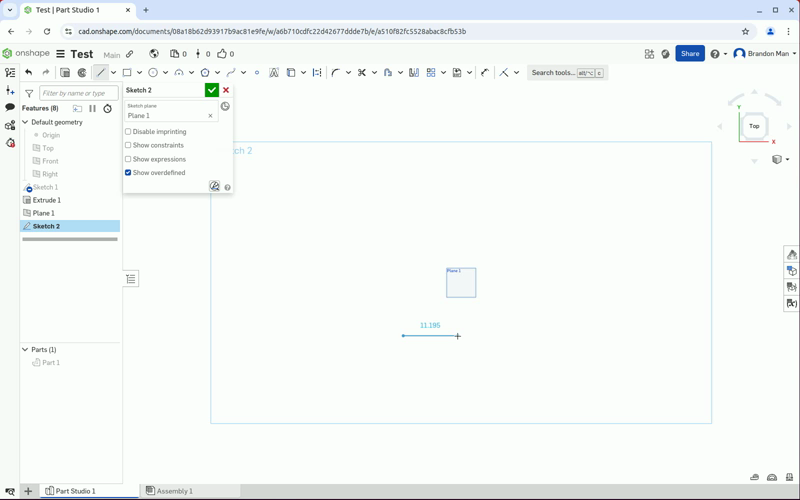
key_up(shift)
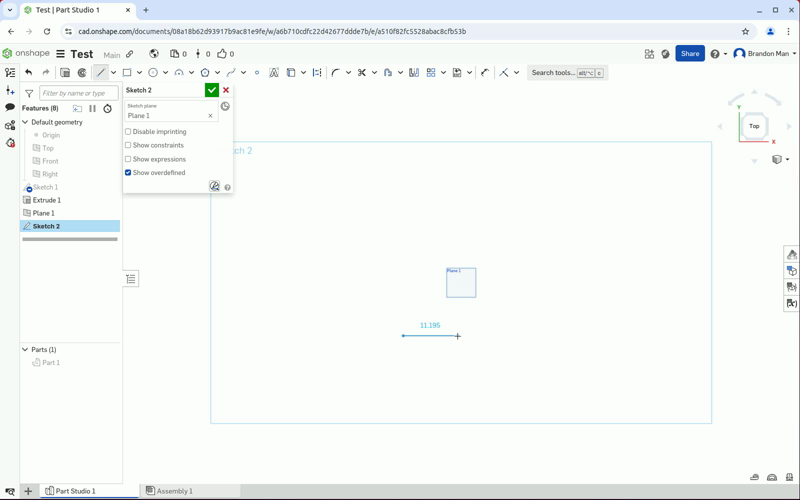
key_down(shift)
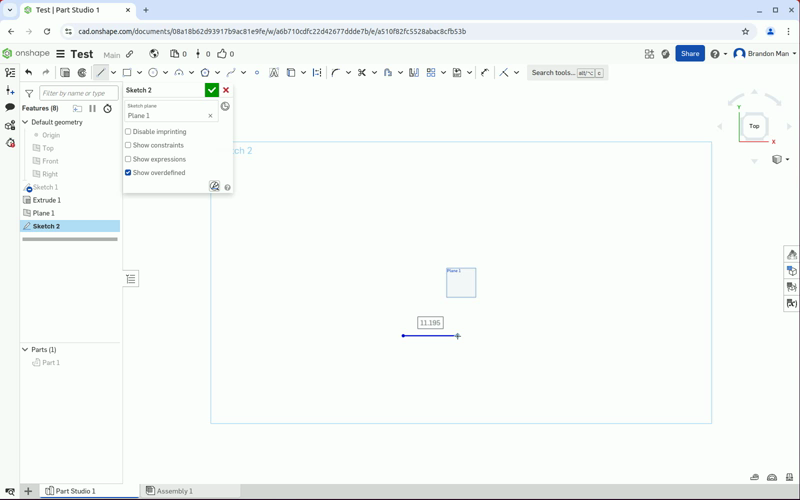
mouse_move(487, 335)
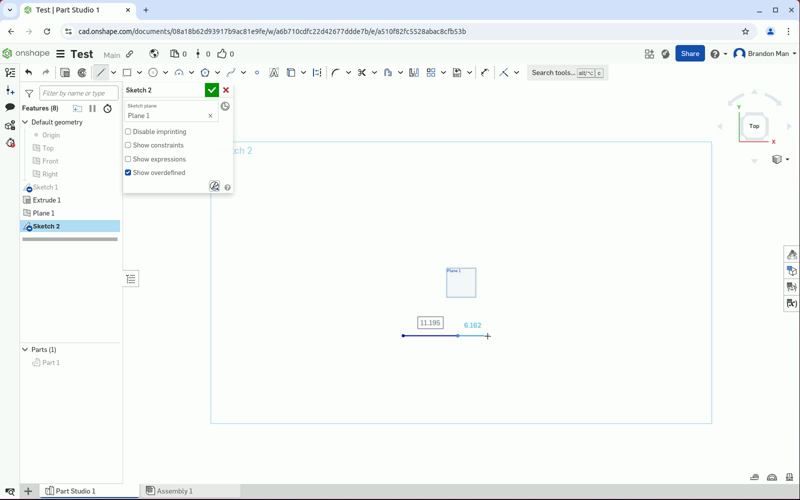
mouse_move(457, 289)
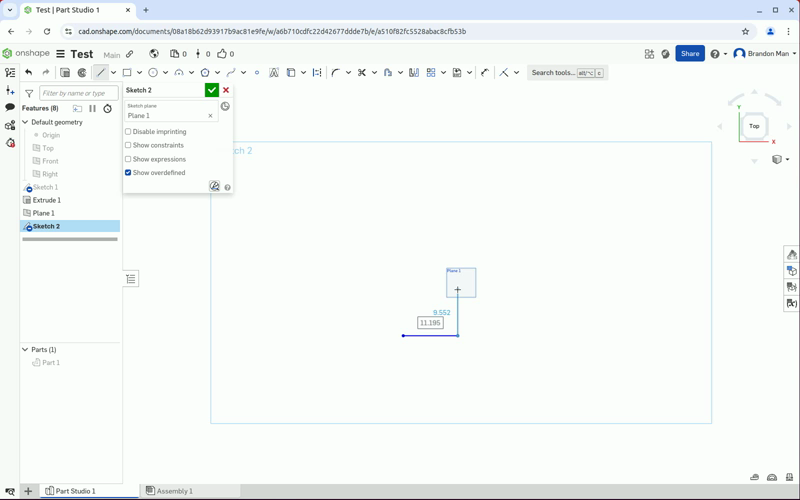
click(457, 289)
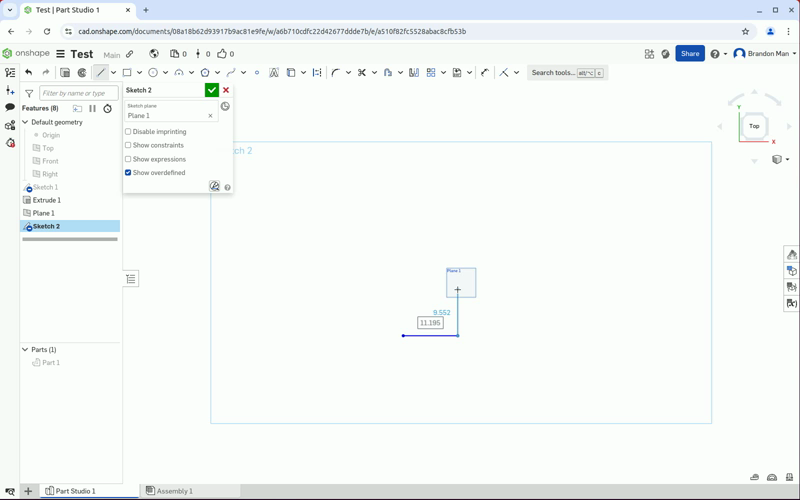
key_up(shift)
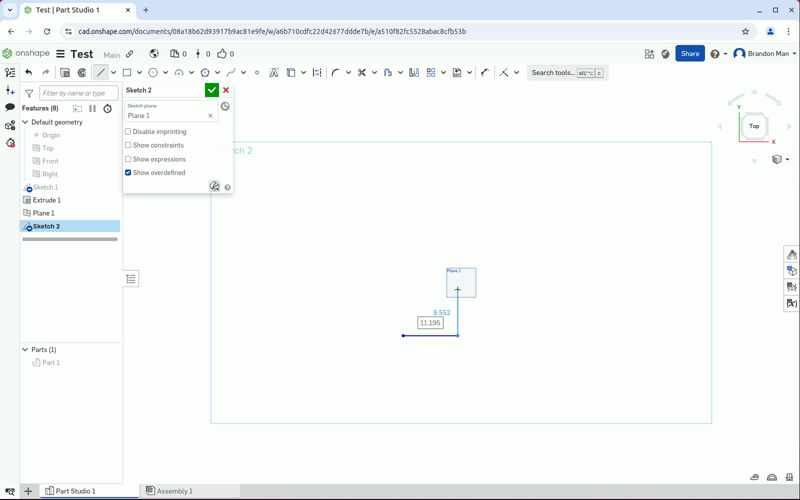
key_down(shift)
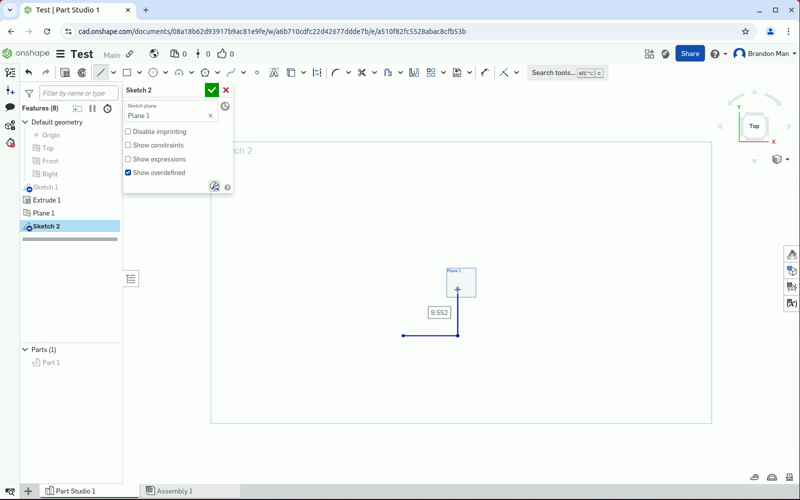
mouse_move(487, 289)
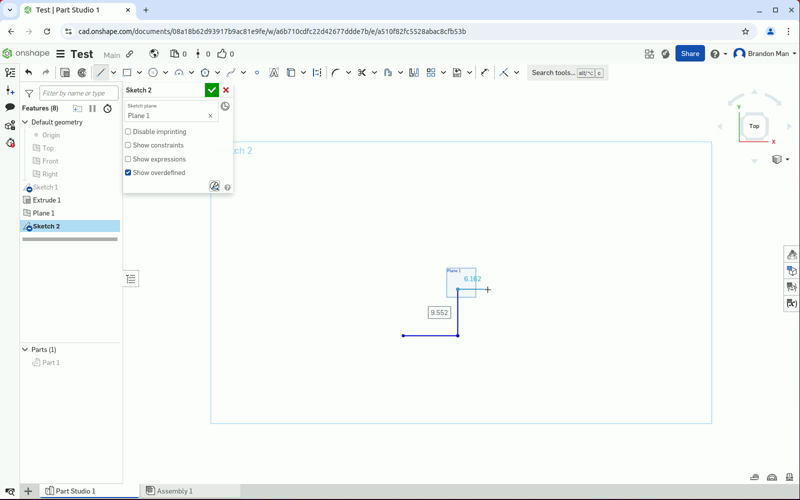
mouse_move(403, 289)
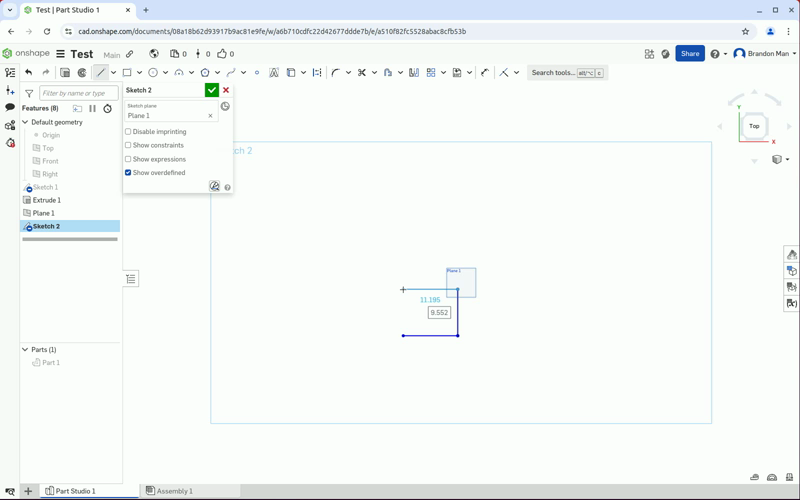
click(403, 289)
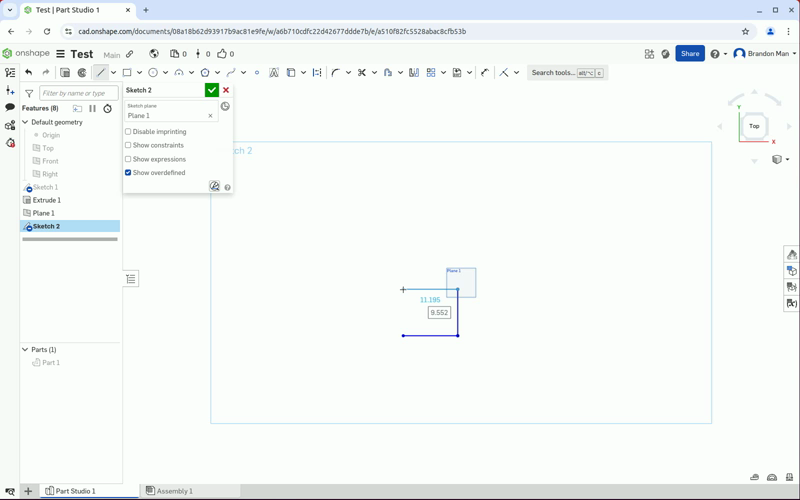
key_up(shift)
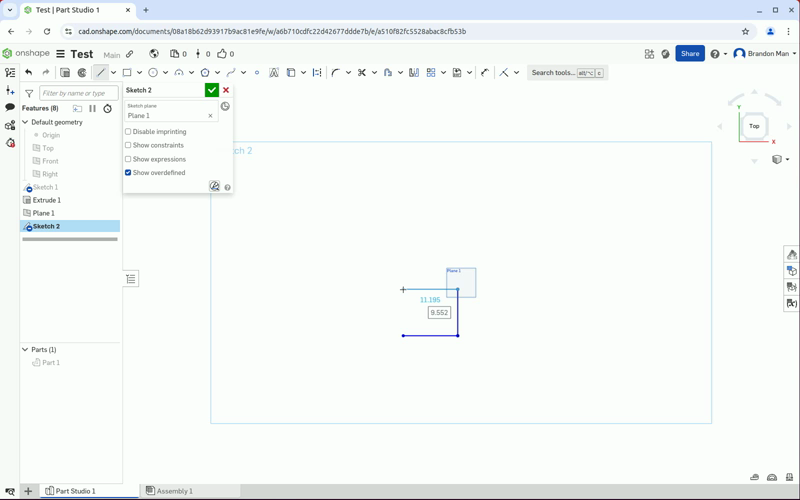
mouse_move(433, 289)
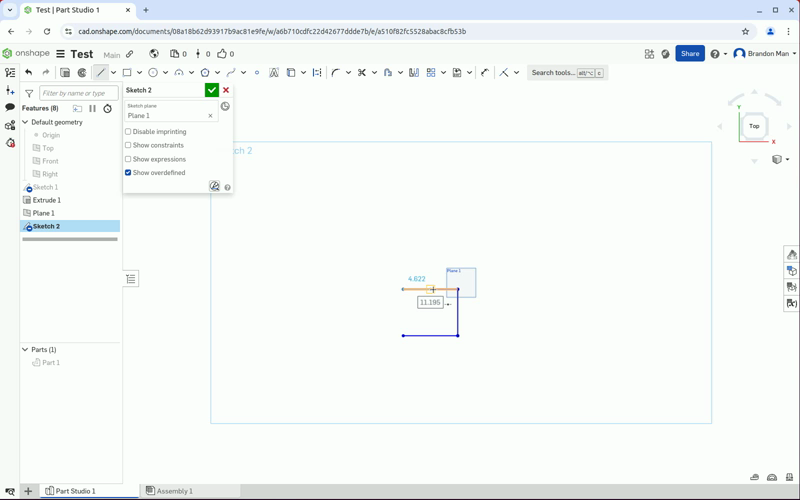
key_down(shift)
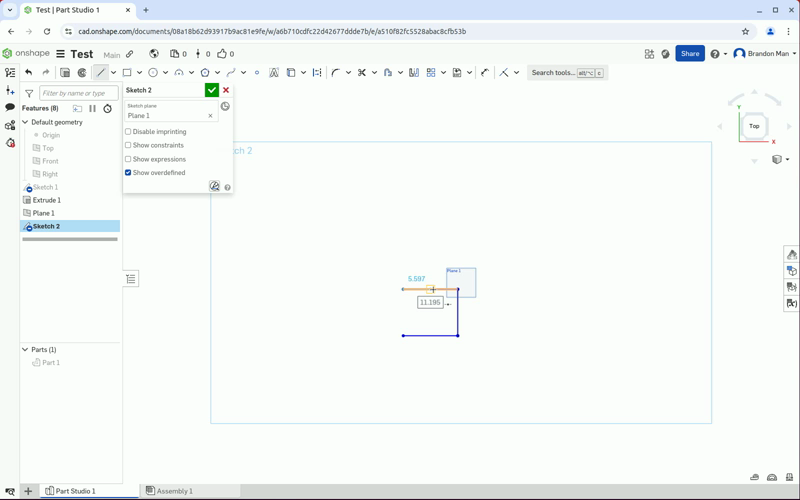
mouse_move(403, 335)
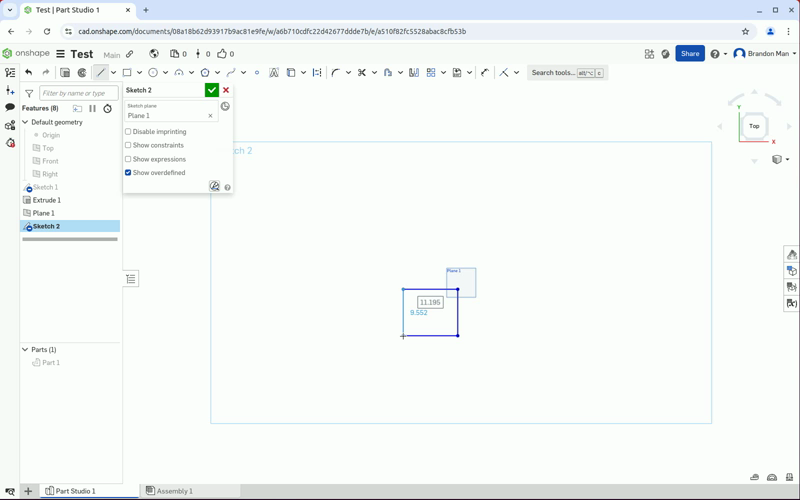
key_up(shift)
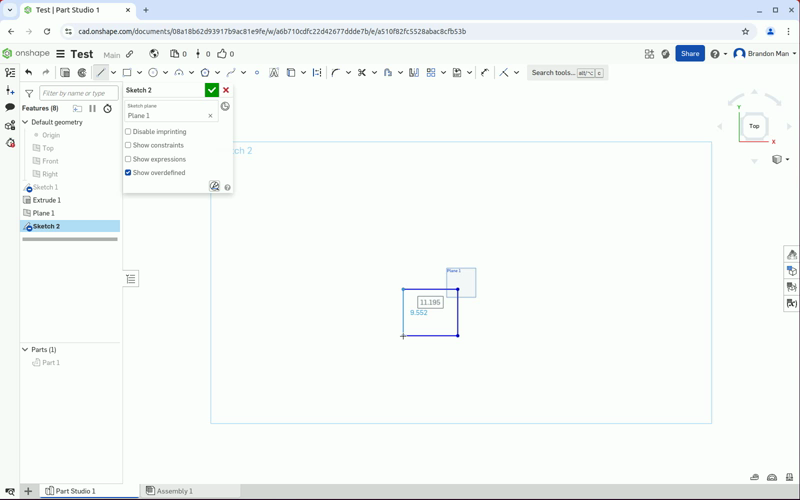
click(403, 335)
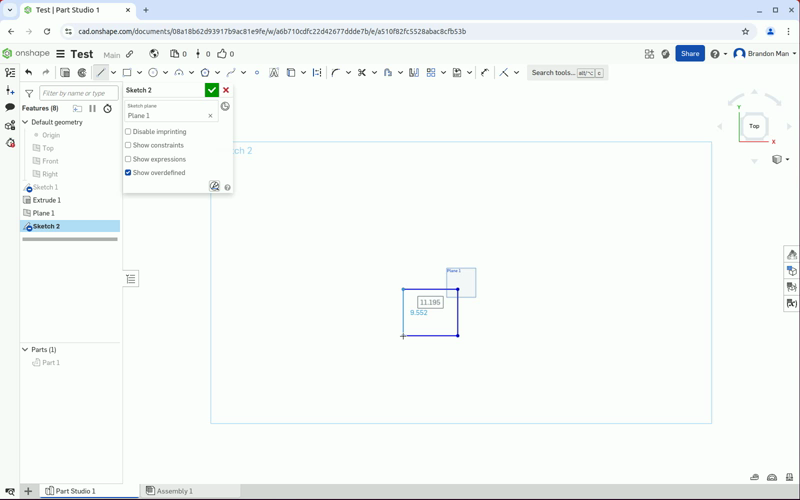
key(esc)
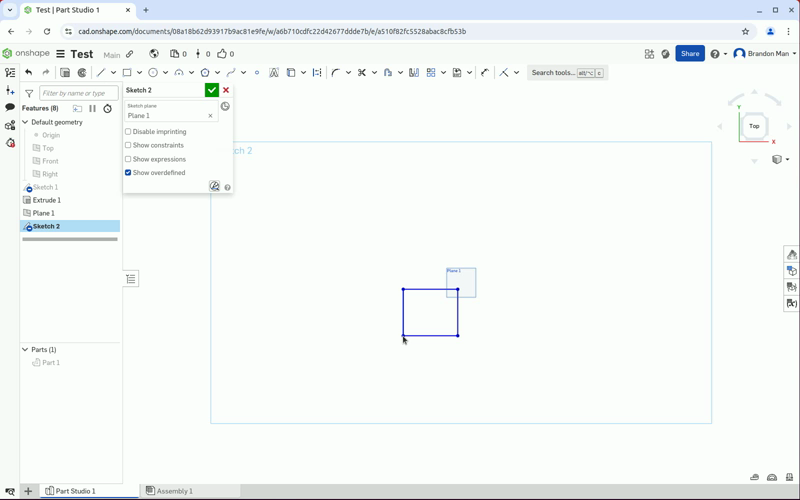
mouse_move(436, 325)
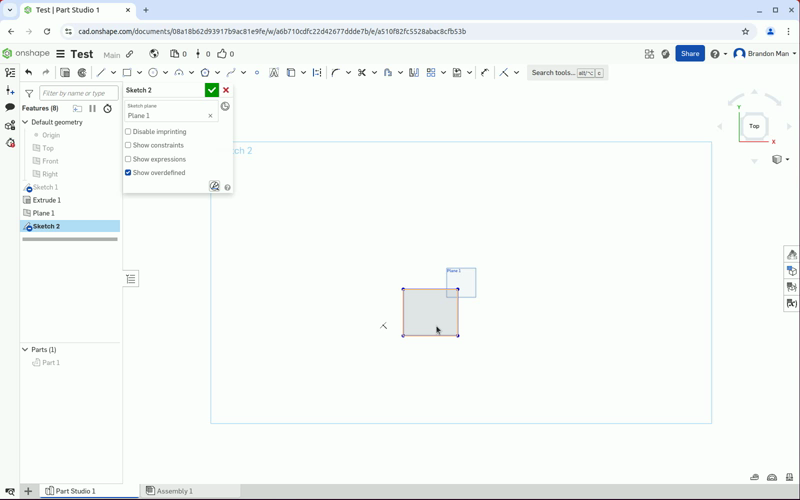
click(436, 325)
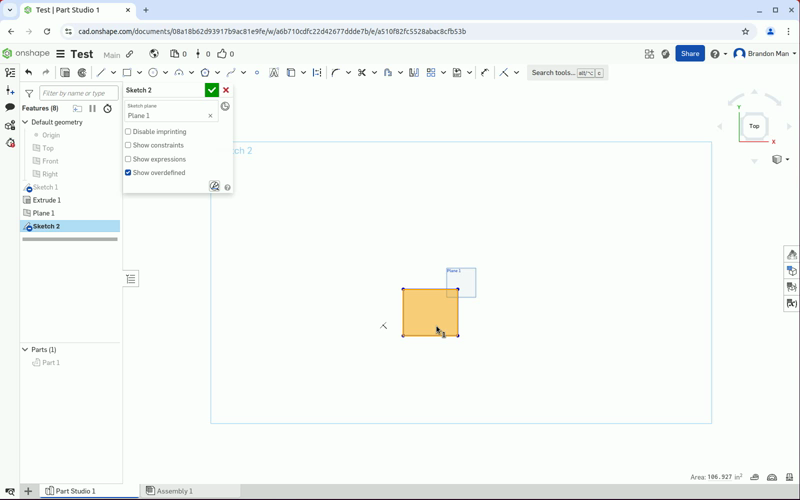
mouse_move(73, 352)
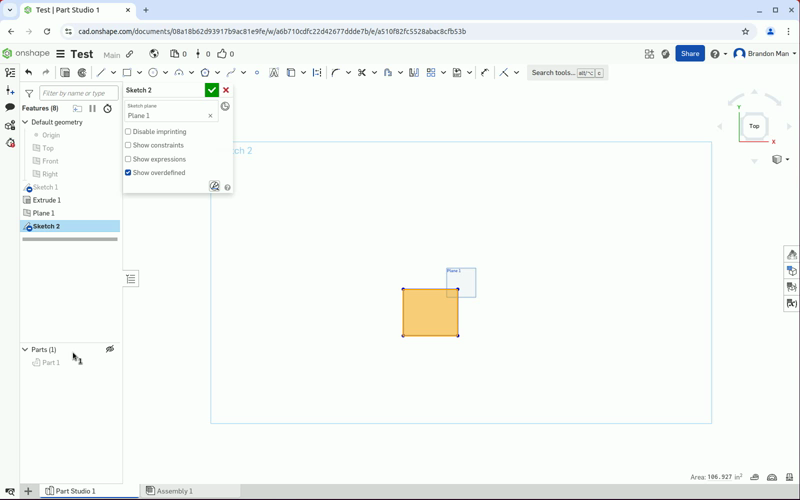
key(shift+y)
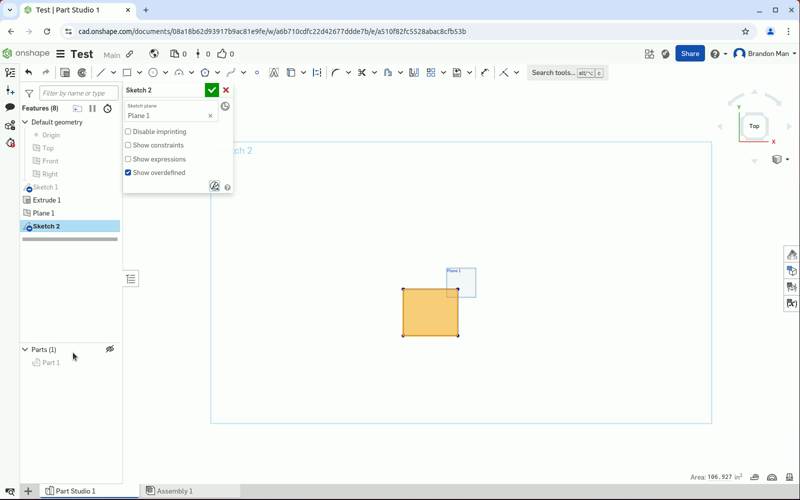
key(shift+e)
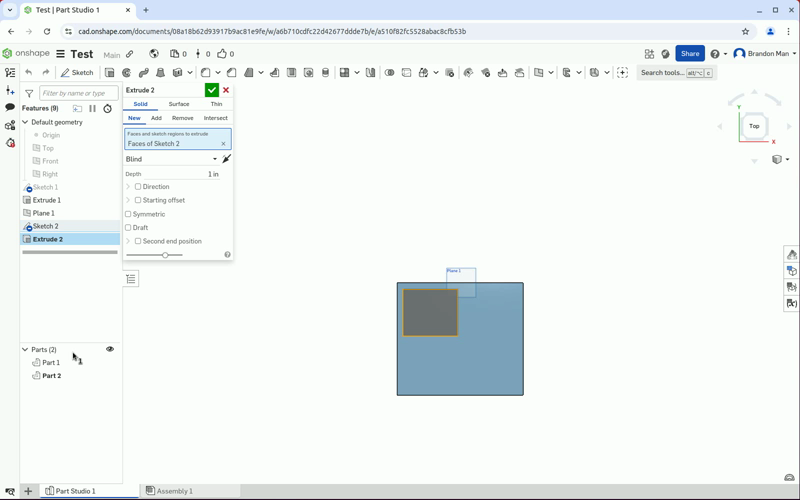
mouse_move(143, 106)
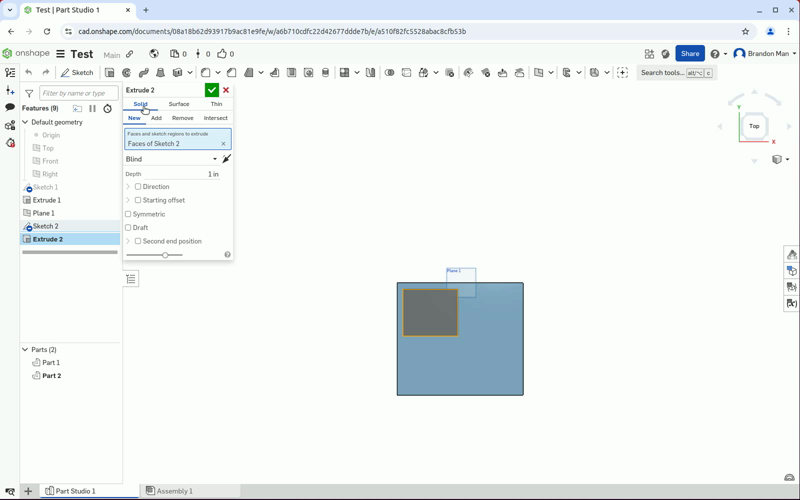
click(143, 106)
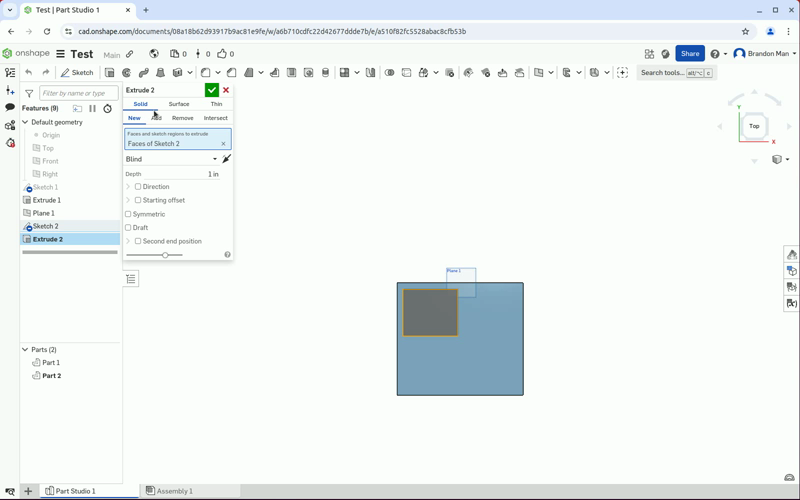
mouse_move(186, 120)
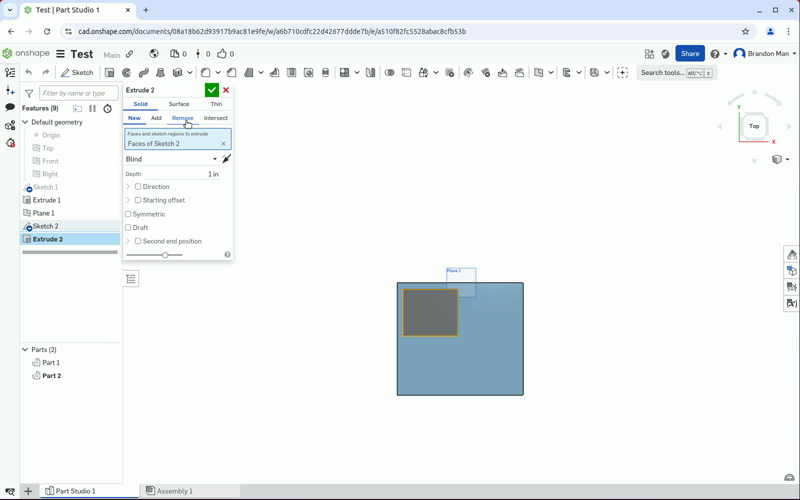
click(186, 120)
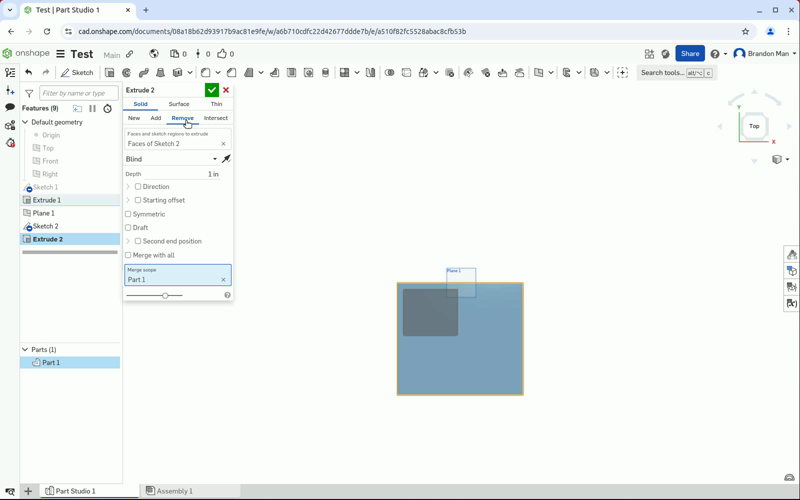
key(tab, 4)
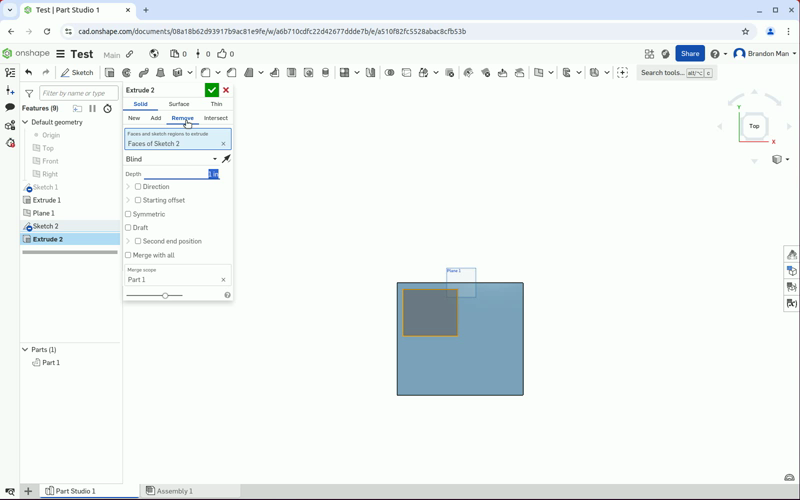
text(30.811)
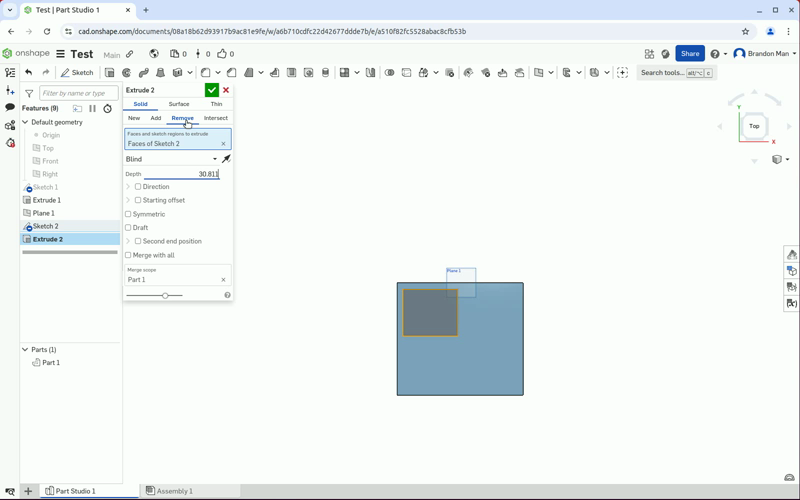
key(tab, 6)
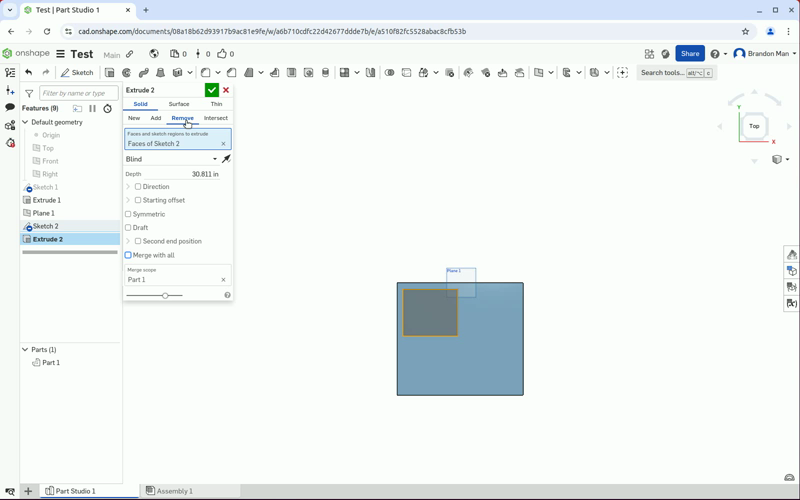
key(space)
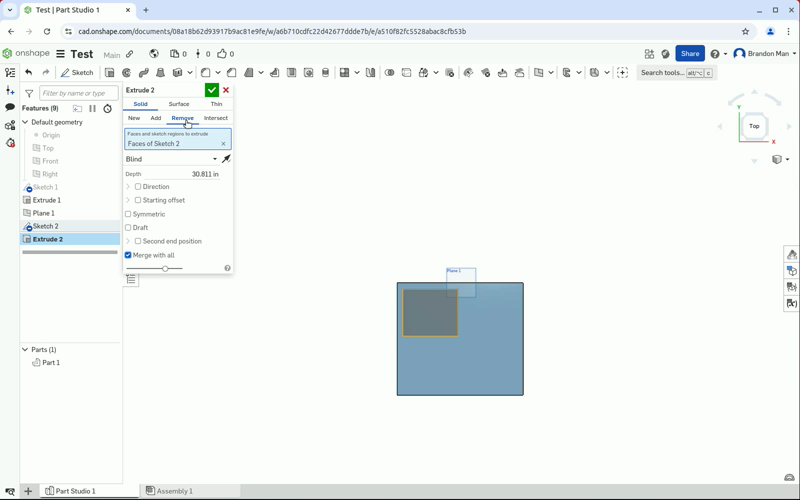
key(enter)
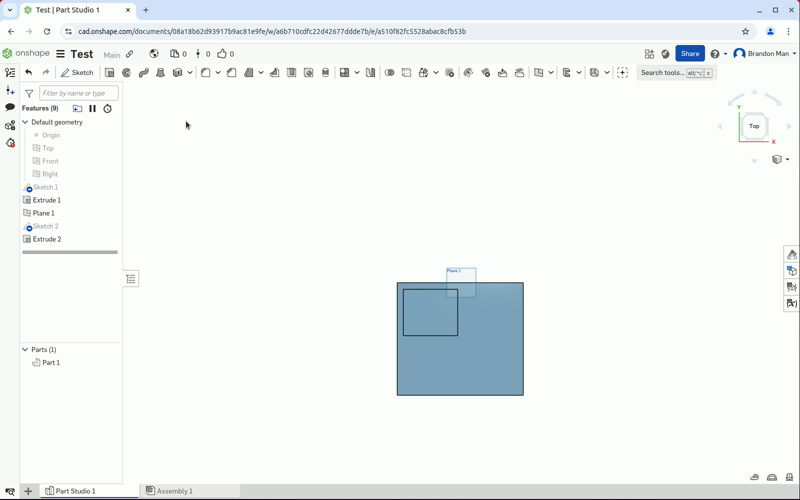
key(shift+h)
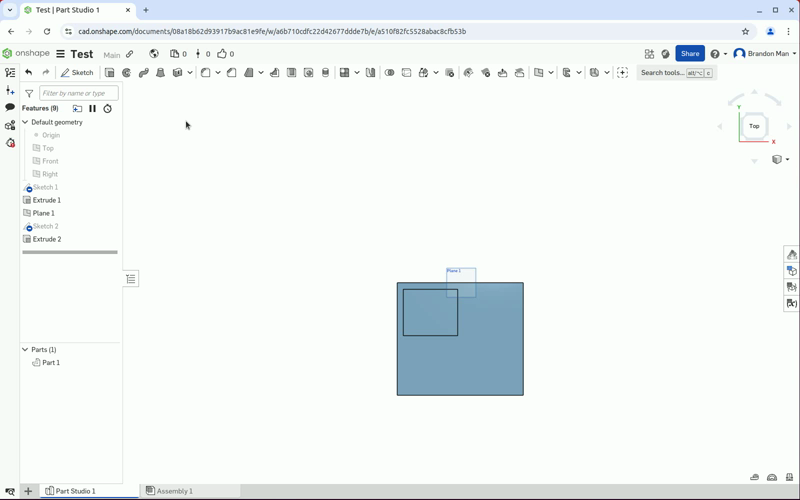
key(shift+h)
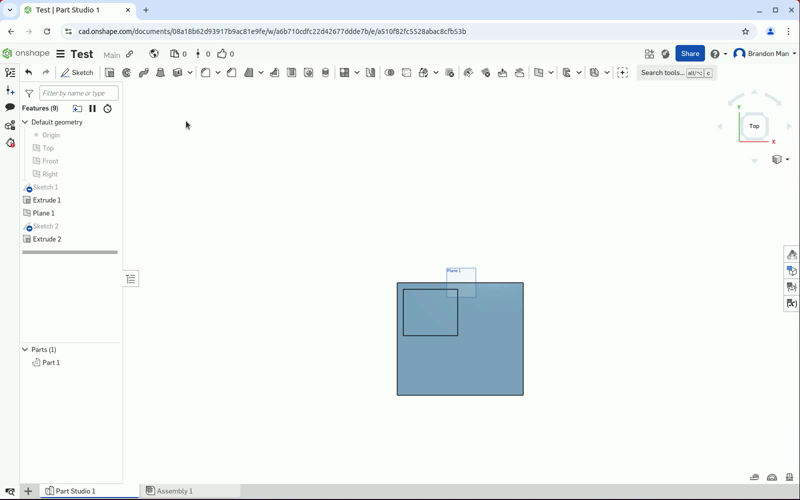
mouse_move(73, 189)
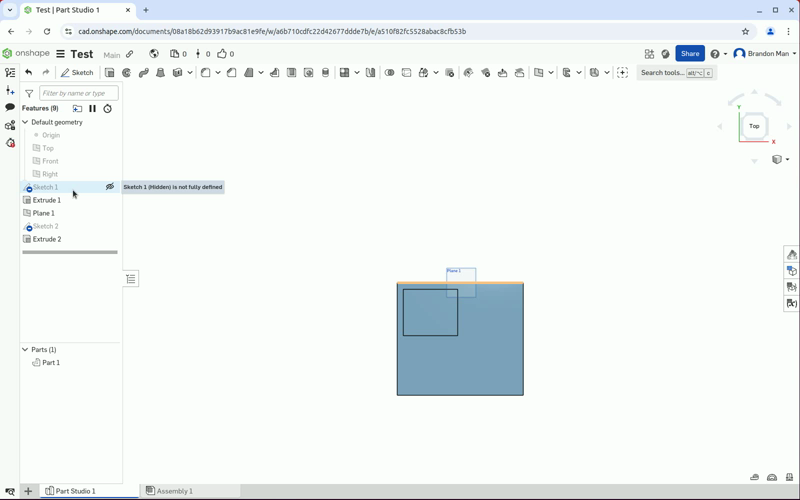
click(73, 189)
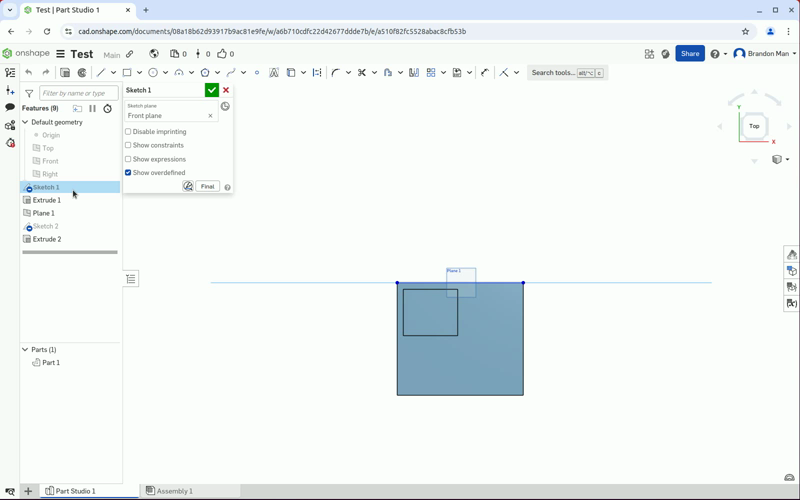
mouse_move(229, 92)
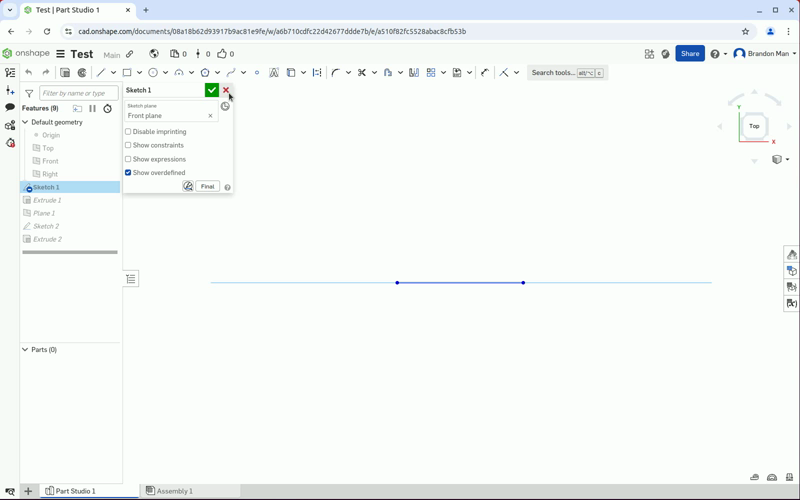
click(229, 92)
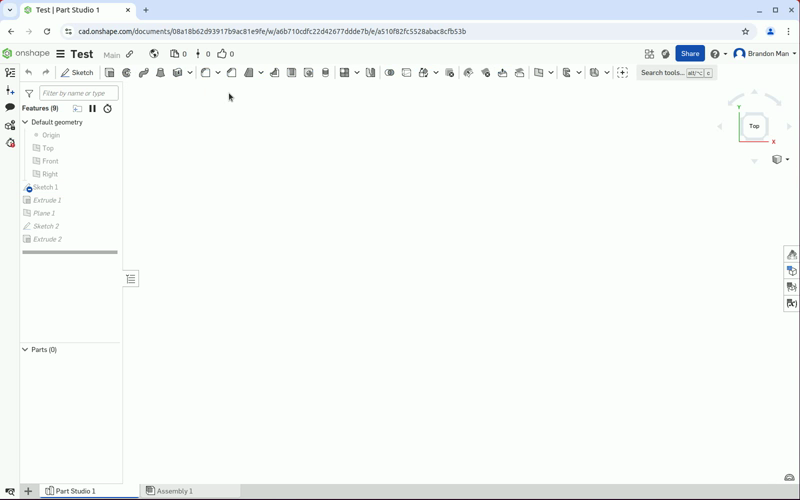
key(shift+s)
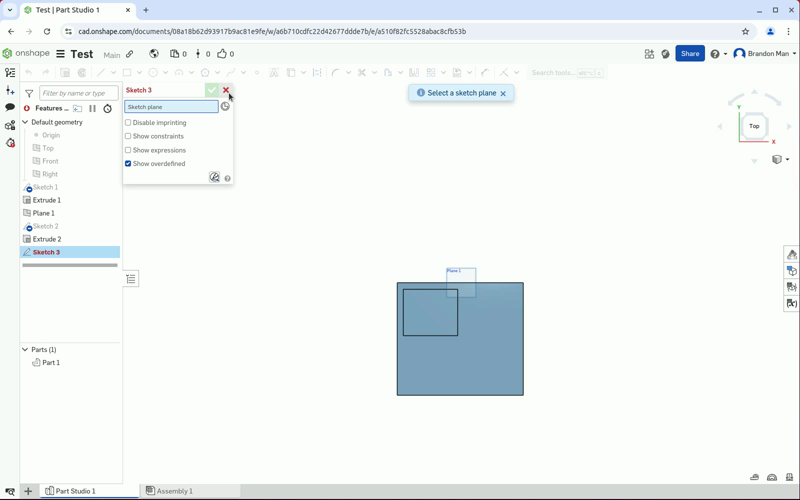
mouse_move(73, 215)
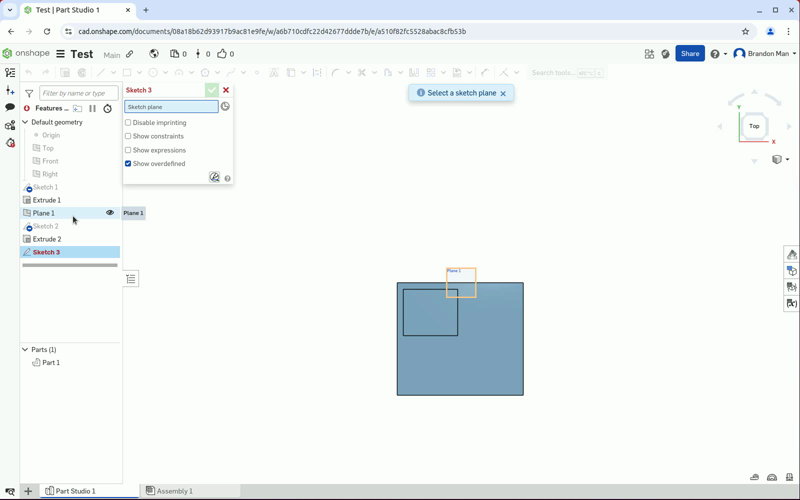
click(73, 215)
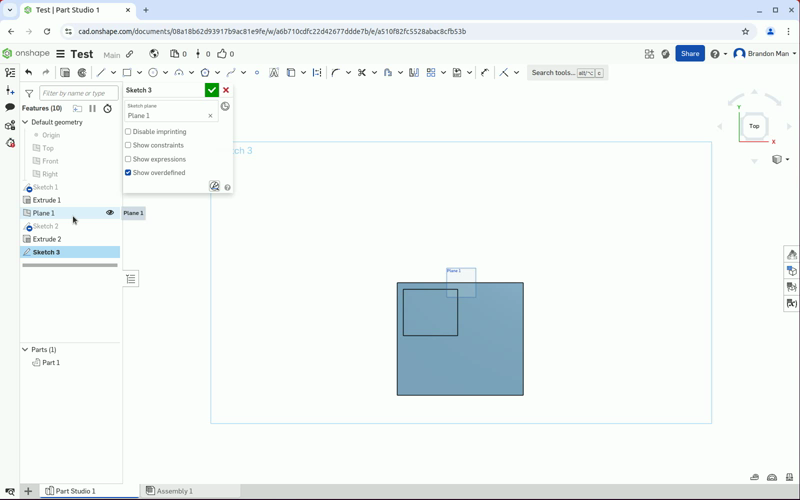
mouse_move(73, 352)
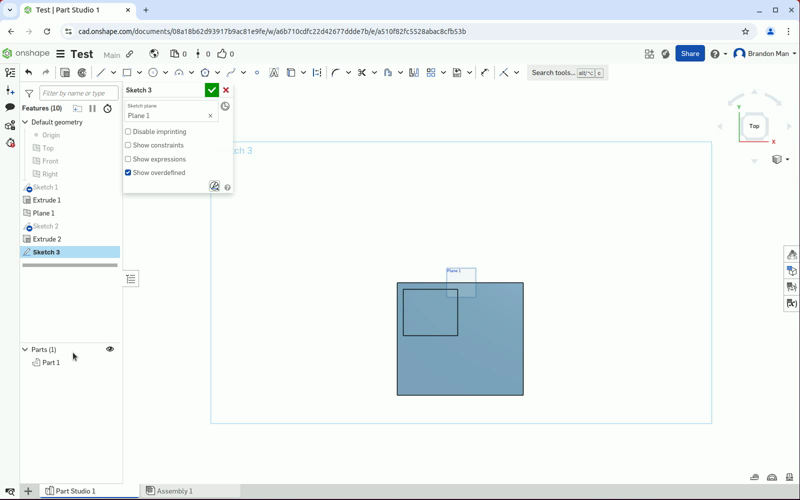
key(y)
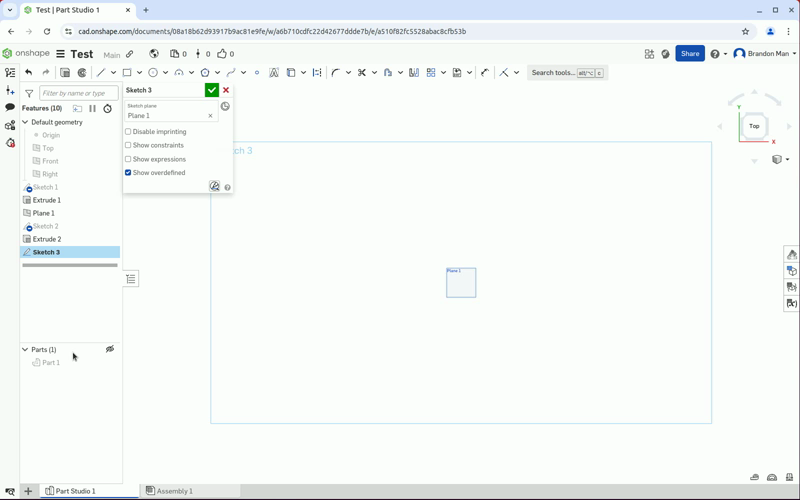
key(l)
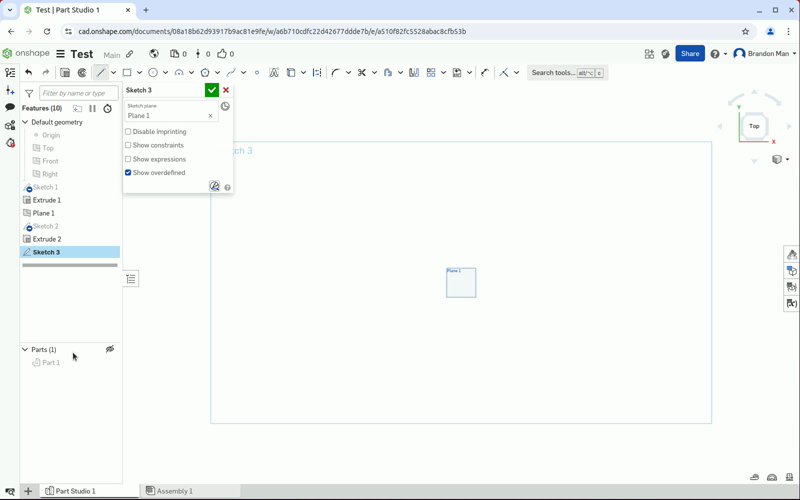
key_down(shift)
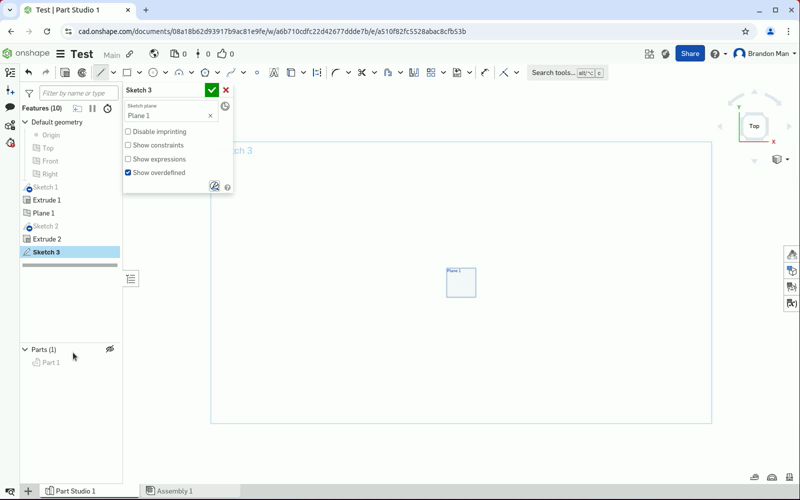
mouse_move(464, 335)
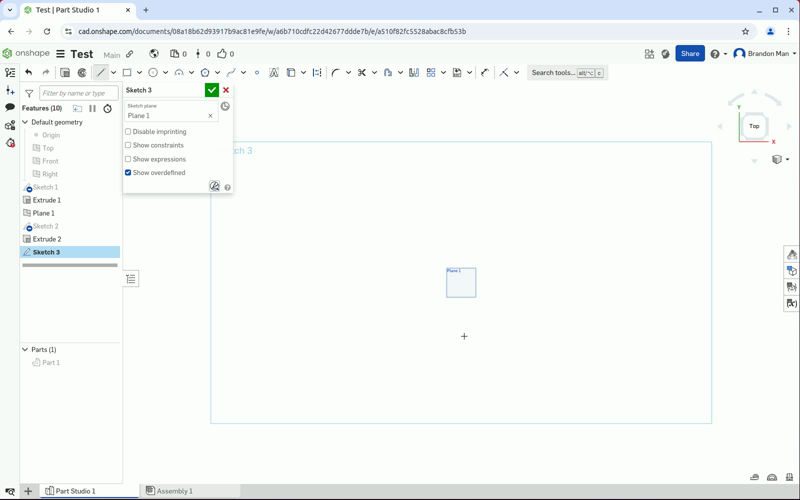
click(464, 335)
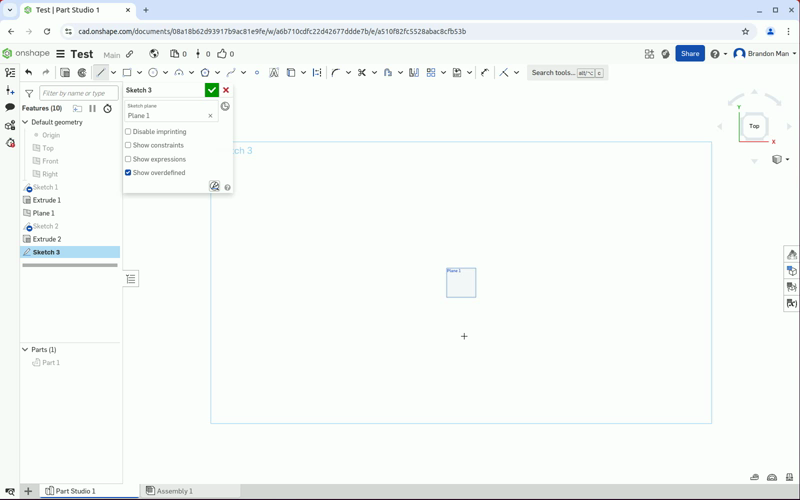
key_up(shift)
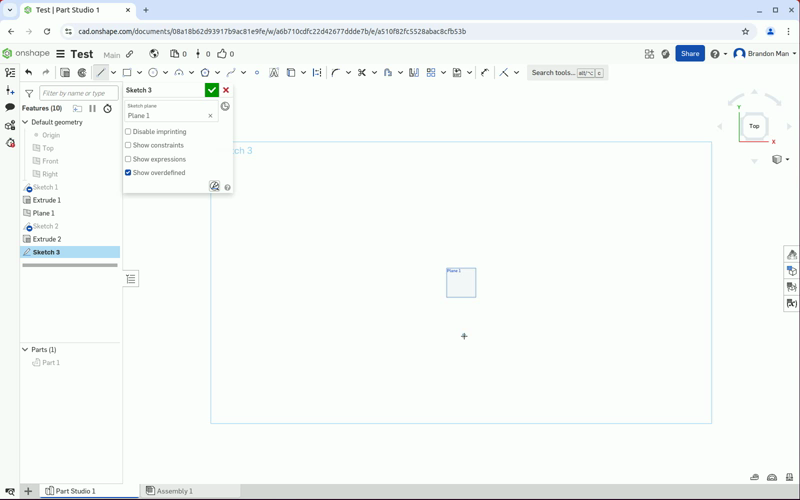
key_down(shift)
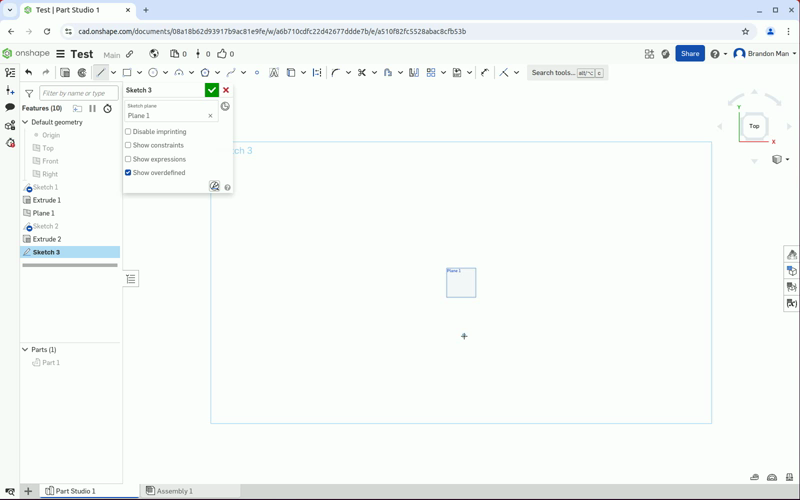
mouse_move(494, 335)
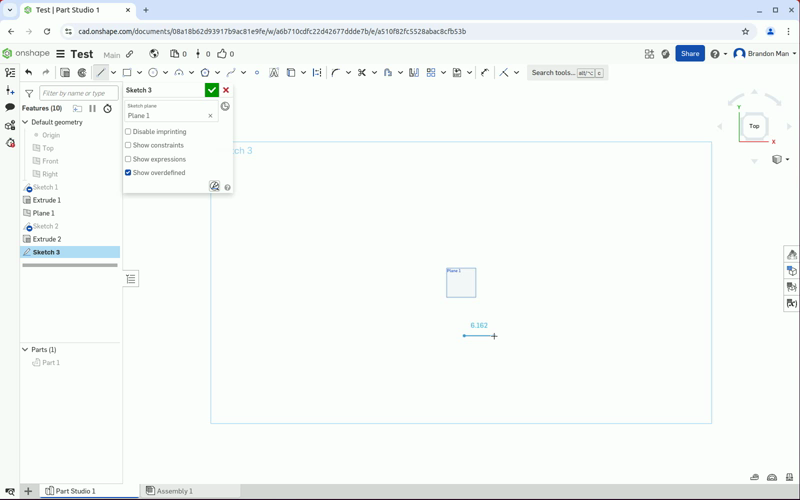
mouse_move(517, 335)
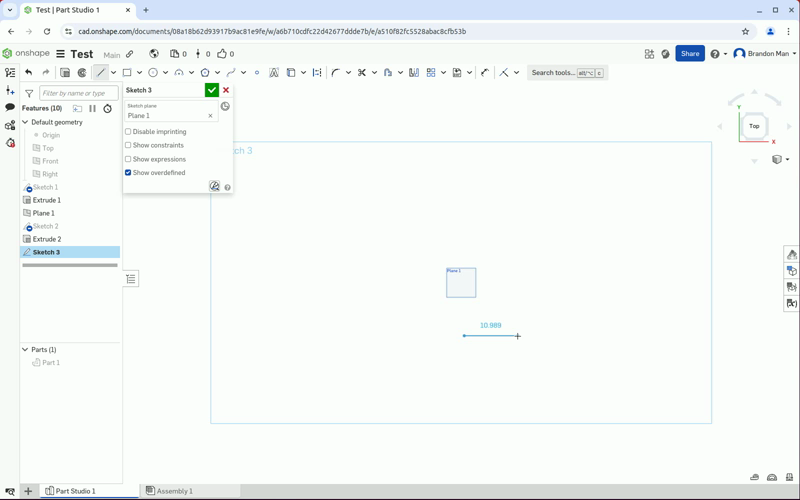
click(517, 335)
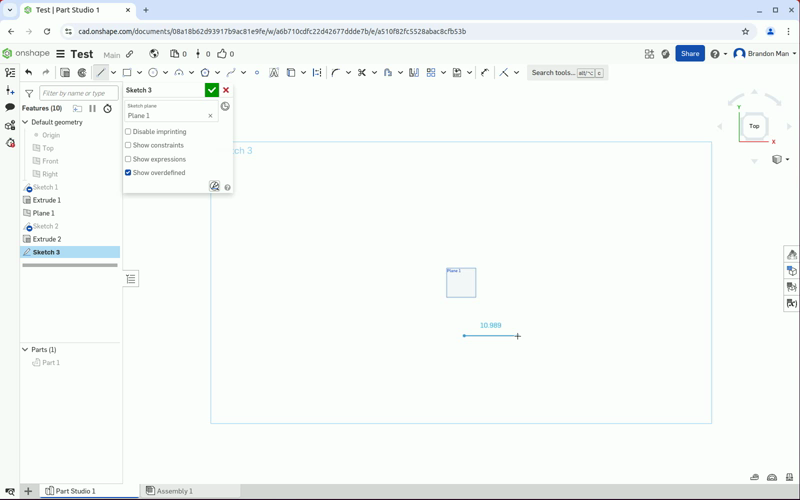
key_up(shift)
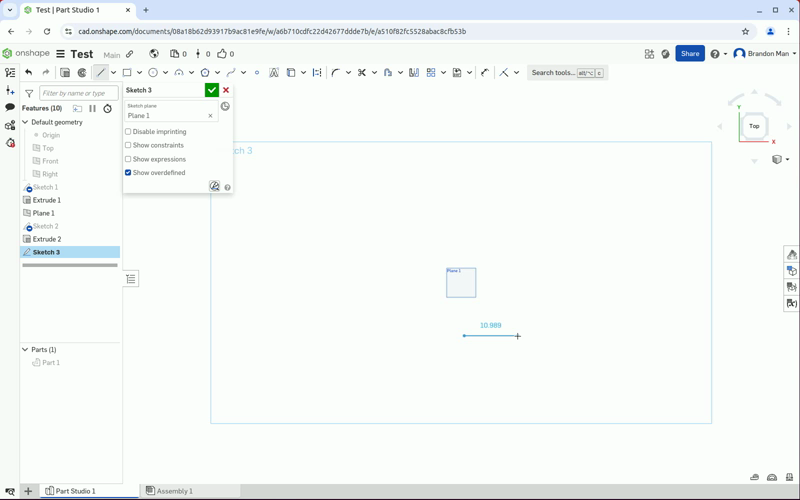
key_down(shift)
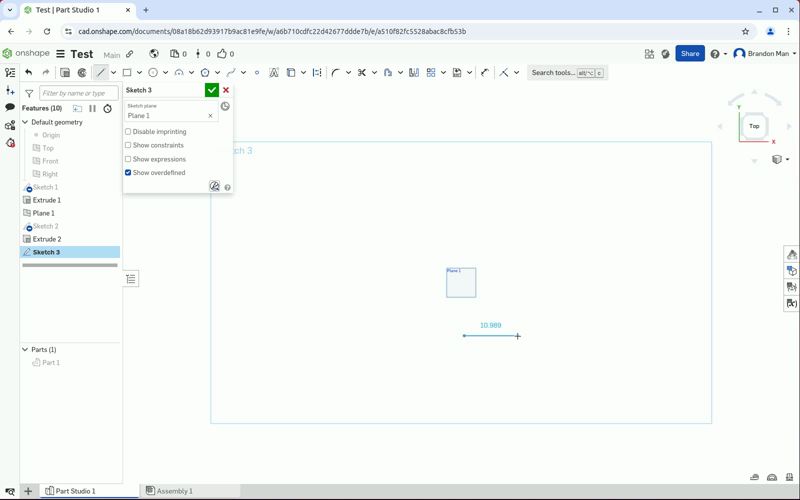
mouse_move(547, 335)
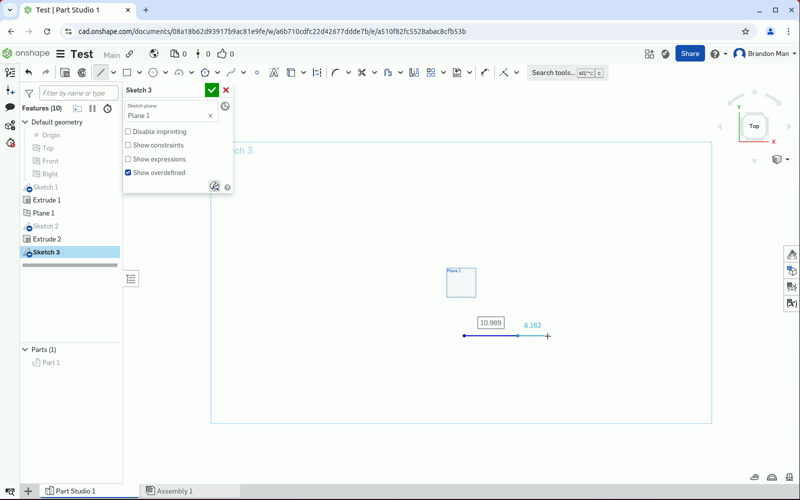
mouse_move(517, 289)
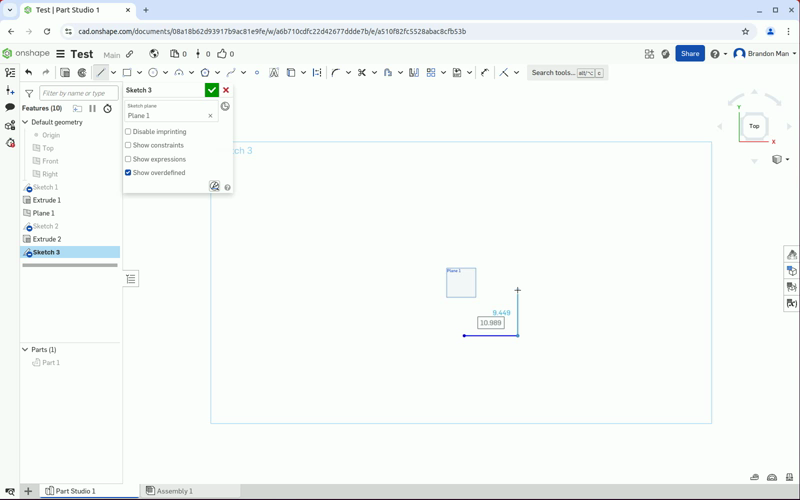
click(517, 289)
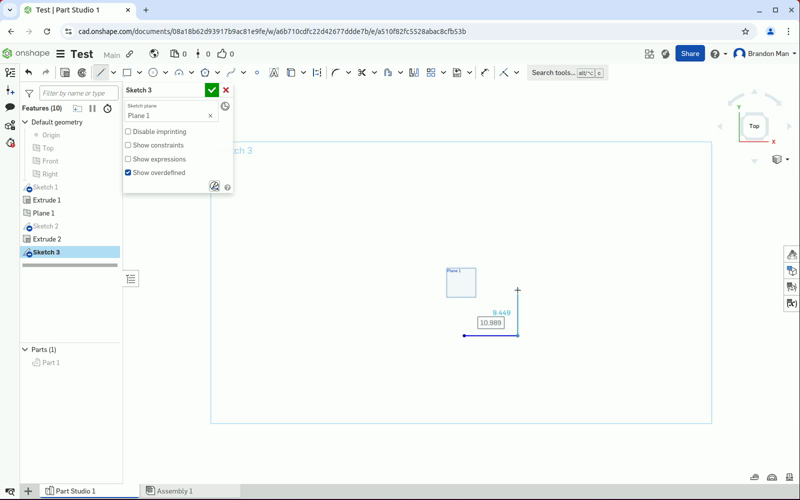
key_up(shift)
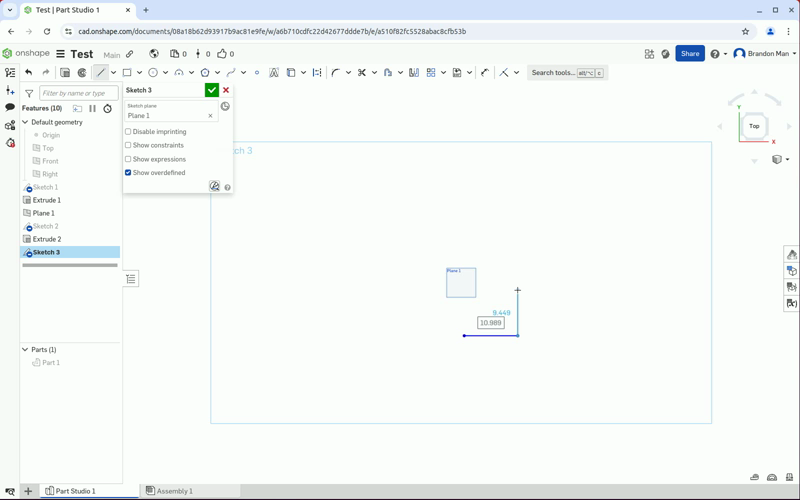
key_down(shift)
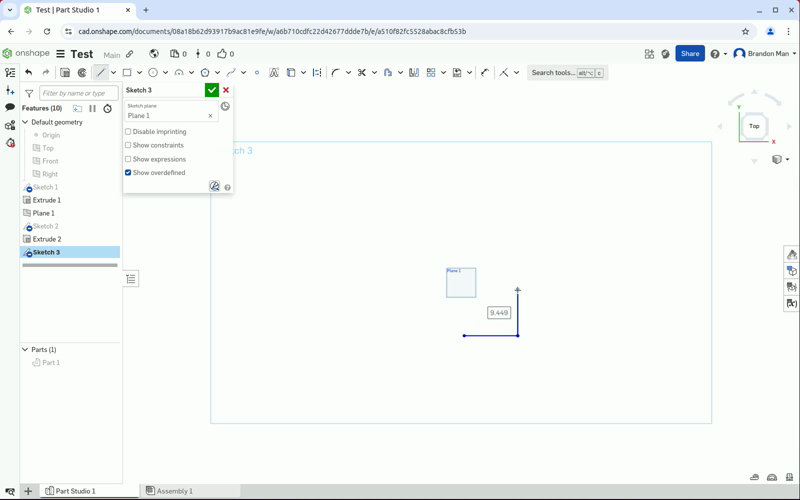
mouse_move(547, 289)
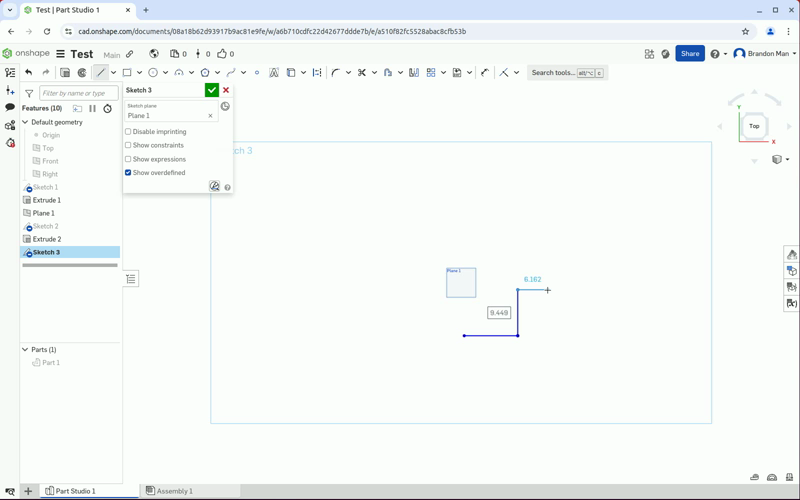
mouse_move(464, 289)
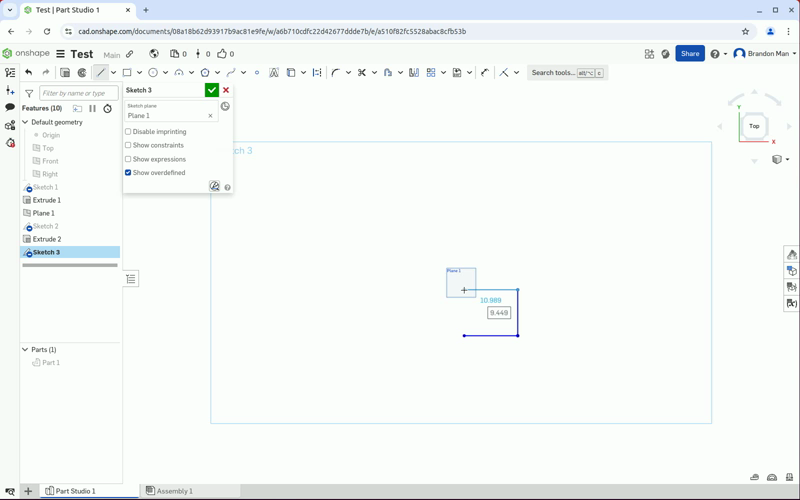
click(464, 289)
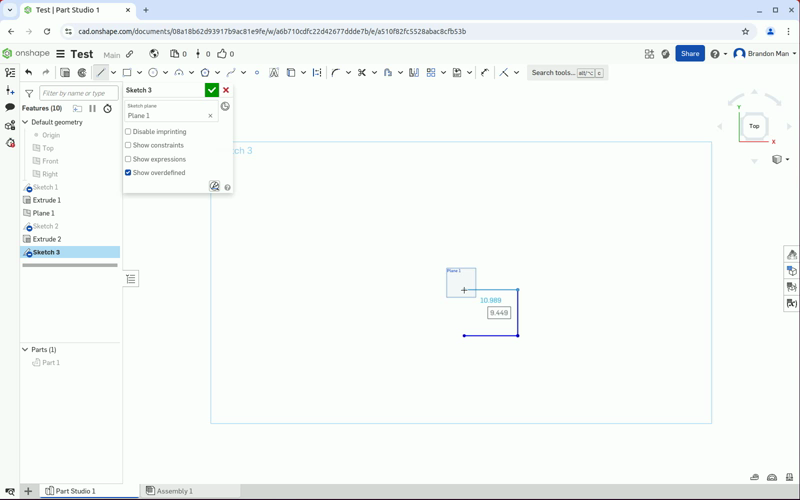
key_up(shift)
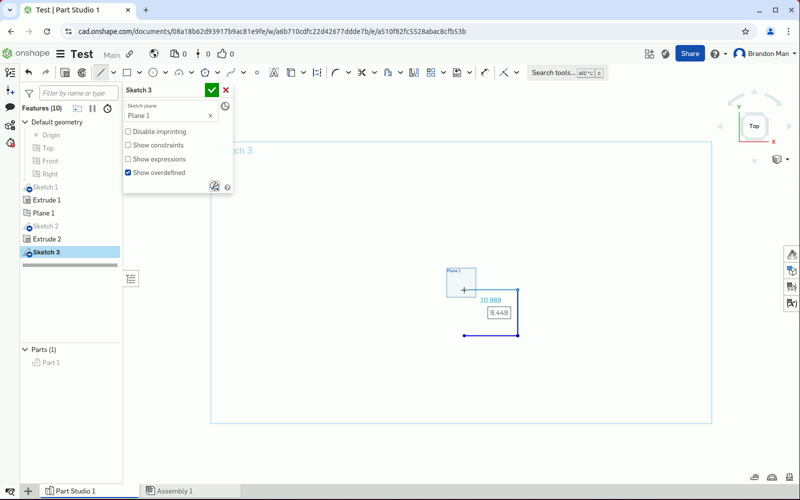
mouse_move(494, 289)
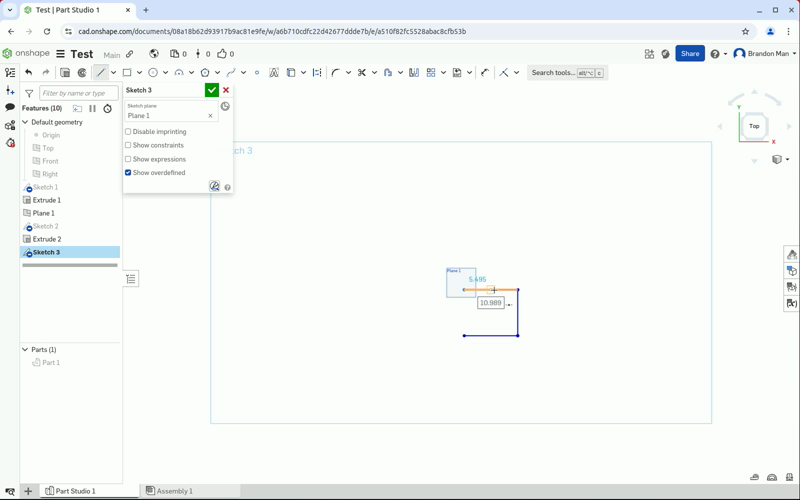
key_down(shift)
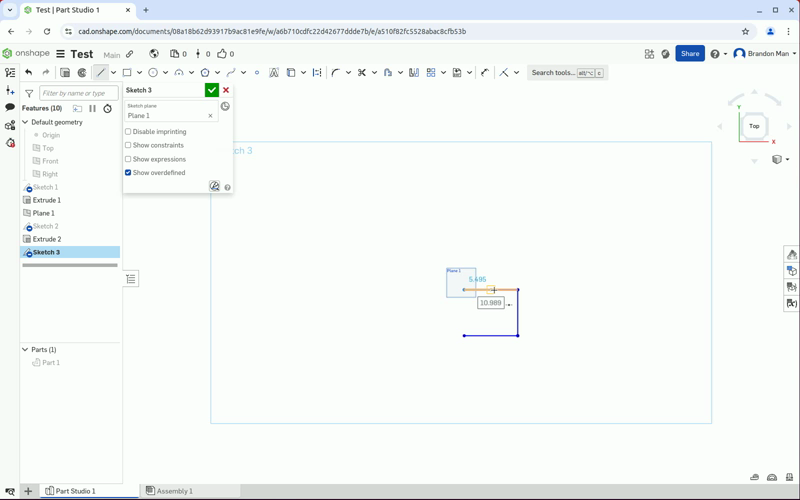
mouse_move(464, 335)
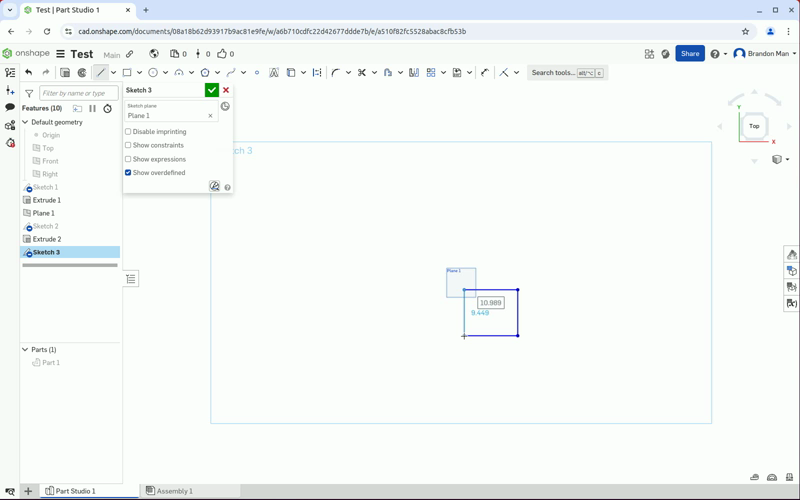
key_up(shift)
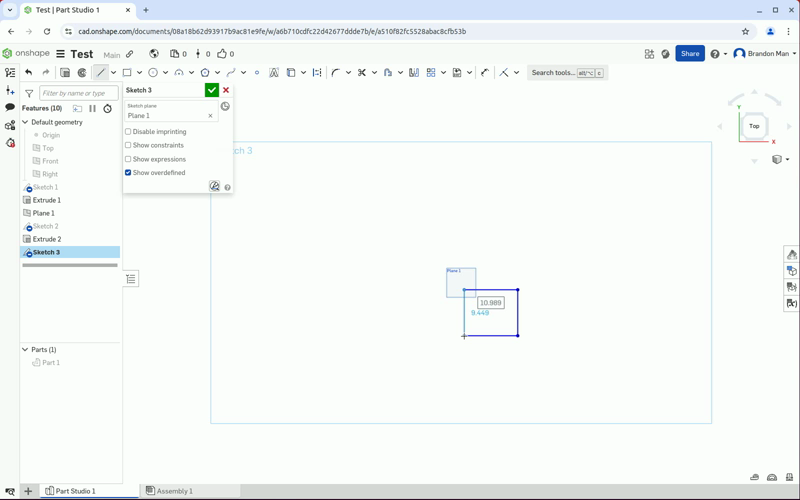
click(464, 335)
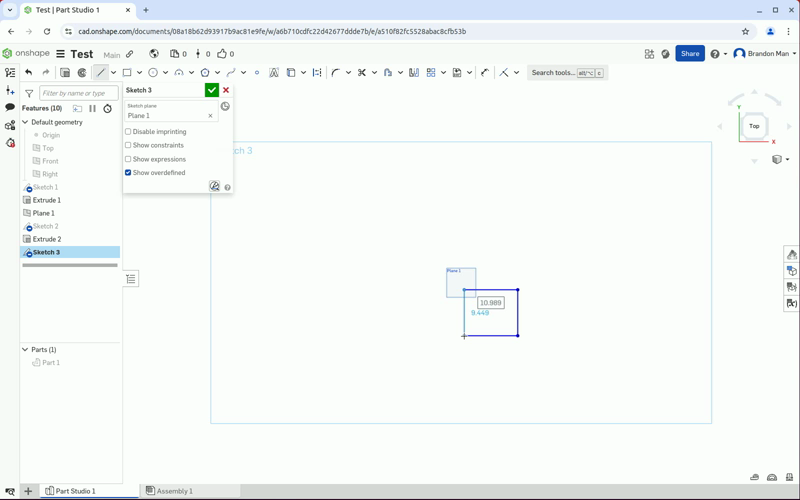
key(esc)
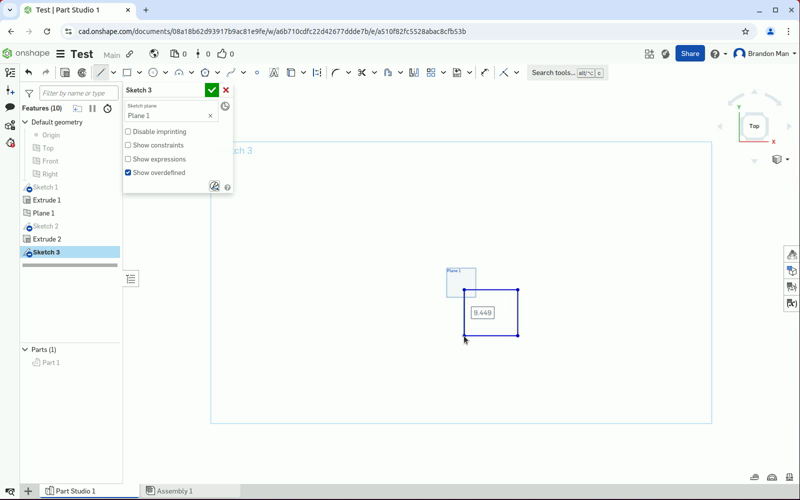
mouse_move(473, 333)
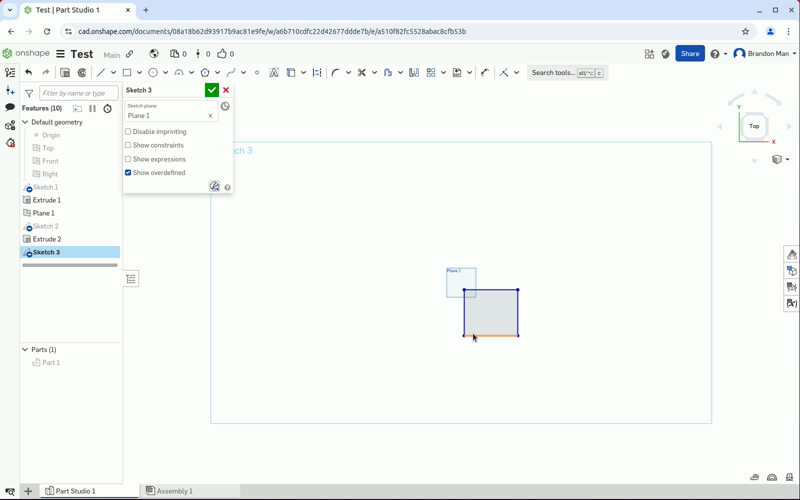
click(473, 333)
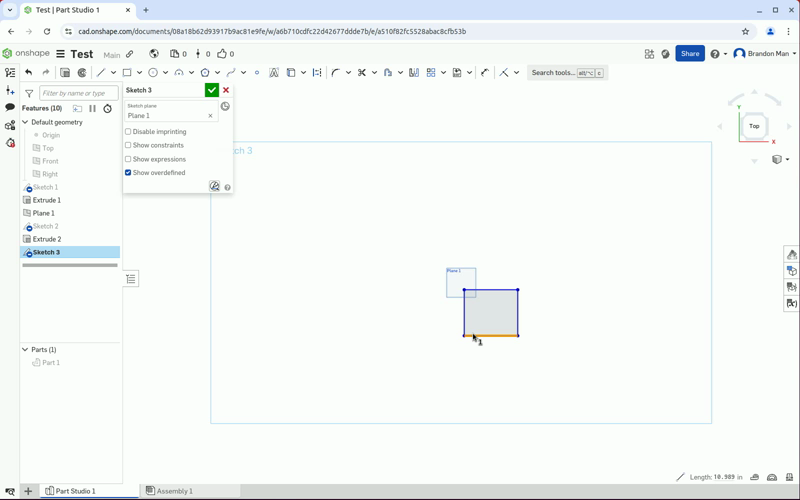
mouse_move(73, 352)
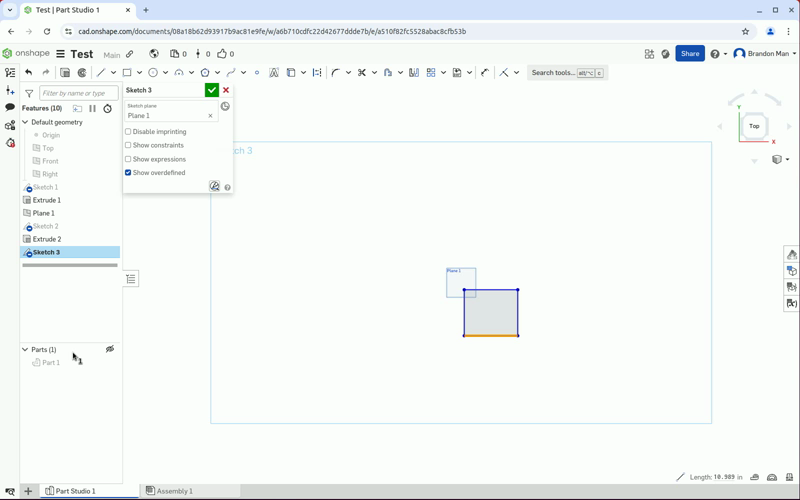
key(shift+y)
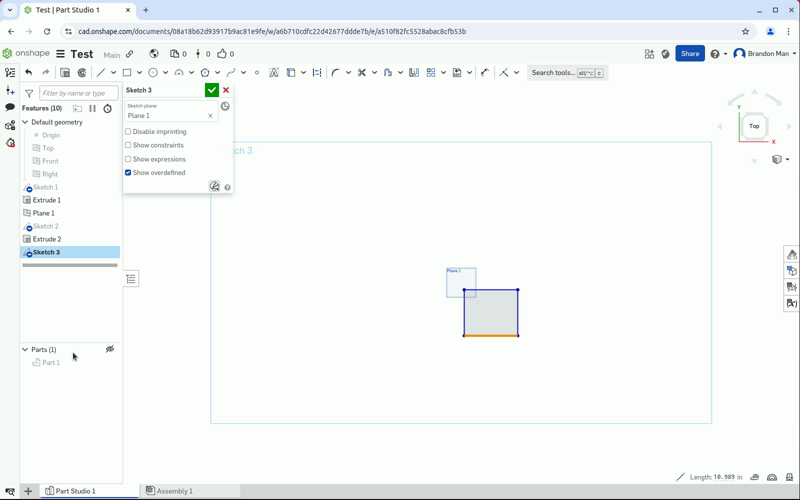
key(shift+e)
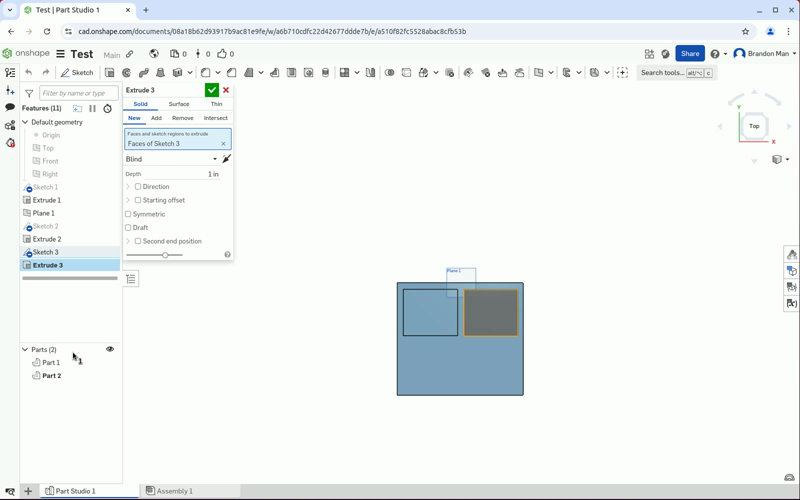
mouse_move(143, 106)
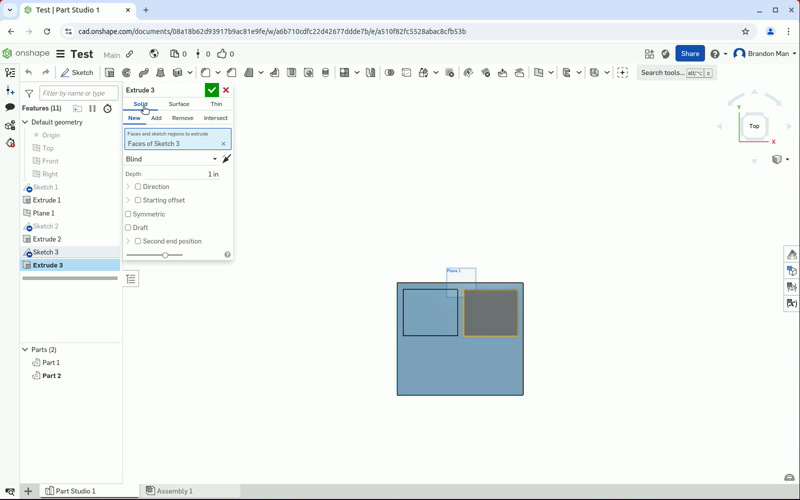
click(143, 106)
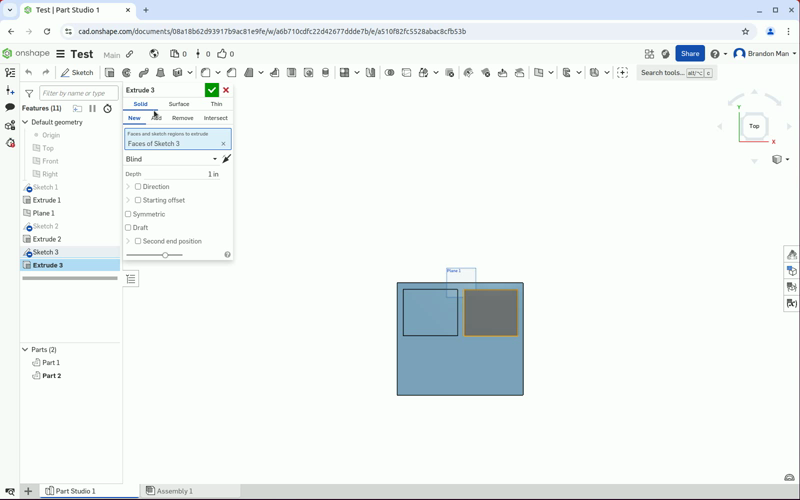
mouse_move(186, 120)
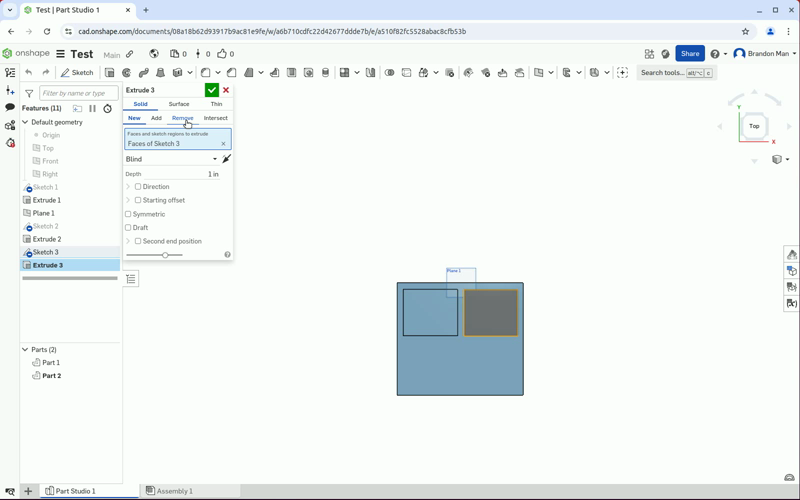
click(186, 120)
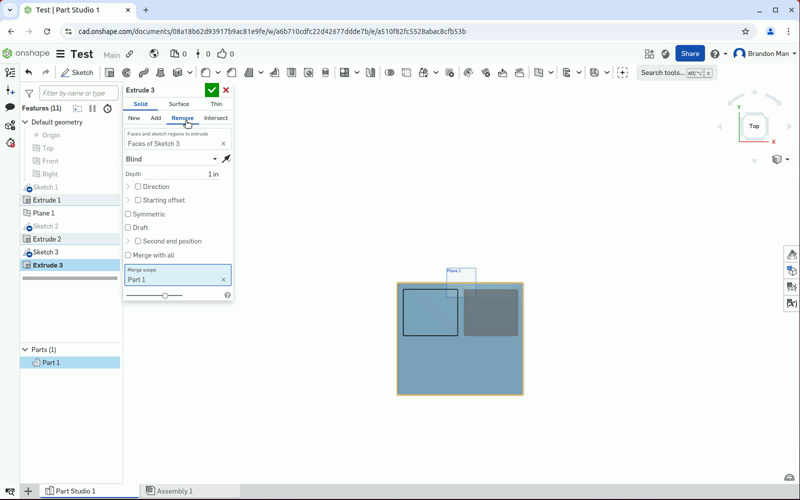
key(tab, 4)
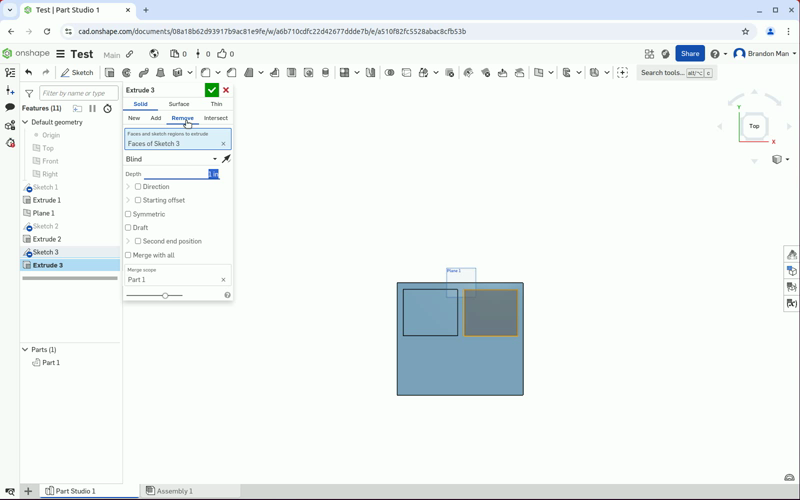
text(30.811)
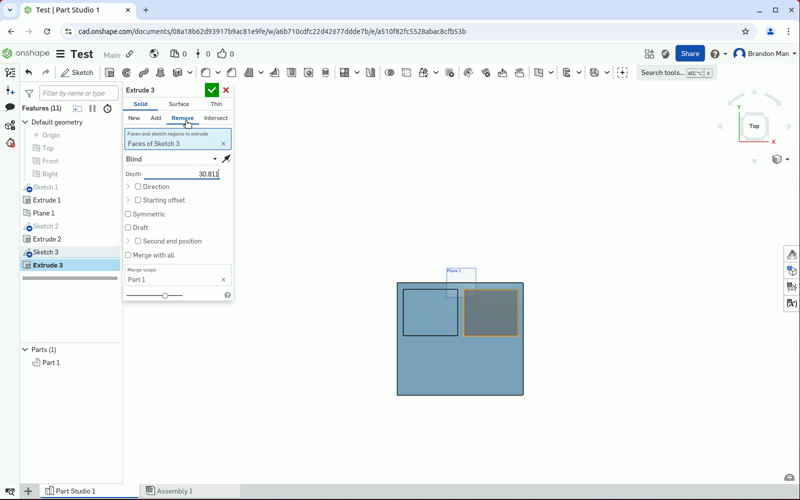
key(tab, 6)
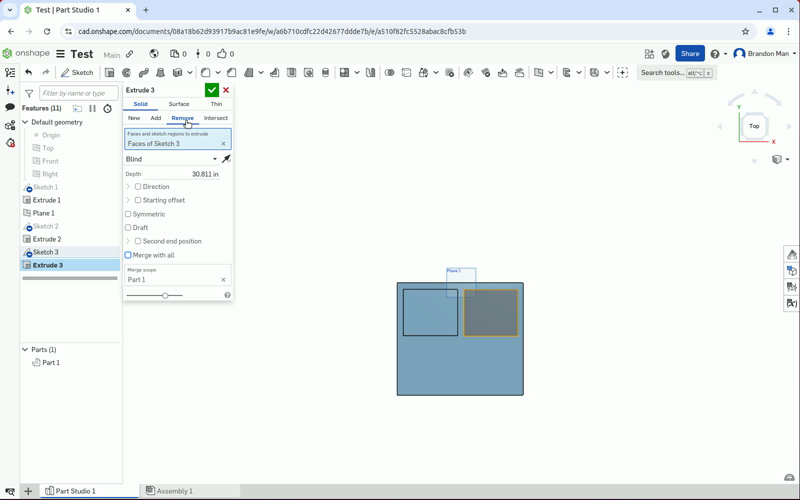
key(space)
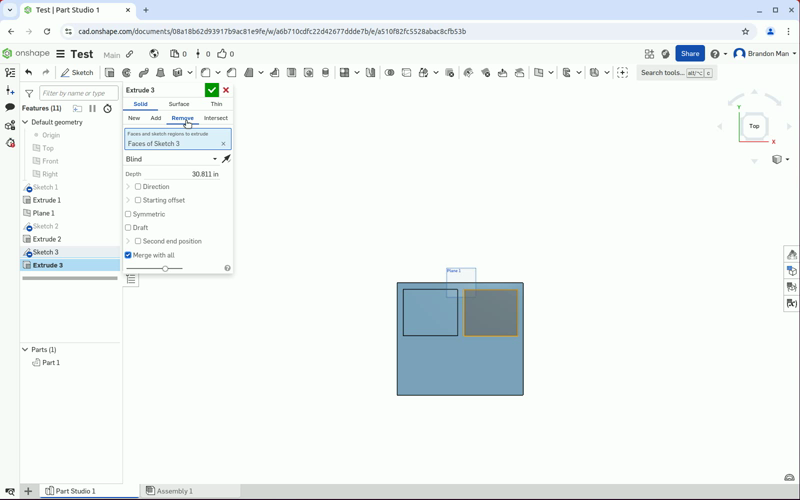
key(enter)
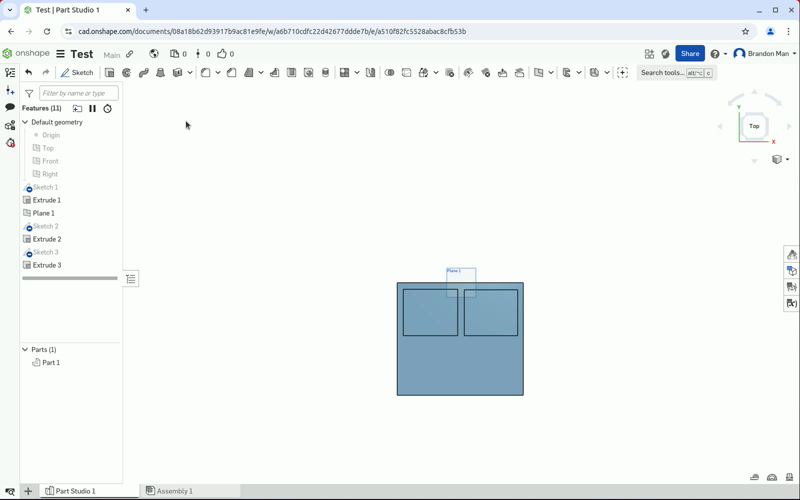
key(shift+h)
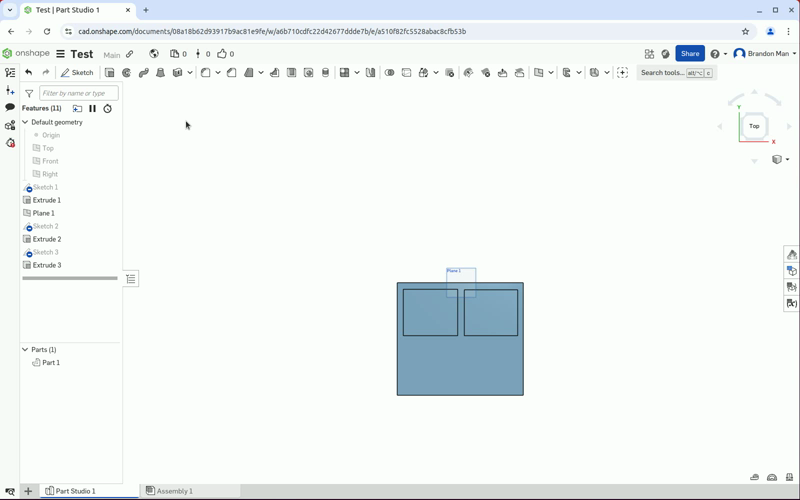
key(shift+h)
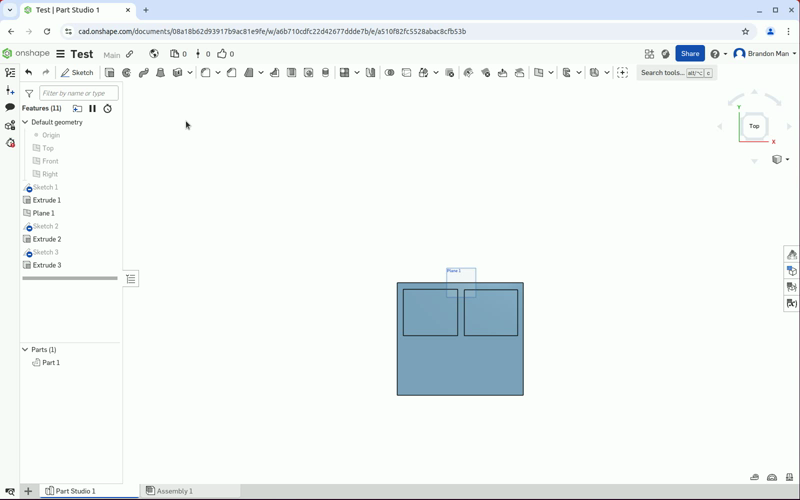
mouse_move(73, 189)
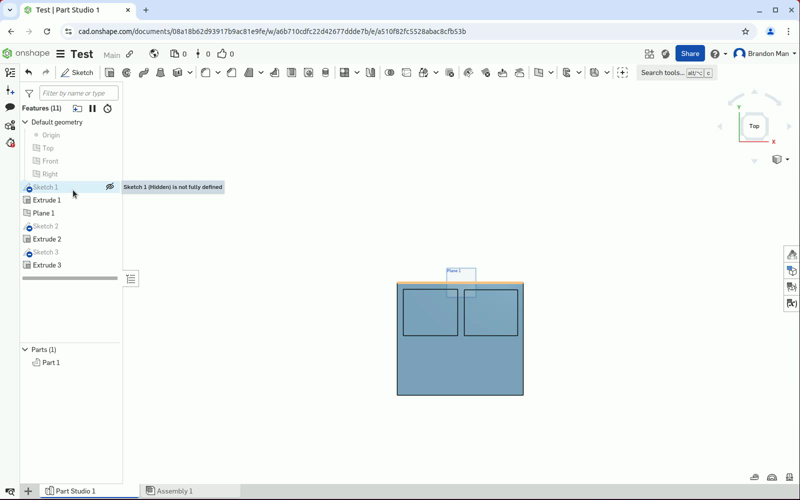
click(73, 189)
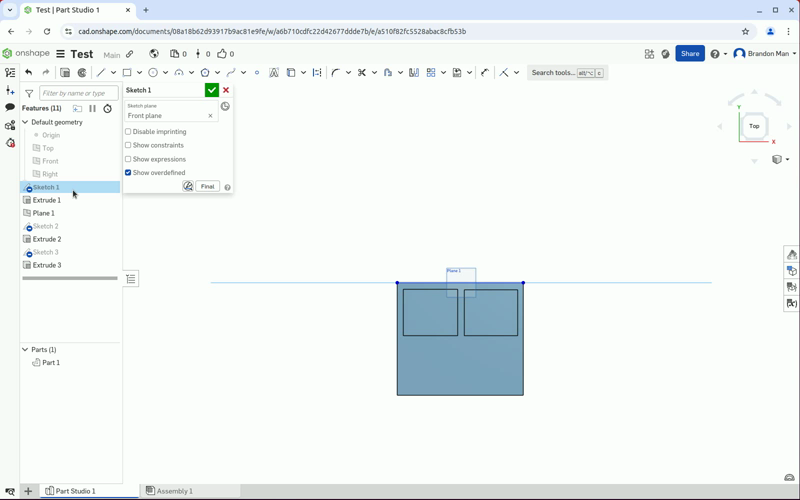
mouse_move(229, 92)
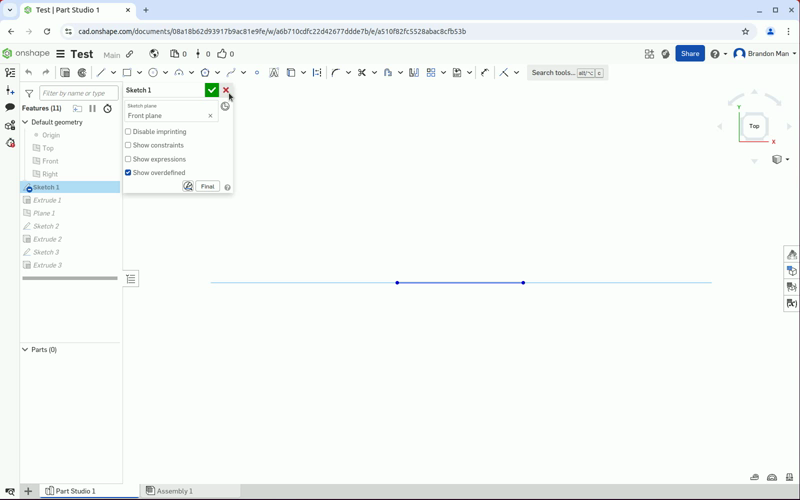
click(229, 92)
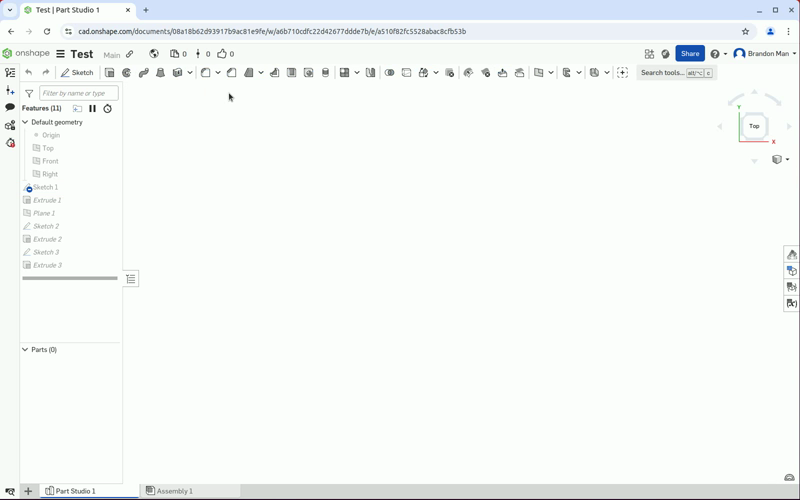
key(shift+s)
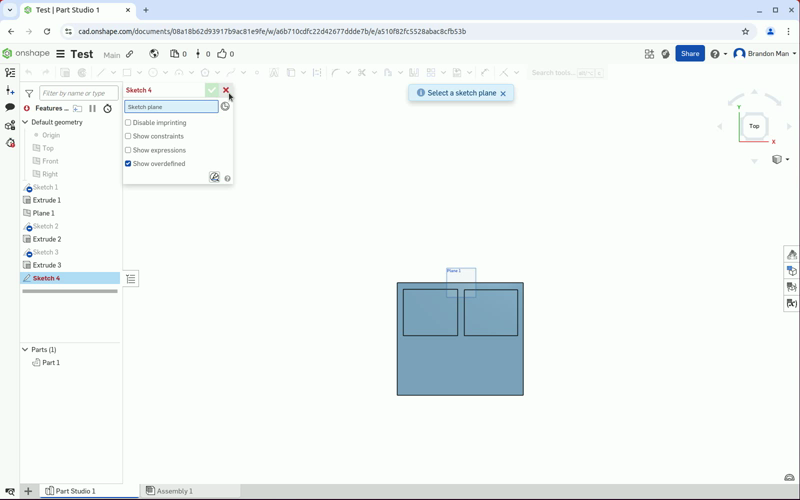
mouse_move(73, 215)
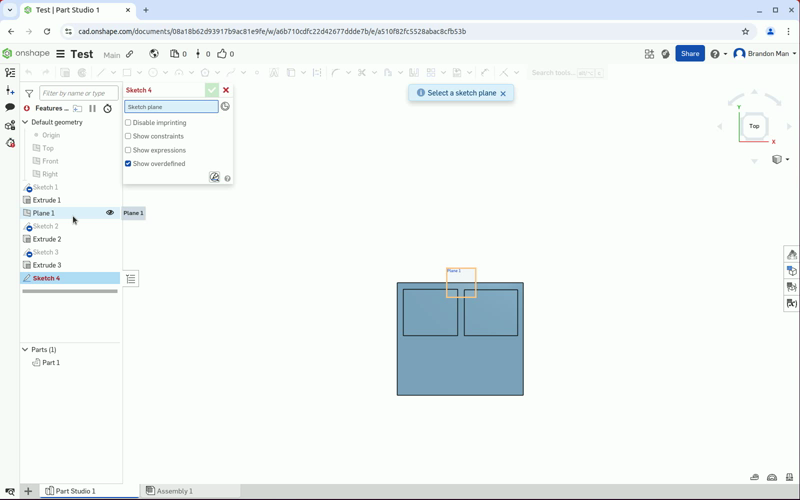
click(73, 215)
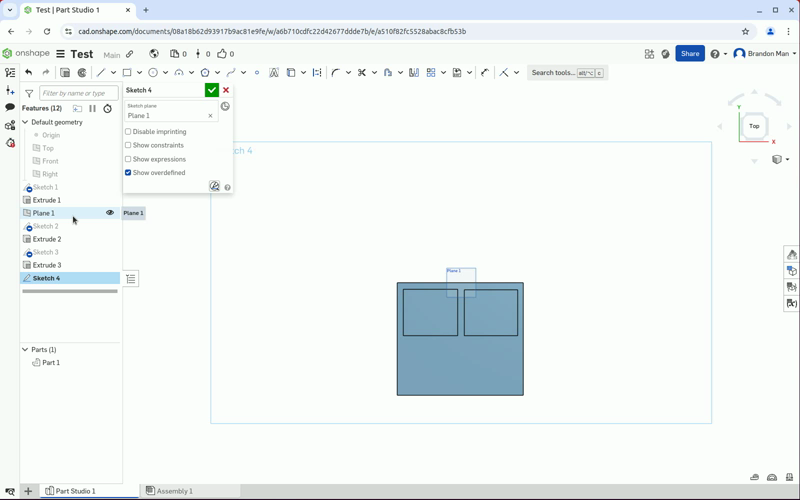
mouse_move(73, 352)
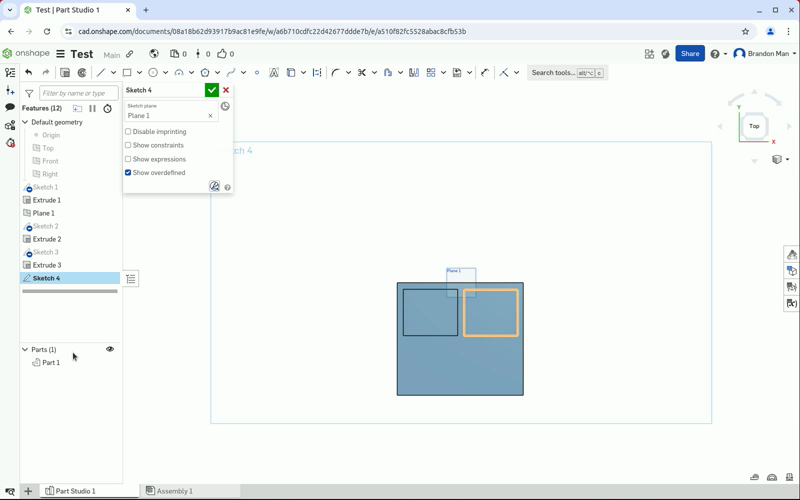
key(y)
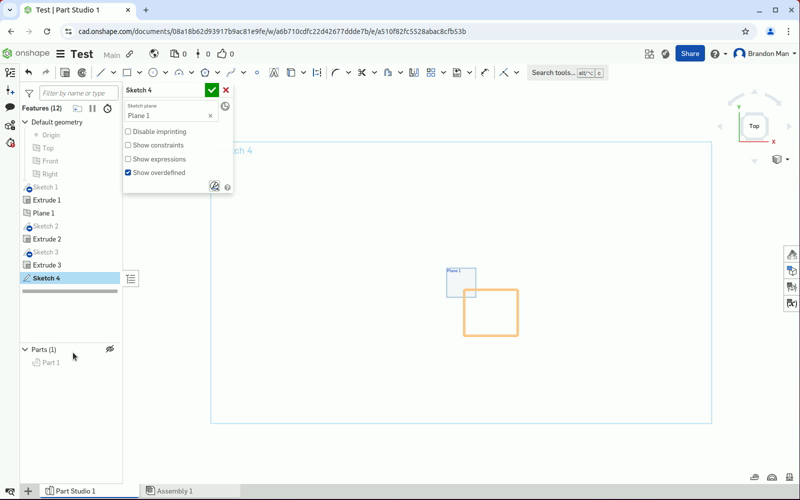
key(l)
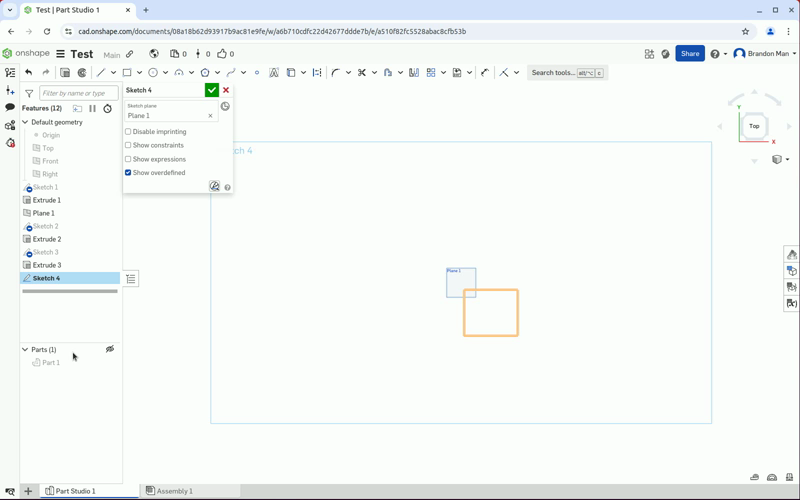
key_down(shift)
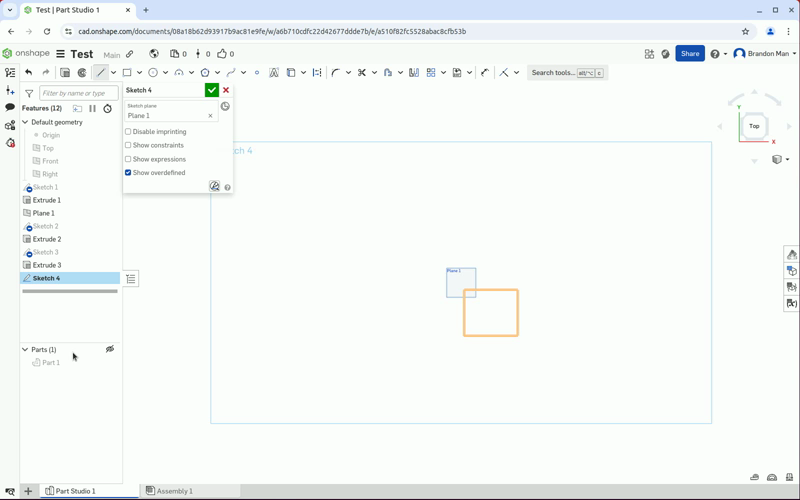
mouse_move(404, 388)
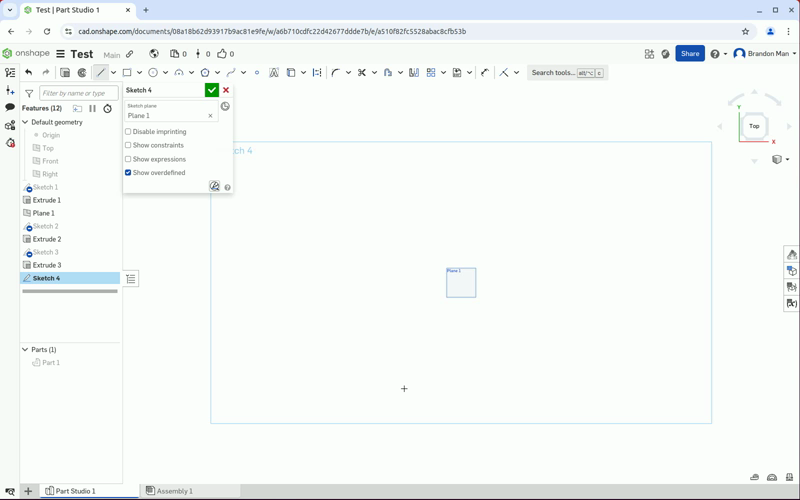
click(404, 388)
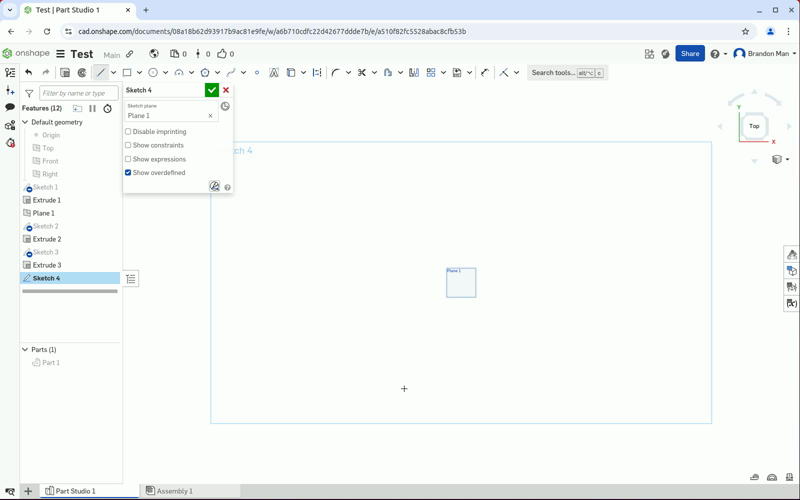
key_up(shift)
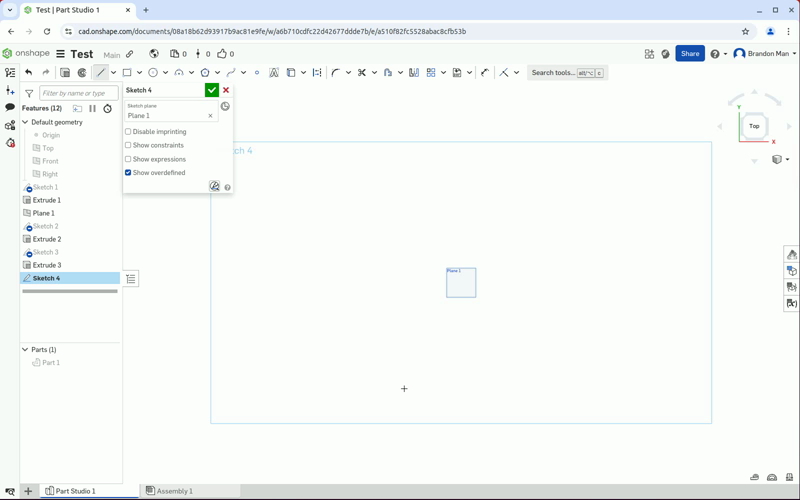
key_down(shift)
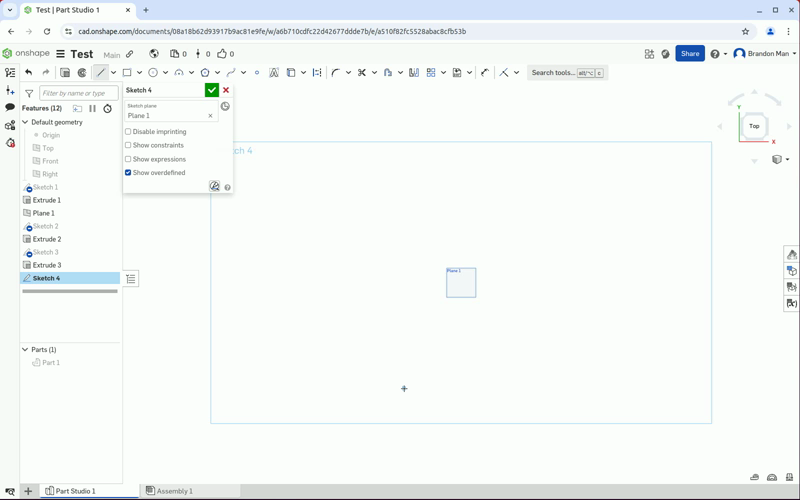
mouse_move(434, 388)
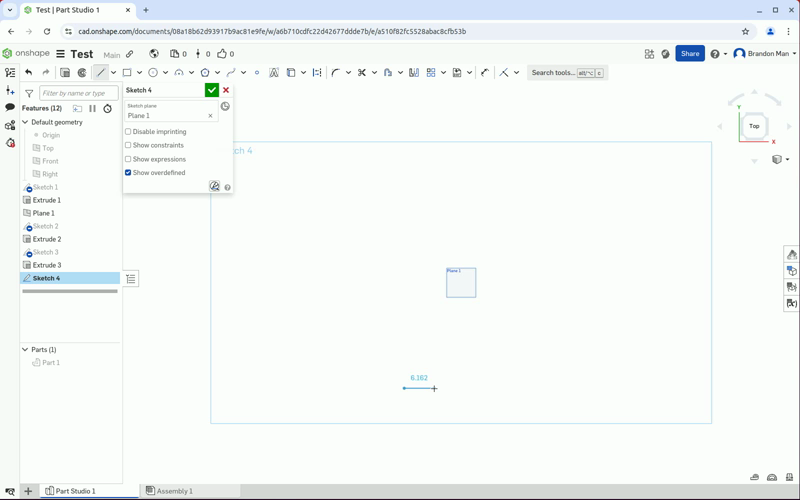
mouse_move(457, 388)
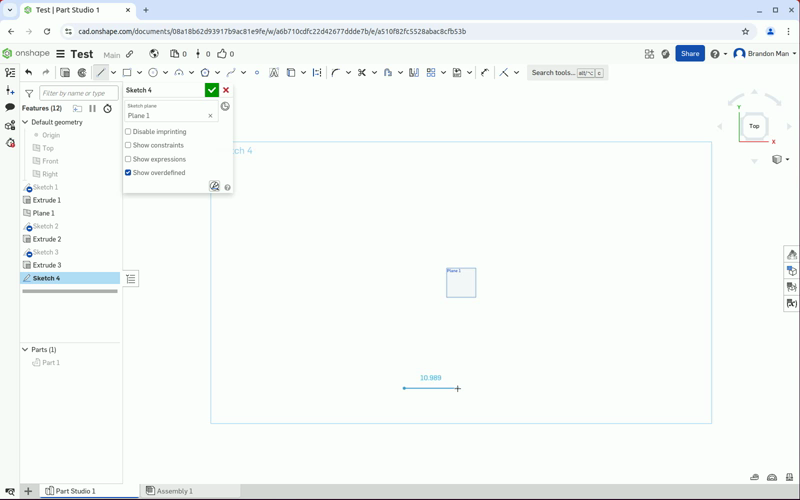
click(457, 388)
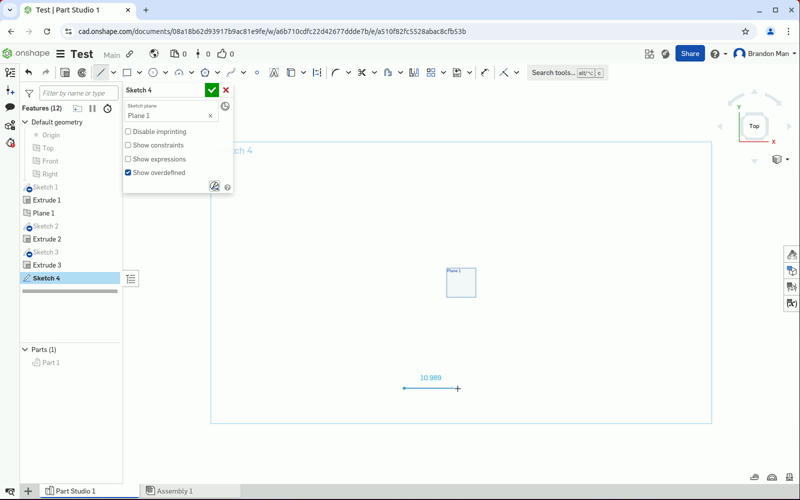
key_up(shift)
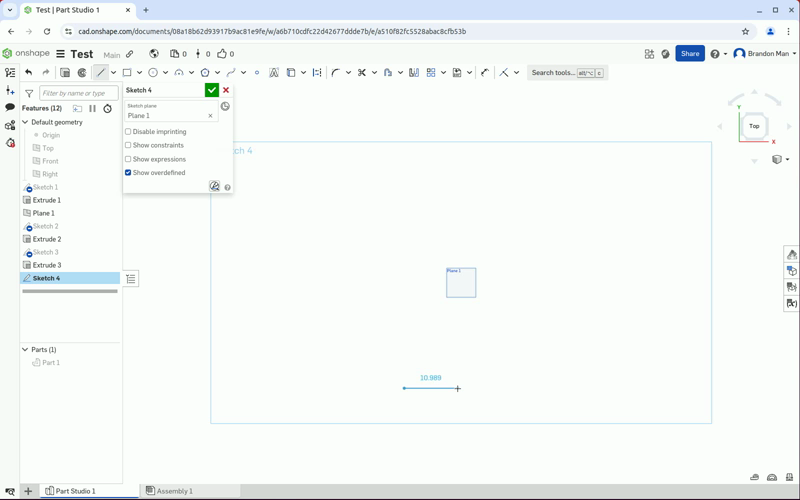
key_down(shift)
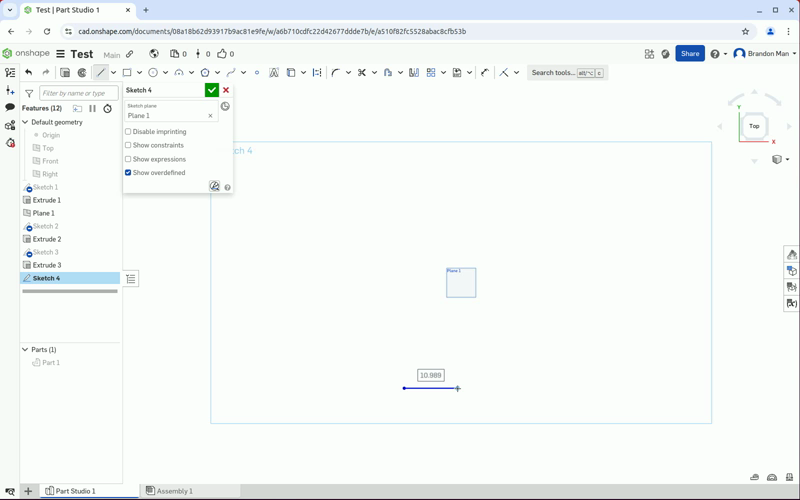
mouse_move(487, 388)
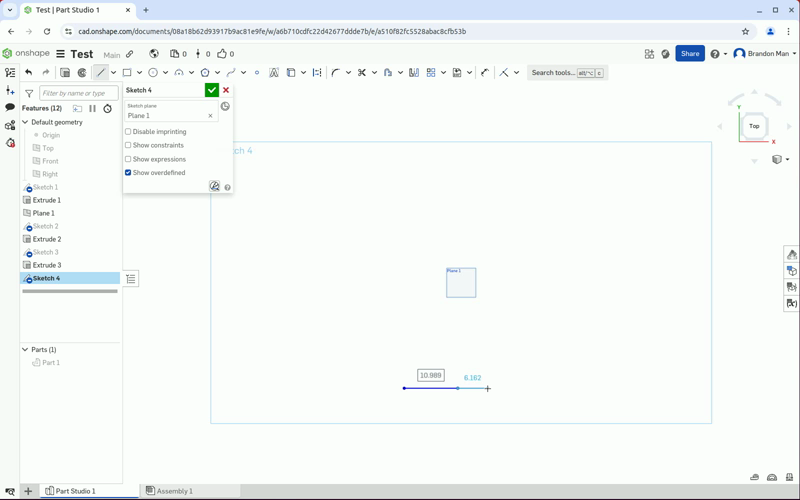
mouse_move(457, 342)
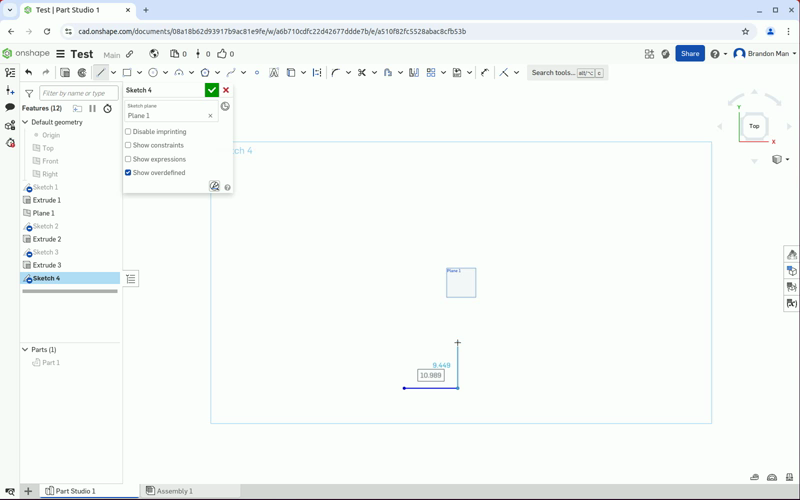
click(457, 342)
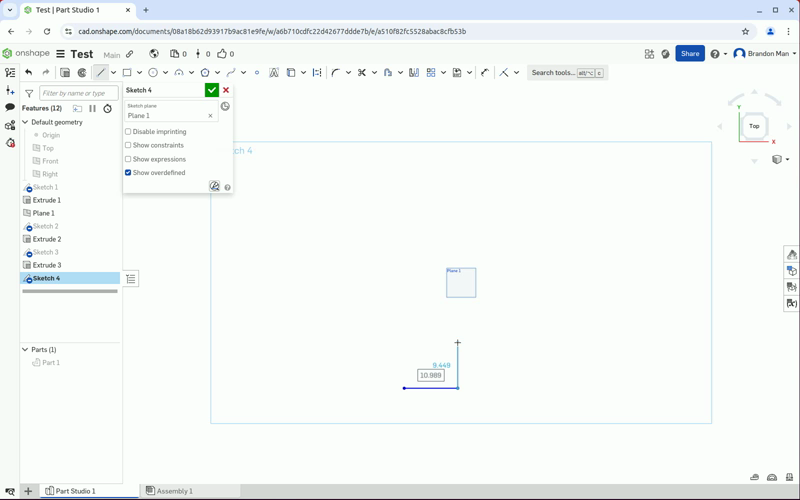
key_up(shift)
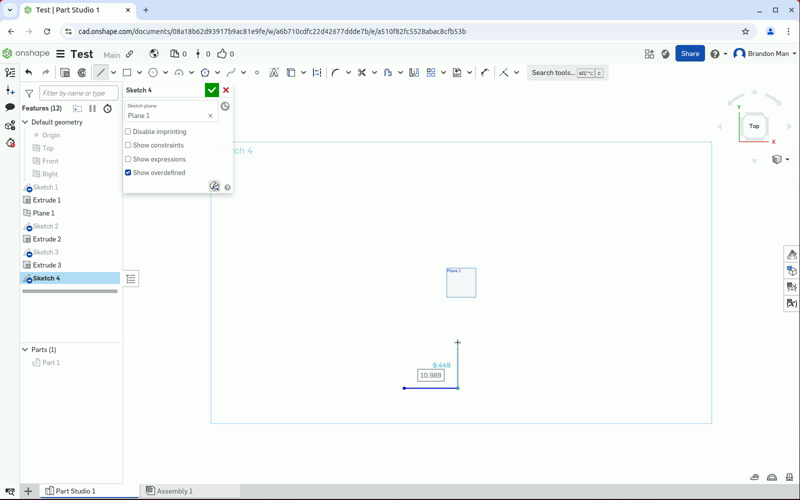
key_down(shift)
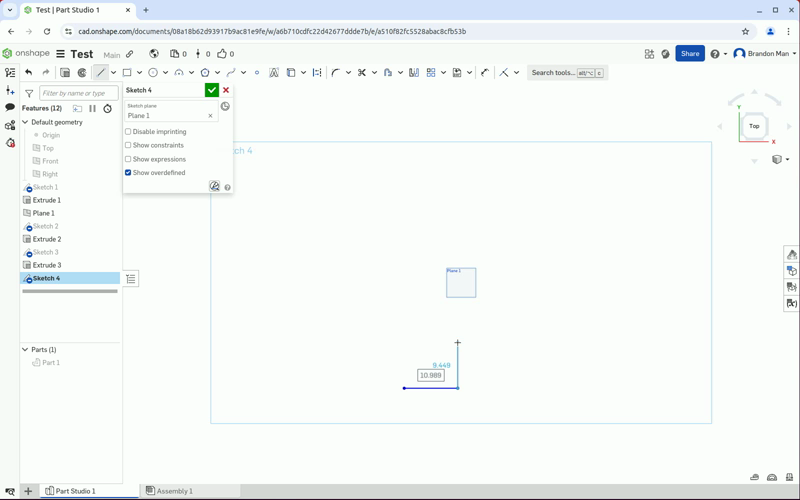
mouse_move(487, 342)
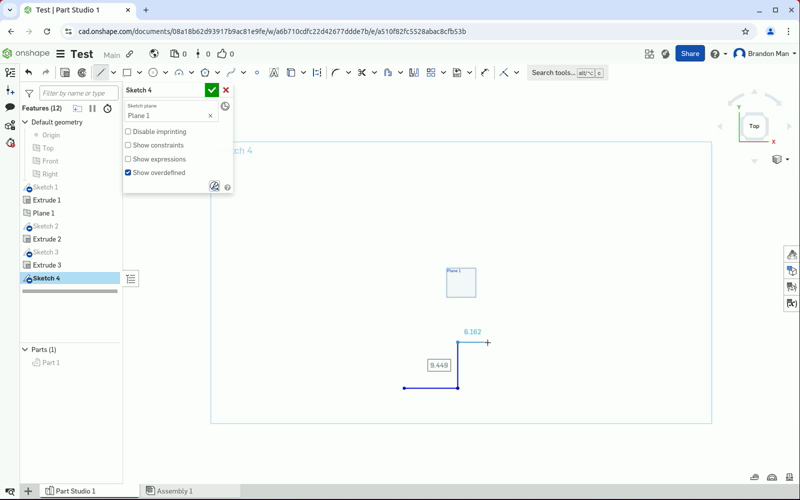
mouse_move(404, 342)
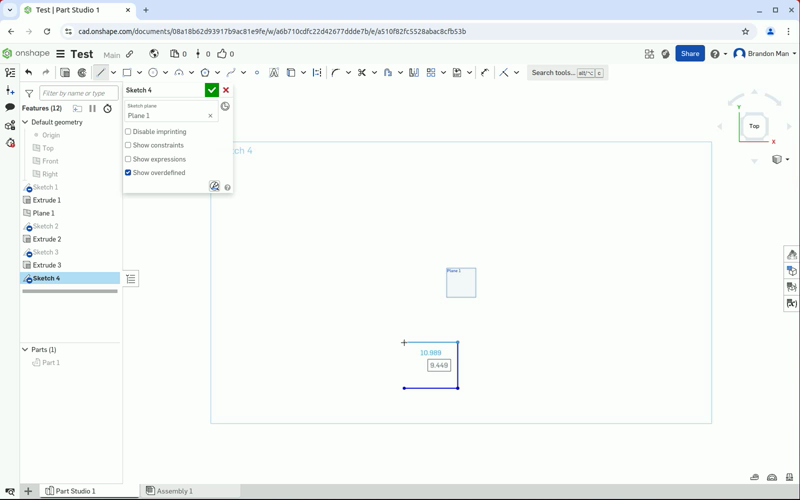
click(404, 342)
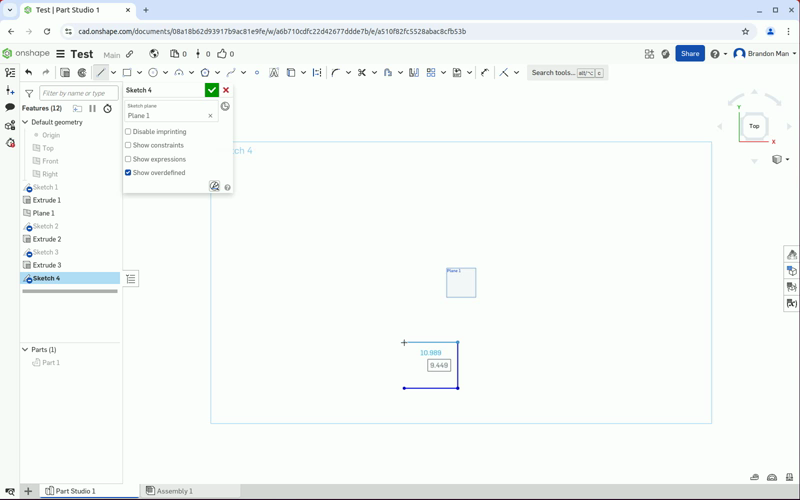
key_up(shift)
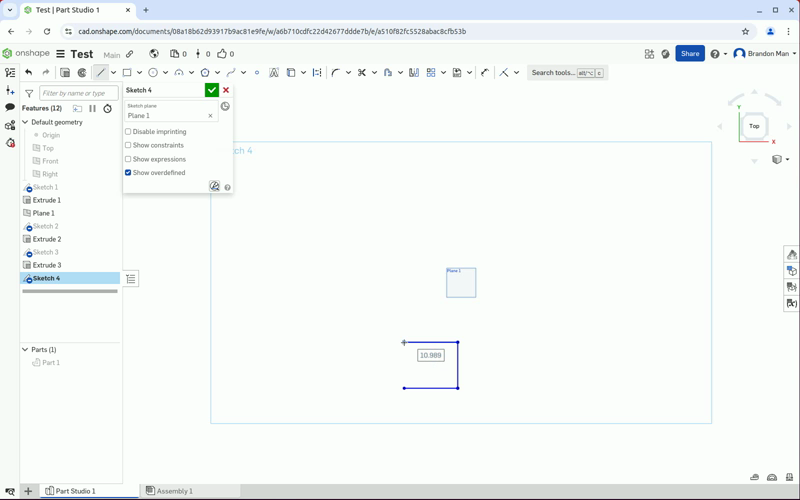
mouse_move(434, 342)
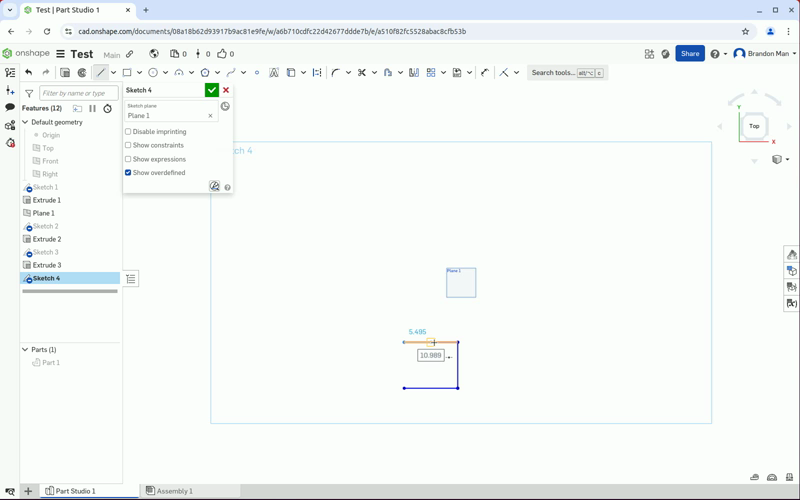
key_down(shift)
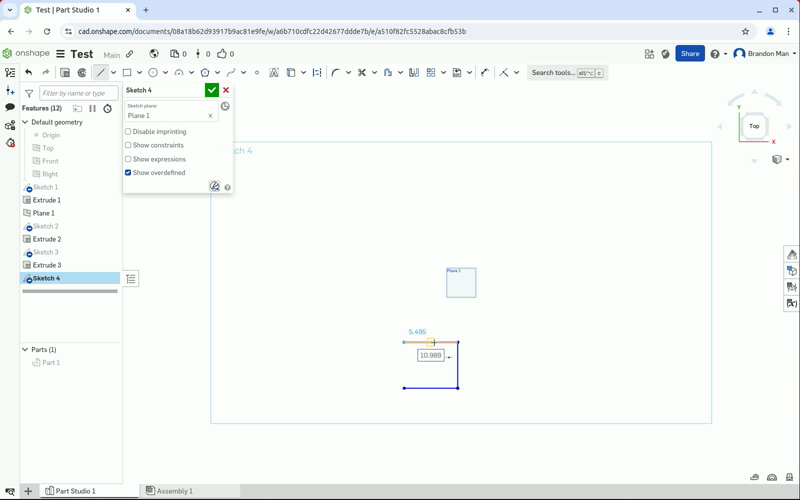
mouse_move(404, 388)
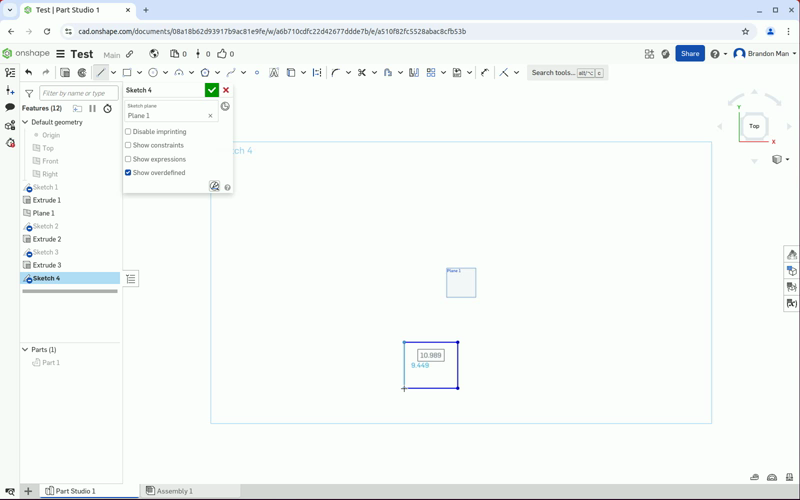
key_up(shift)
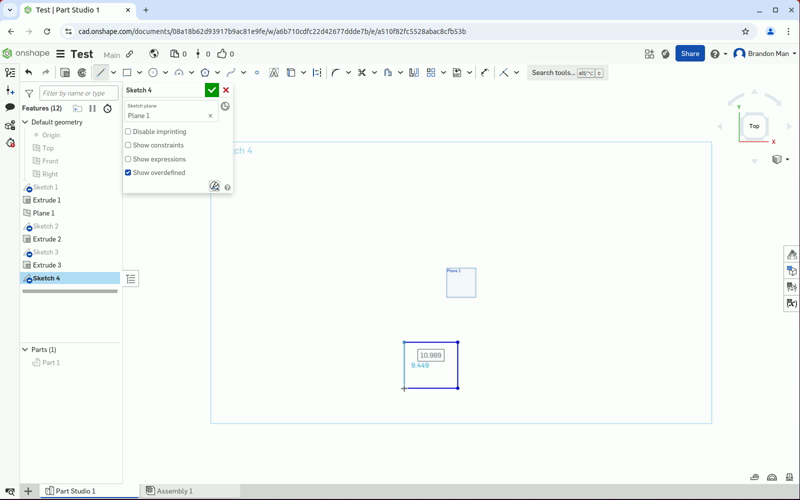
click(404, 388)
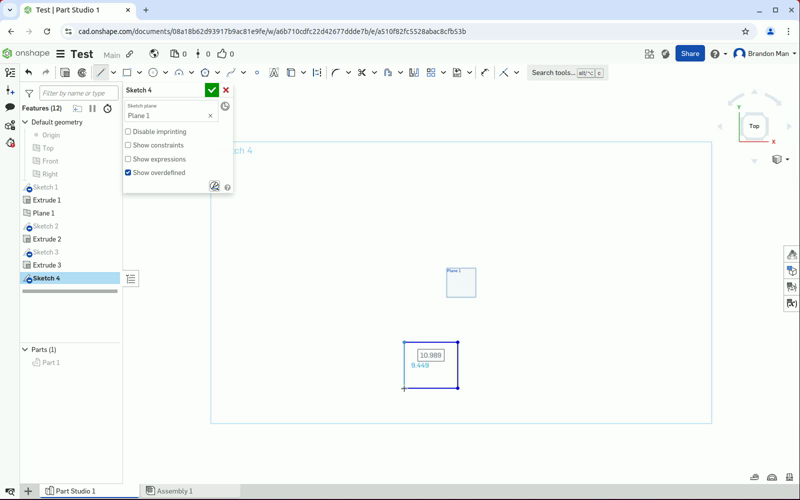
key(esc)
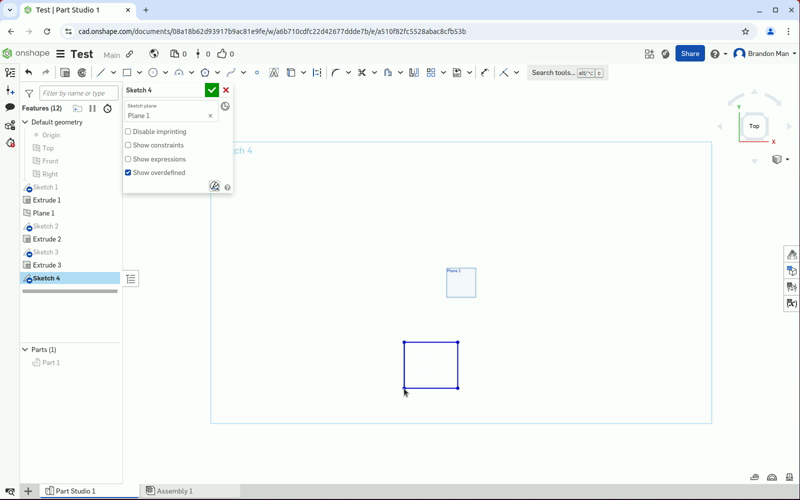
mouse_move(439, 372)
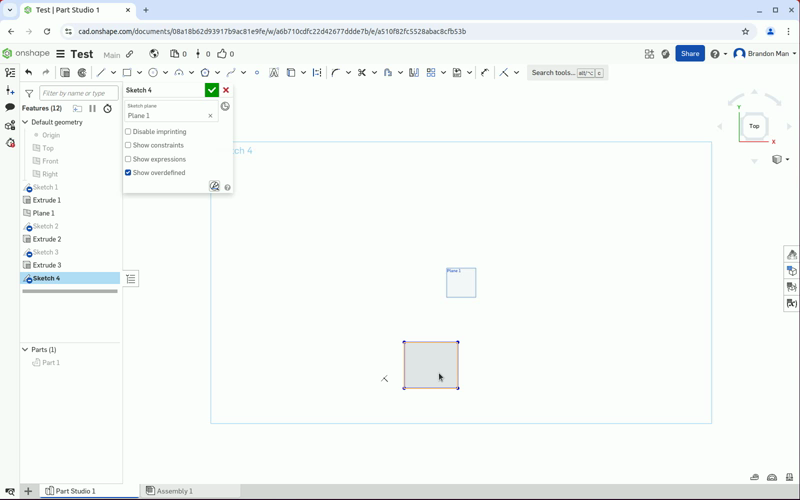
click(439, 372)
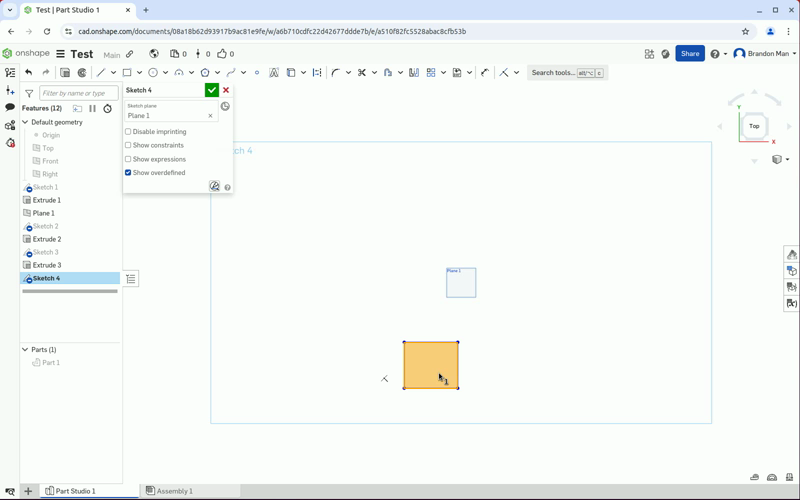
mouse_move(73, 352)
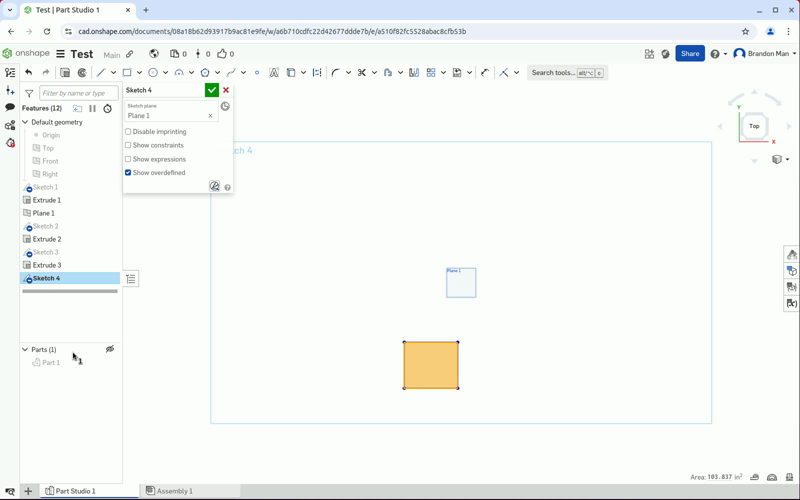
key(shift+y)
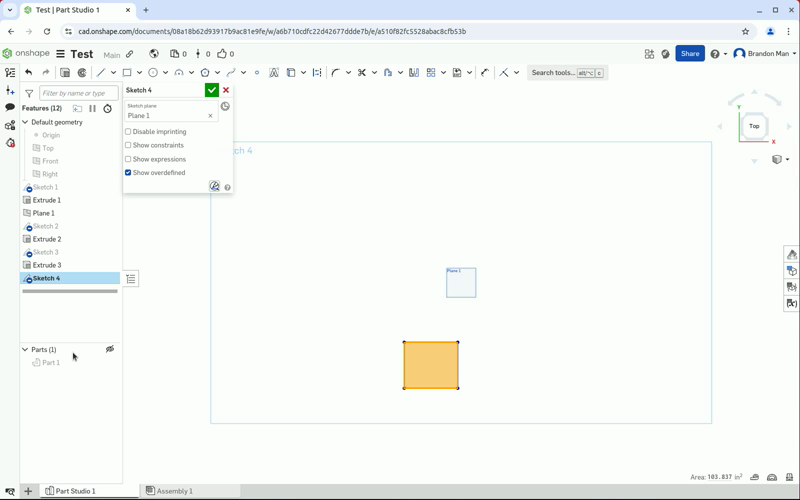
key(shift+e)
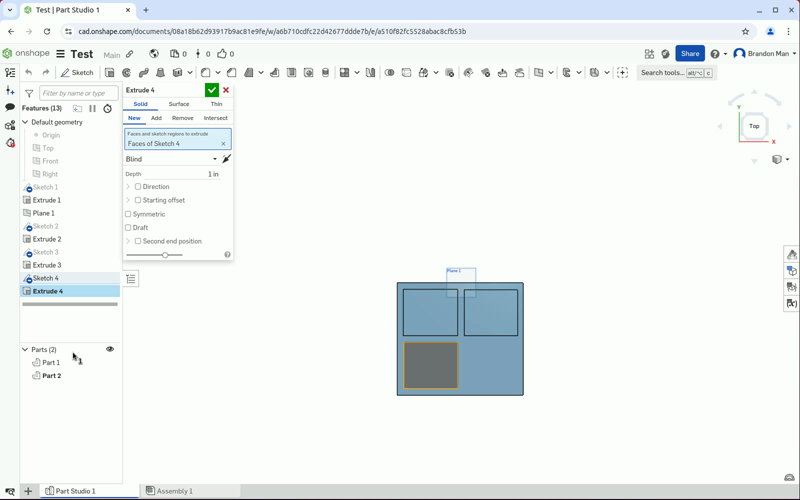
mouse_move(143, 106)
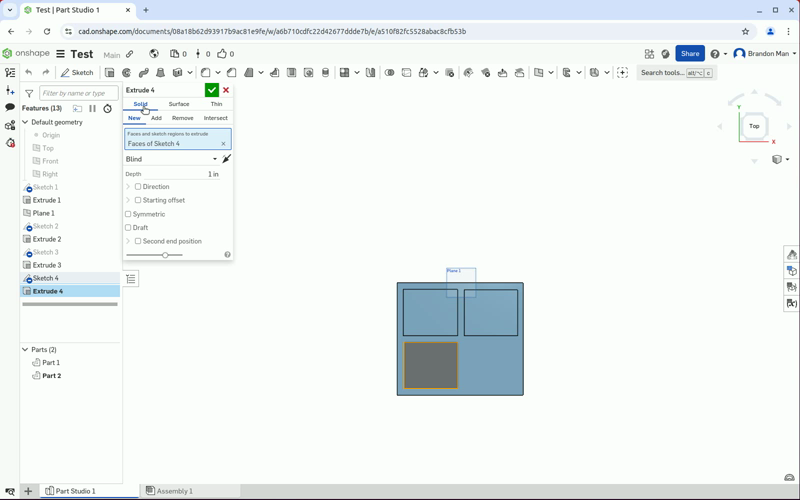
click(143, 106)
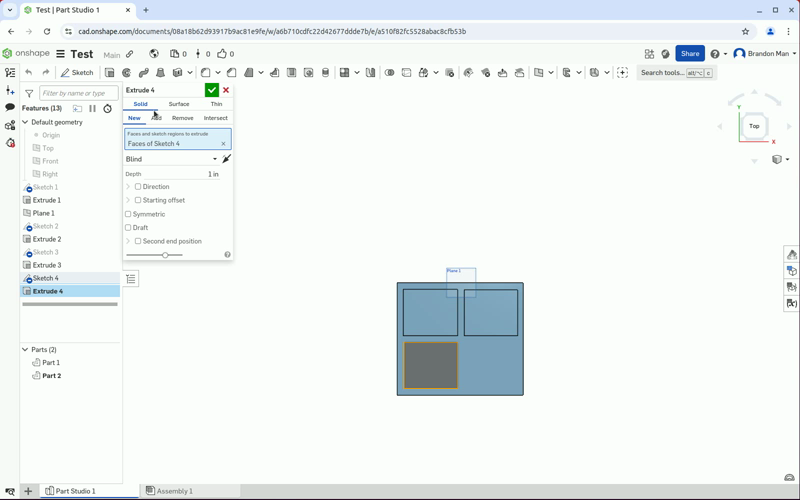
mouse_move(186, 120)
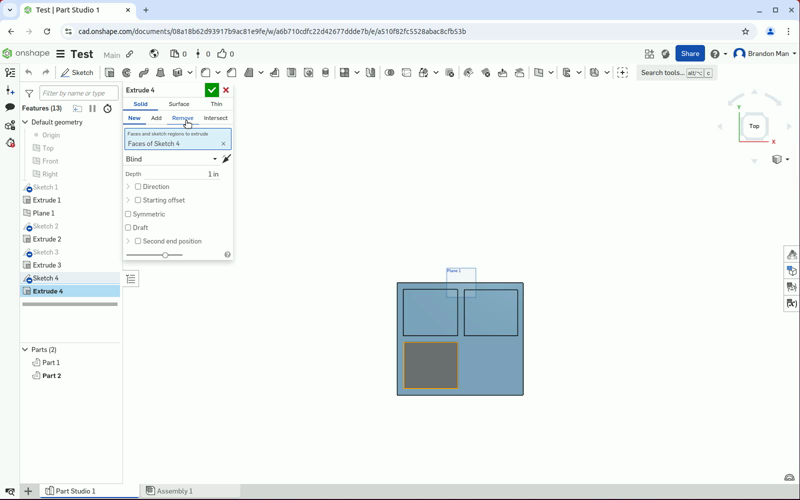
click(186, 120)
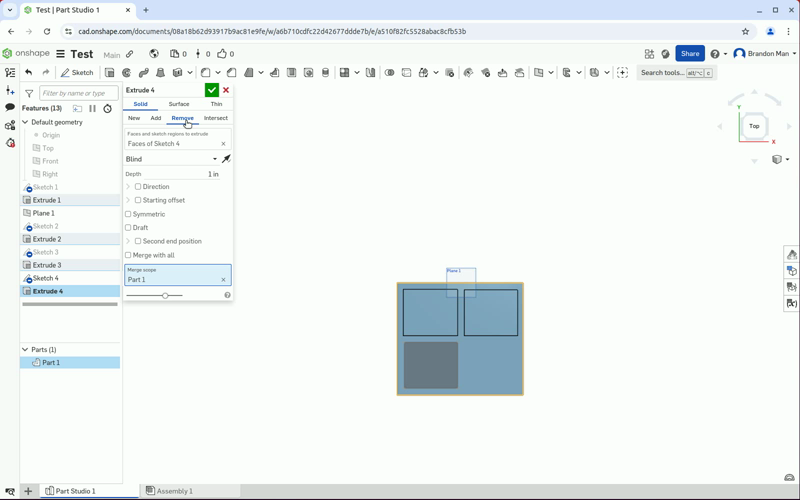
key(tab, 4)
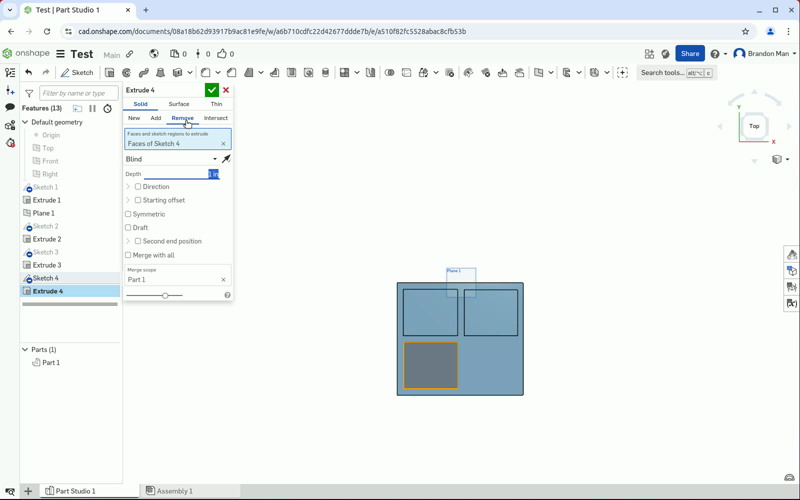
text(30.811)
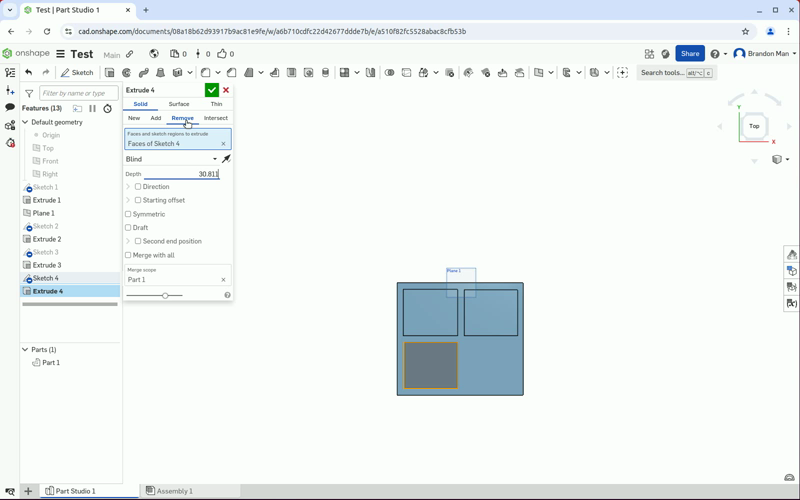
key(tab, 6)
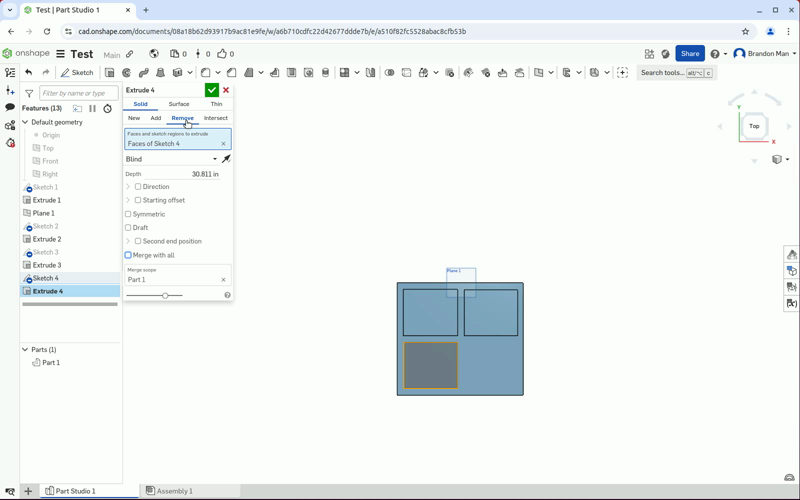
key(space)
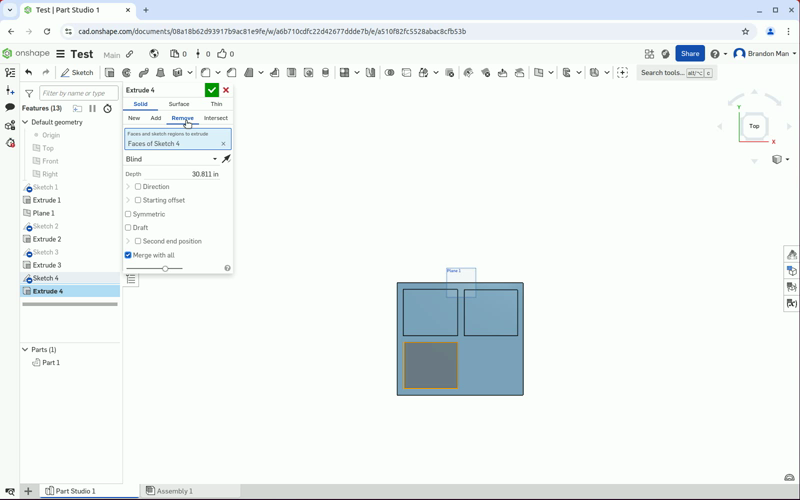
key(enter)
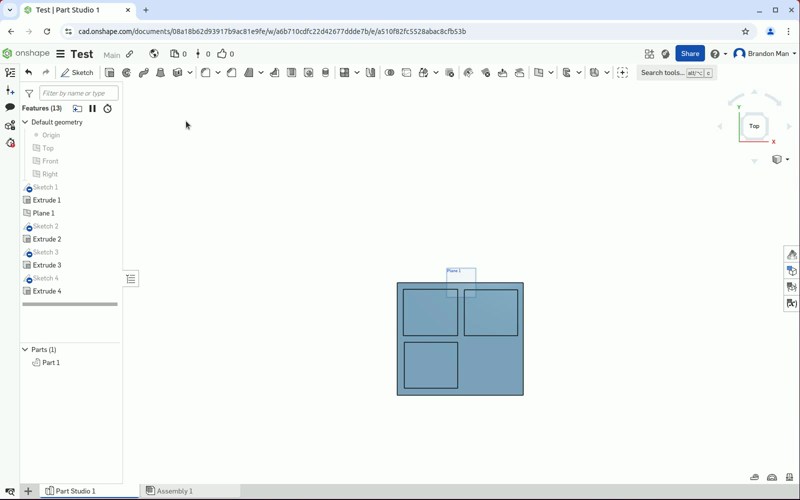
key(shift+h)
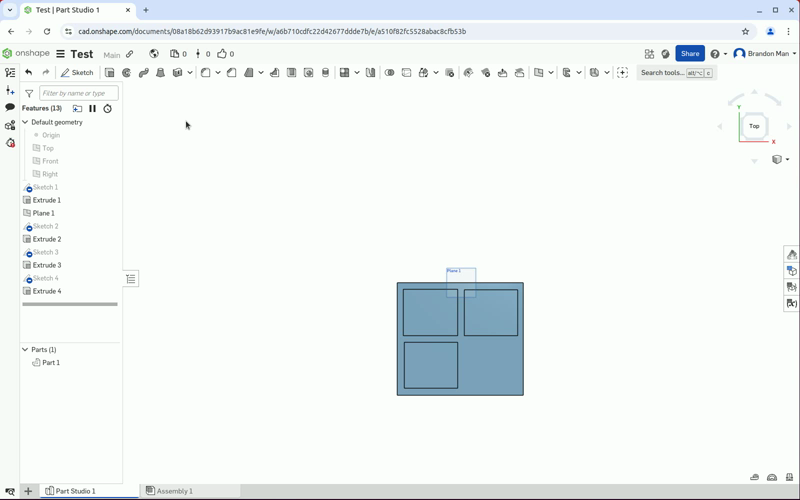
key(shift+h)
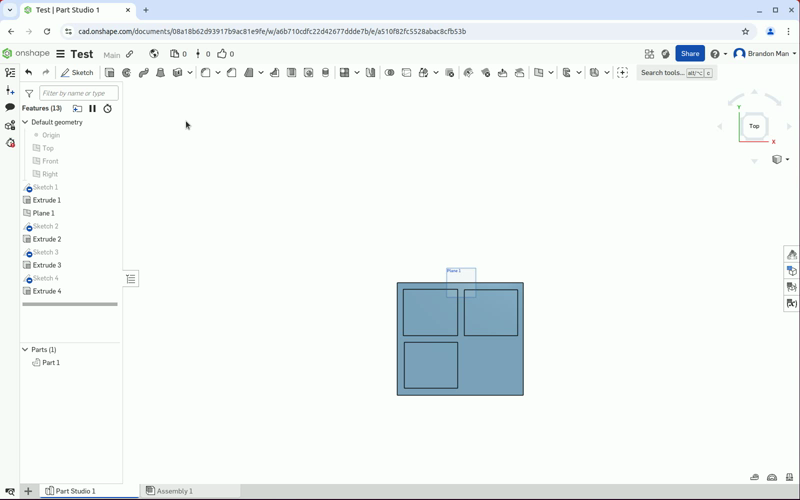
mouse_move(73, 189)
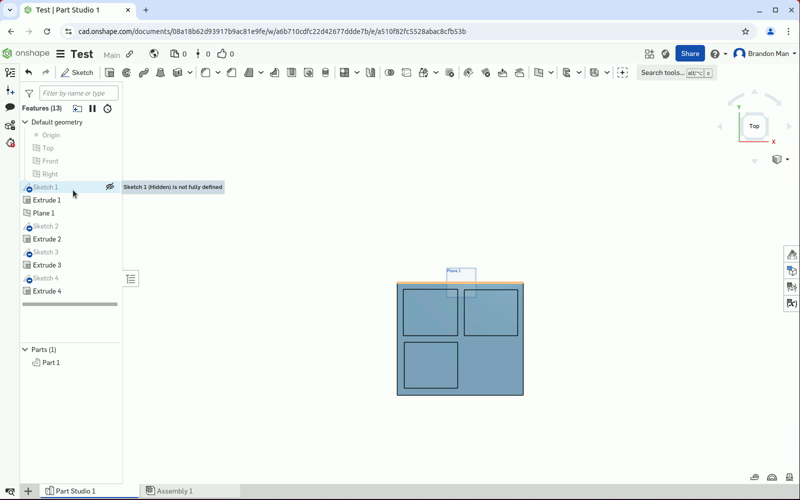
click(73, 189)
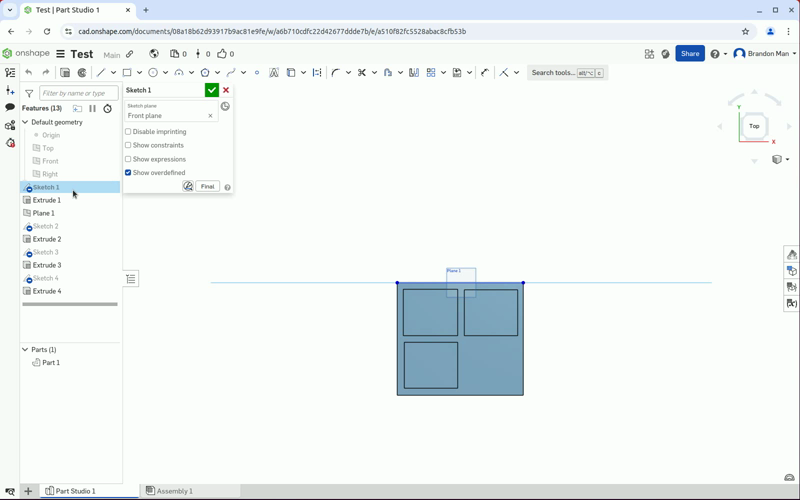
mouse_move(229, 92)
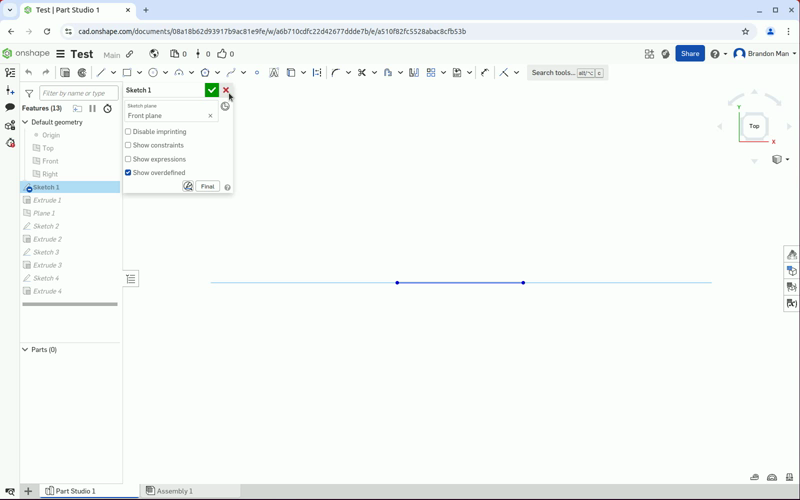
click(229, 92)
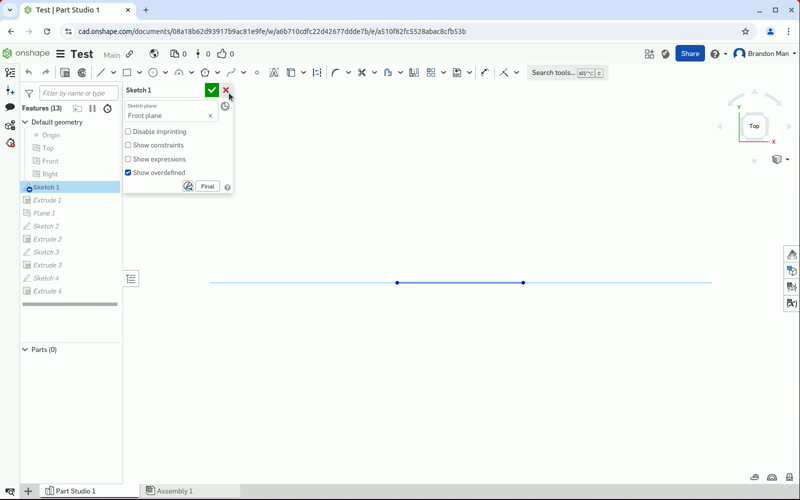
key(shift+s)
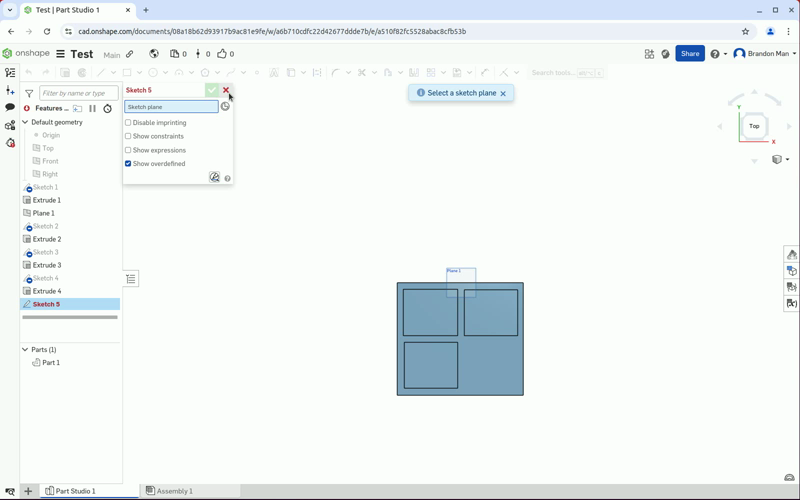
mouse_move(73, 215)
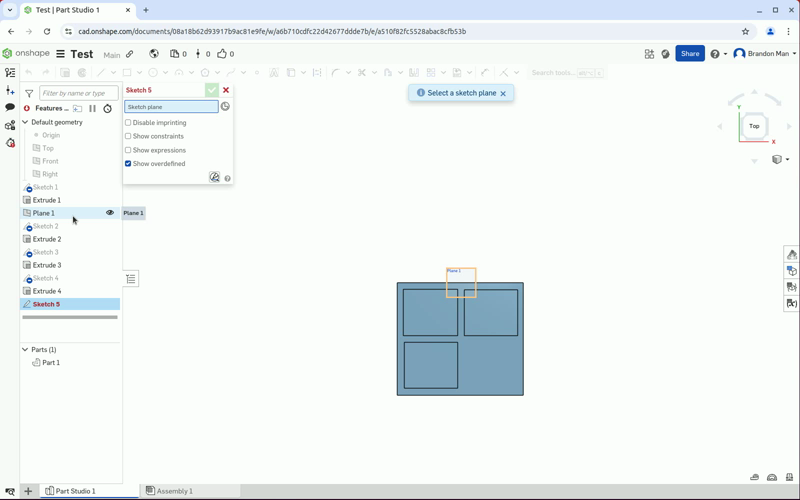
click(73, 215)
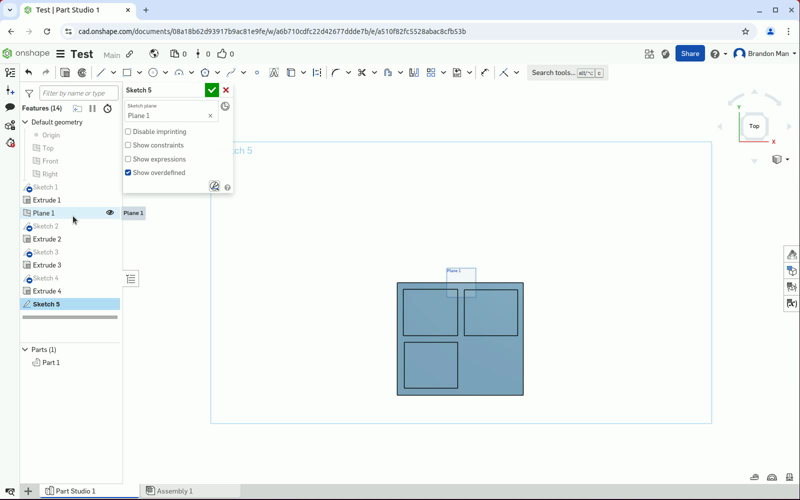
mouse_move(73, 352)
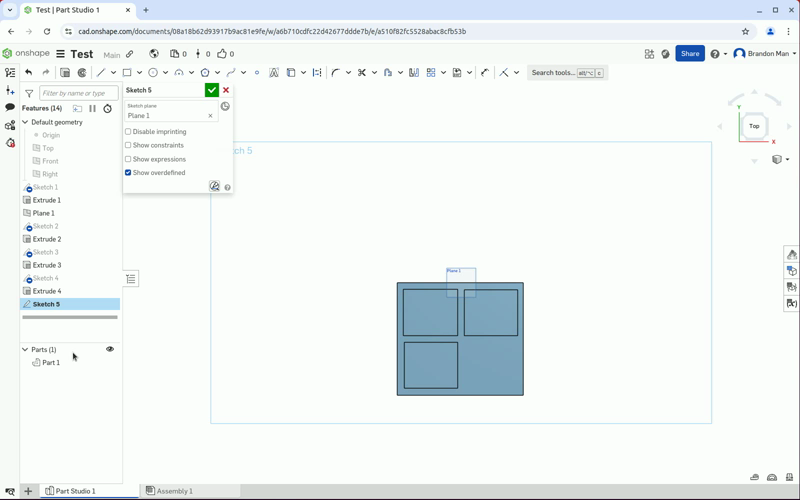
key(y)
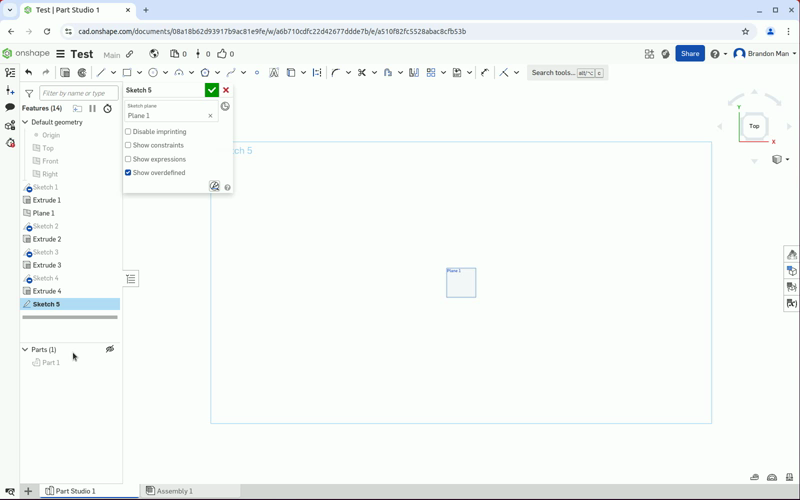
key(l)
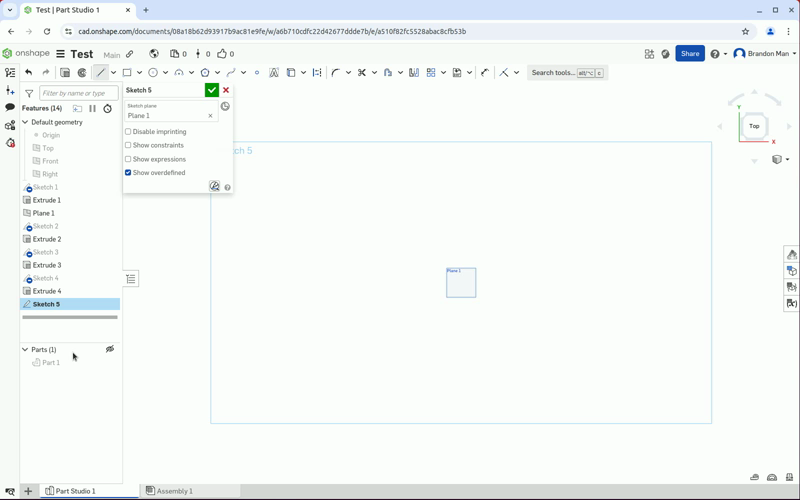
key_down(shift)
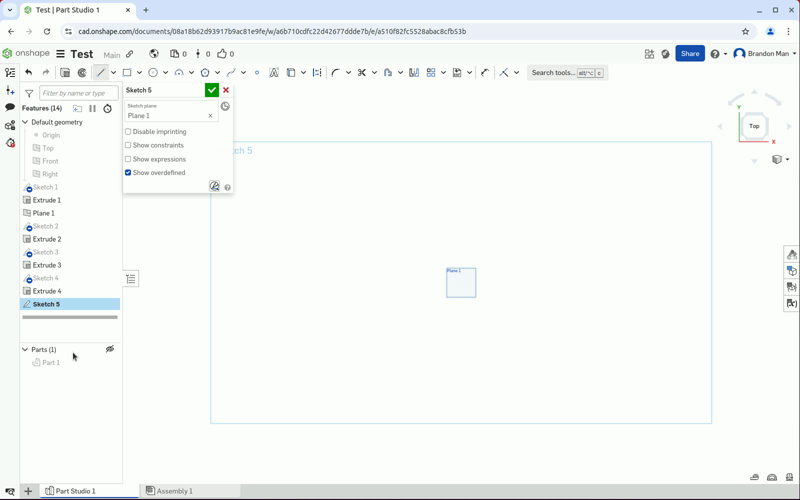
mouse_move(464, 388)
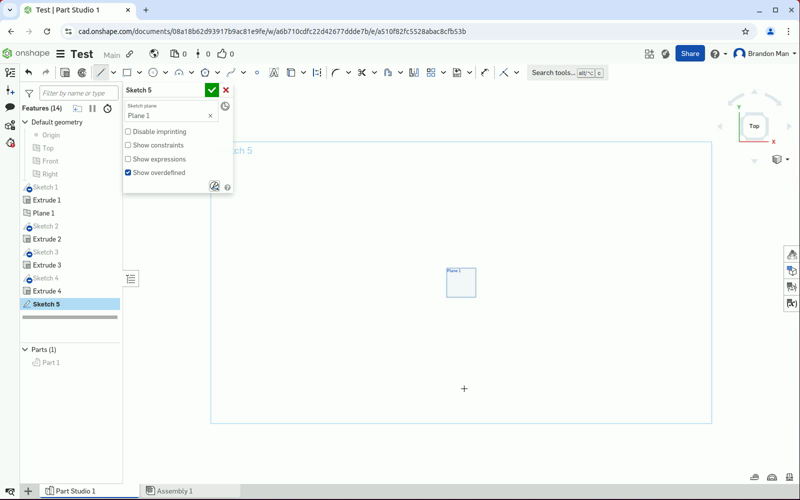
click(464, 388)
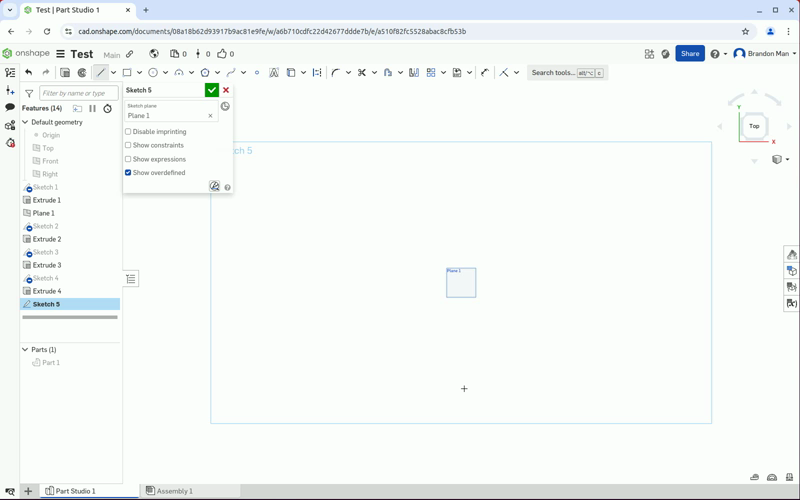
key_up(shift)
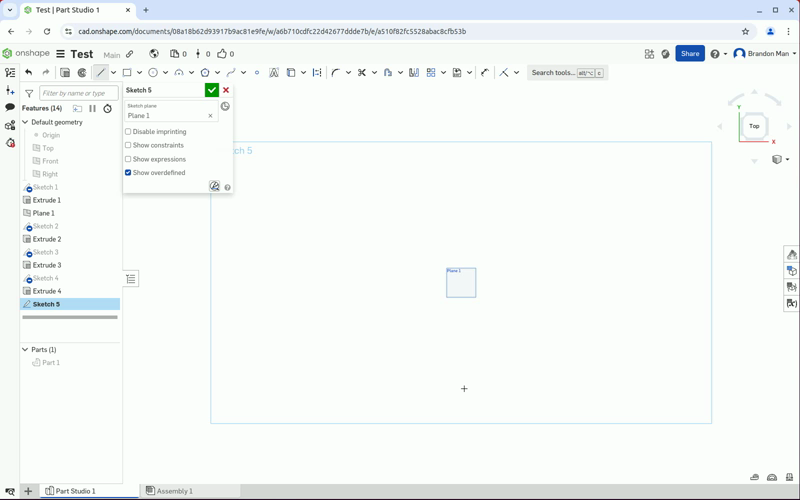
key_down(shift)
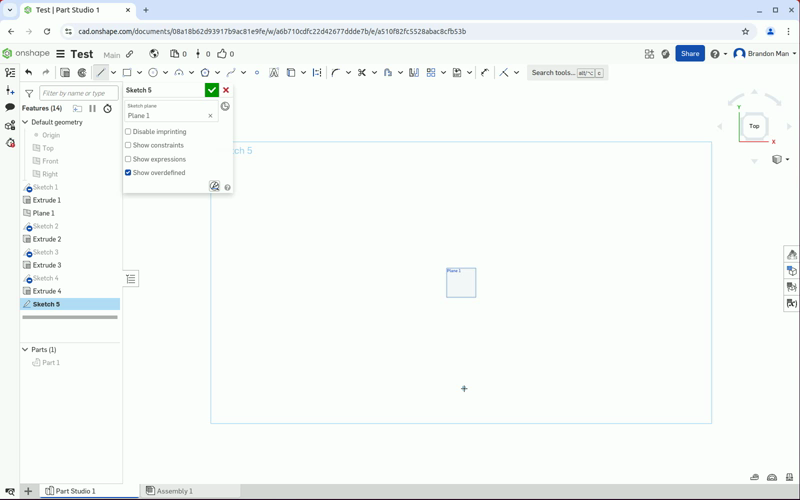
mouse_move(494, 388)
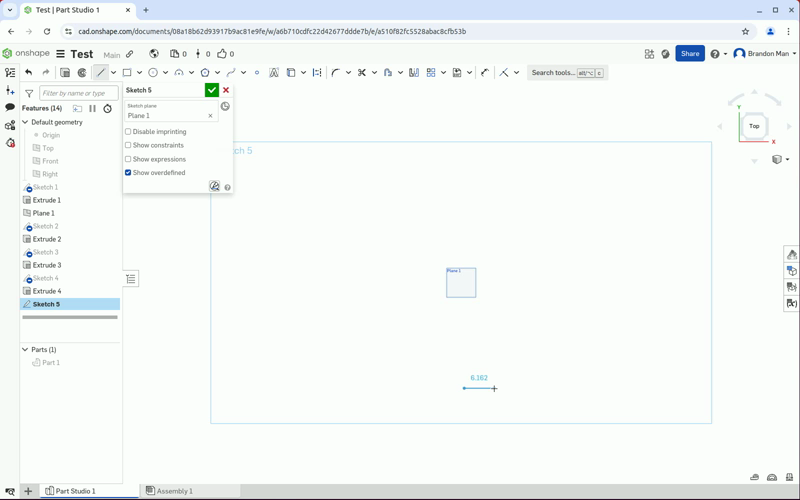
mouse_move(517, 388)
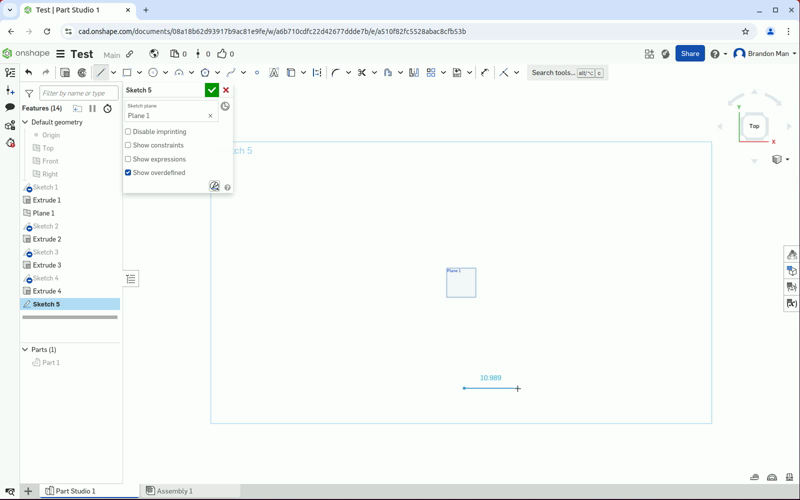
click(517, 388)
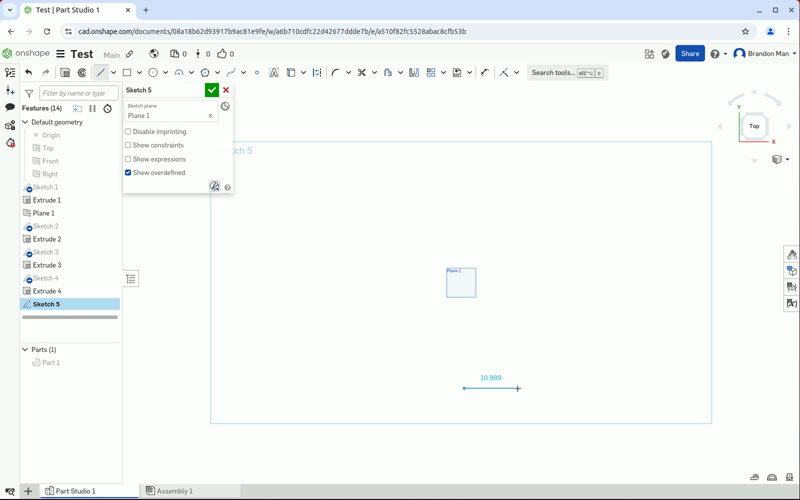
key_up(shift)
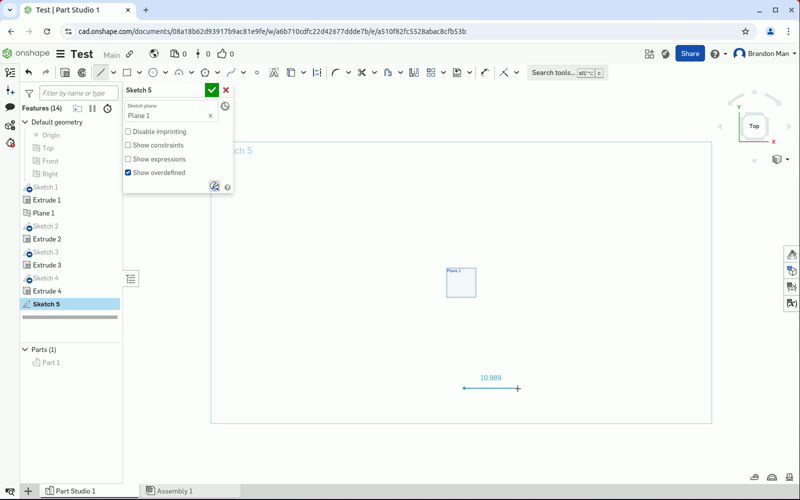
key_down(shift)
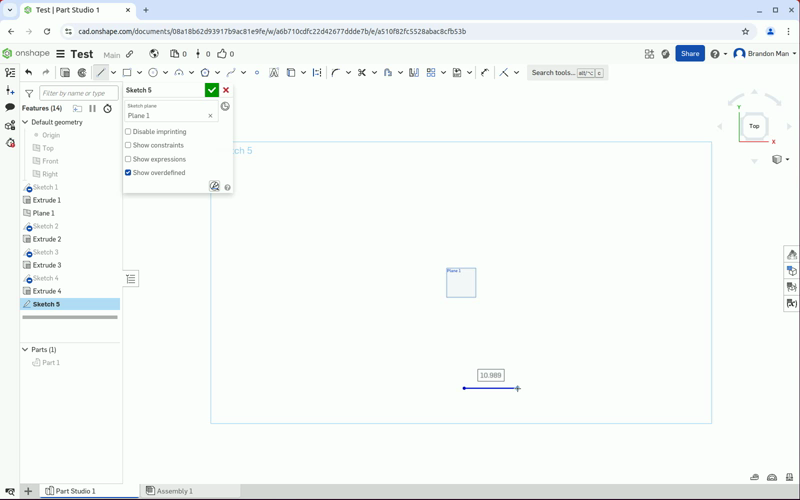
mouse_move(547, 388)
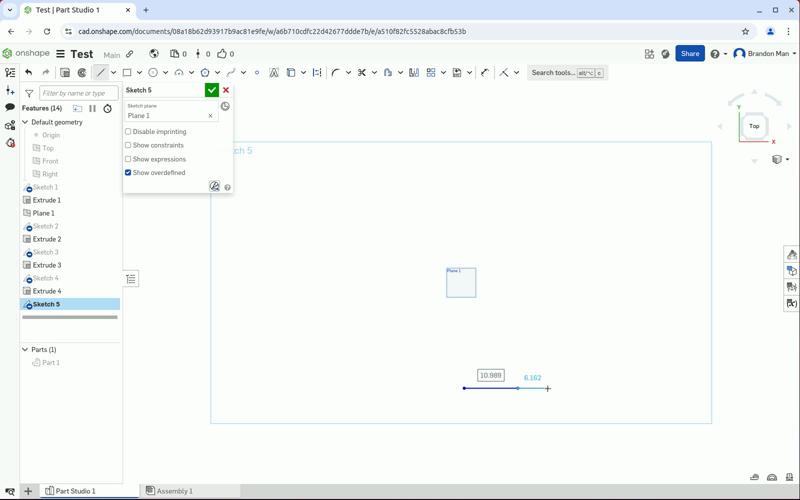
mouse_move(517, 342)
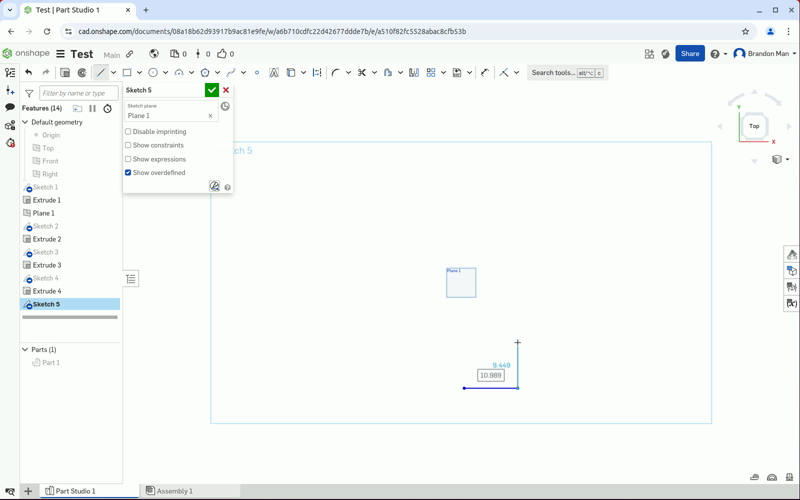
click(517, 342)
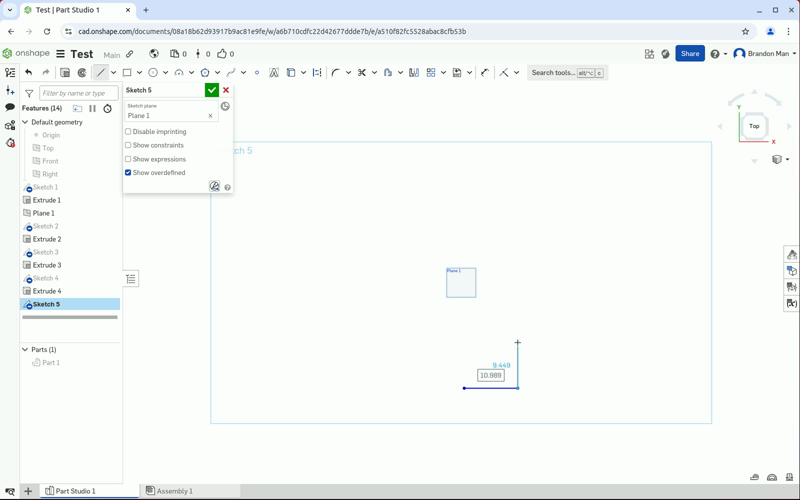
key_up(shift)
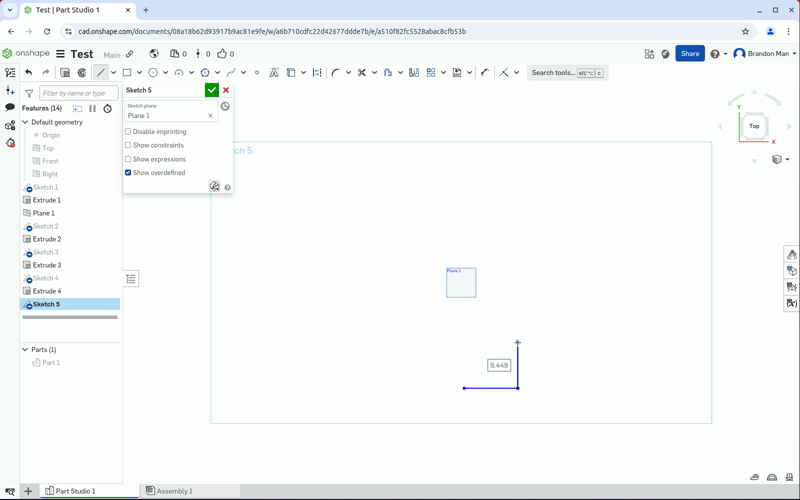
key_down(shift)
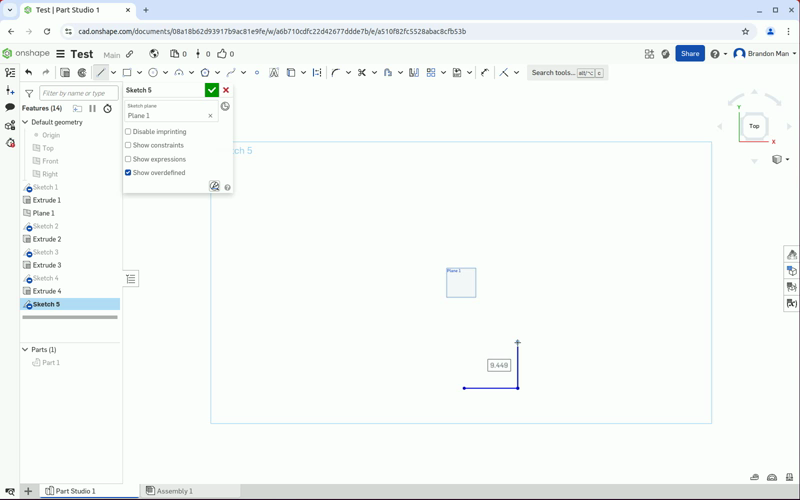
mouse_move(547, 342)
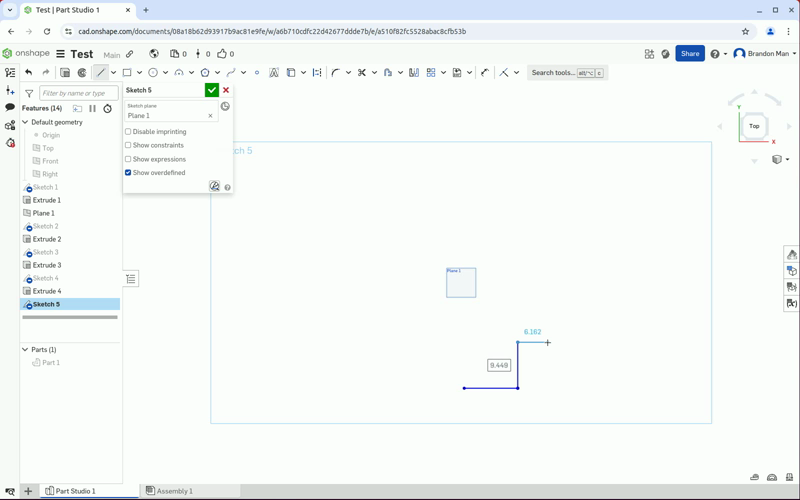
mouse_move(464, 342)
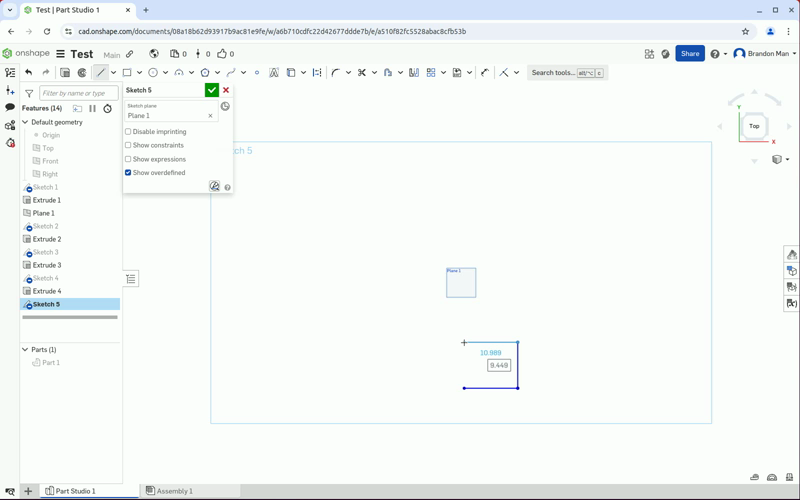
click(464, 342)
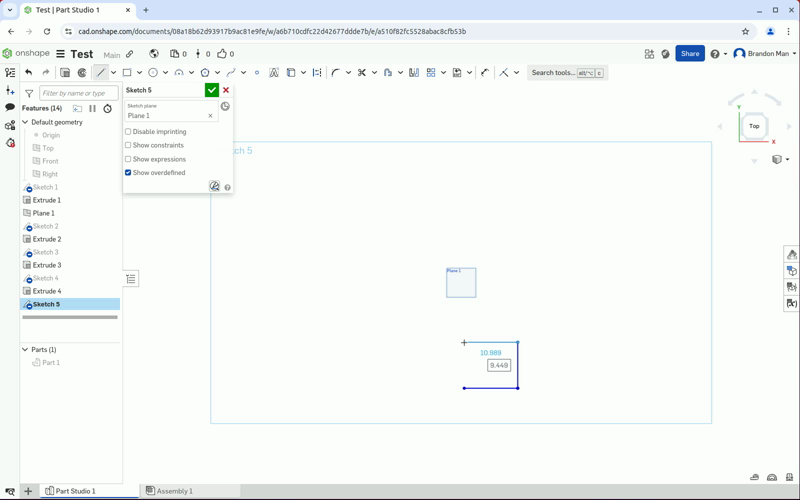
key_up(shift)
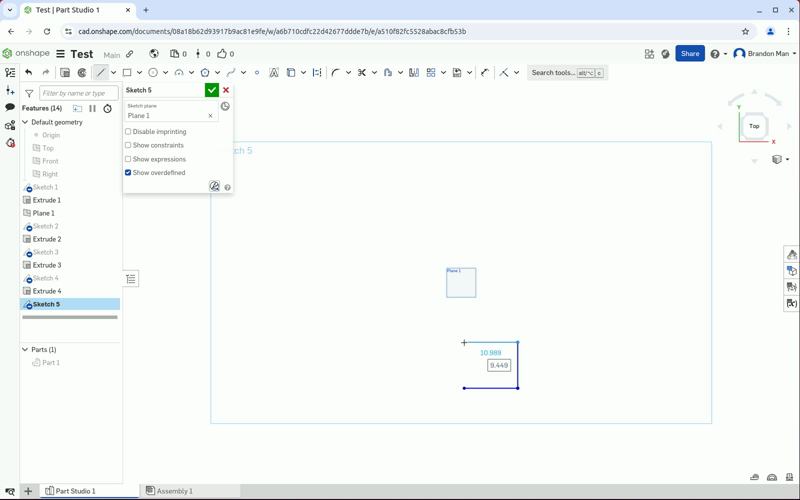
mouse_move(494, 342)
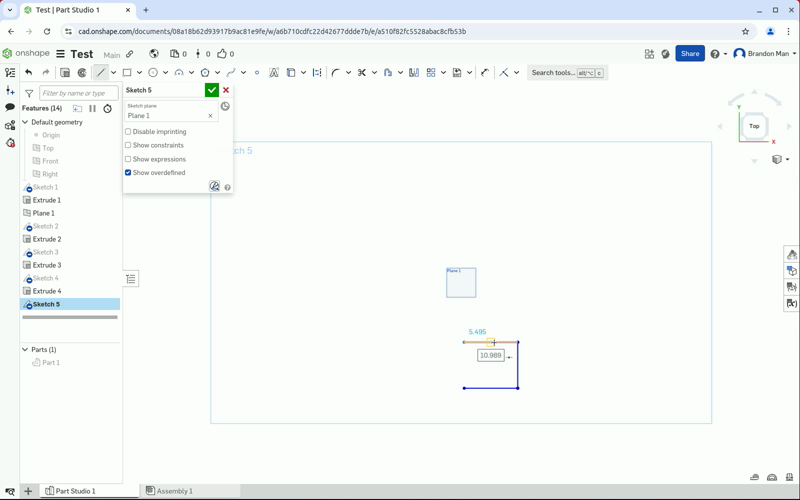
key_down(shift)
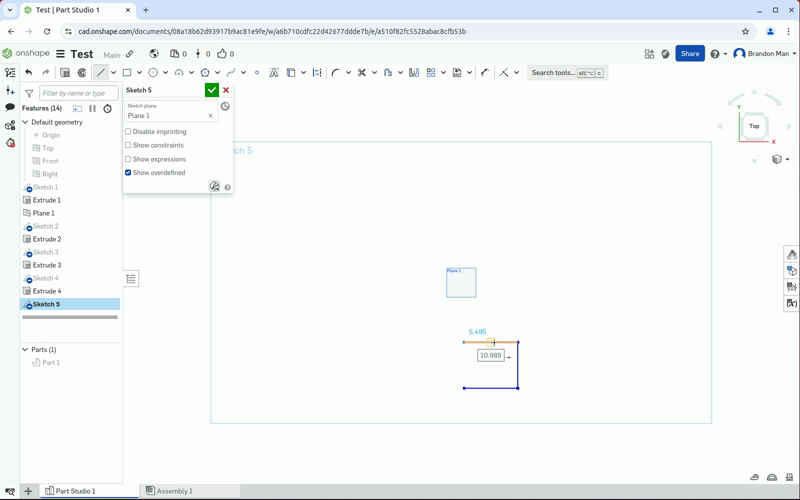
mouse_move(464, 388)
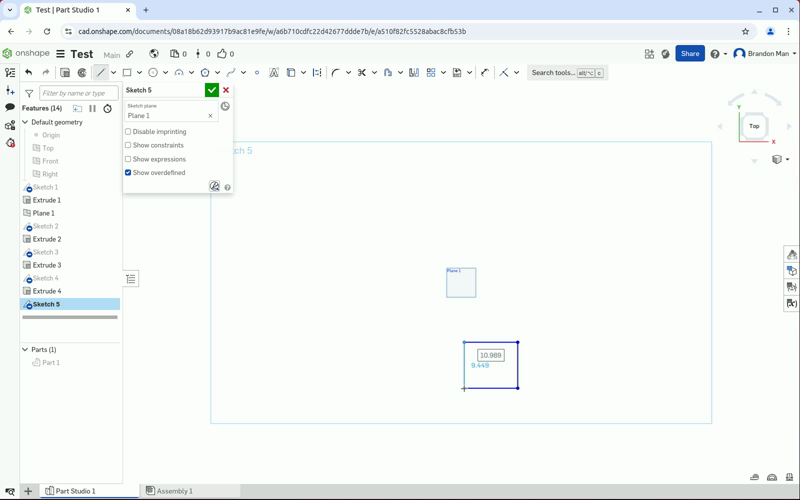
key_up(shift)
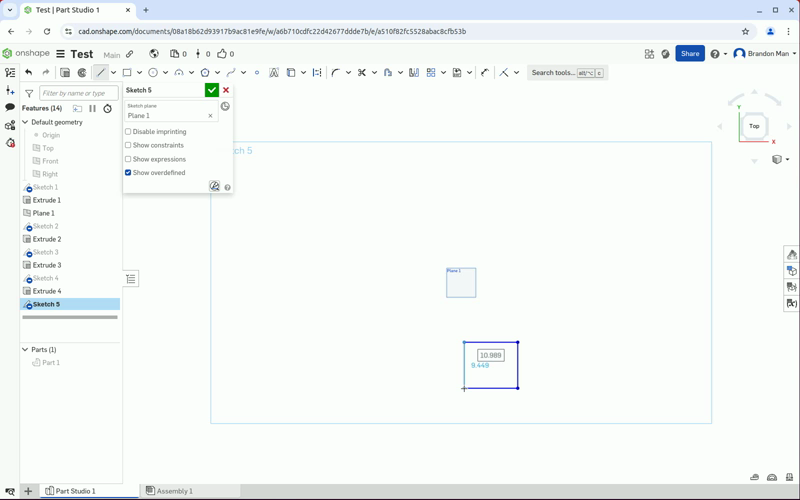
click(464, 388)
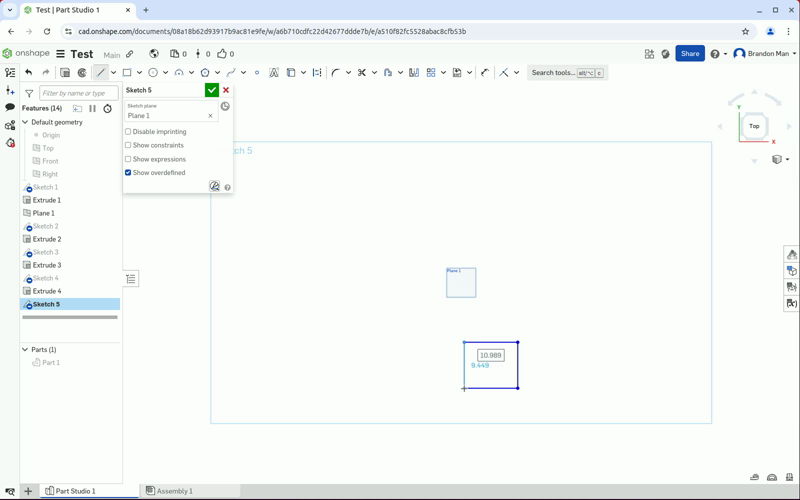
key(esc)
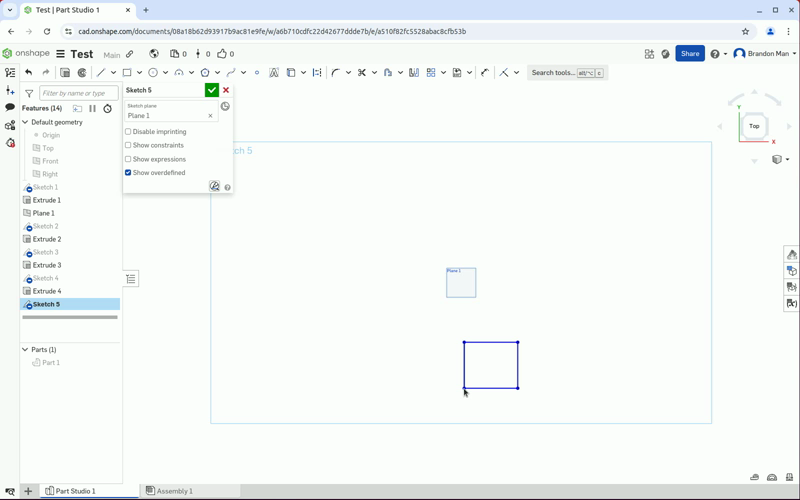
mouse_move(485, 346)
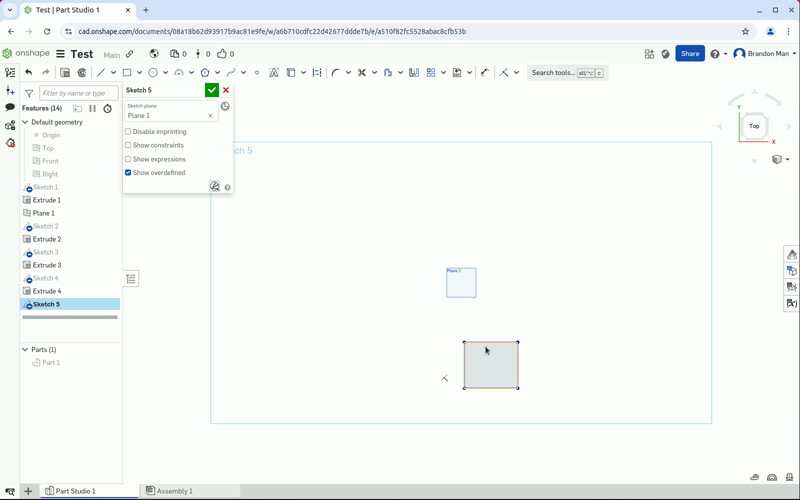
click(485, 346)
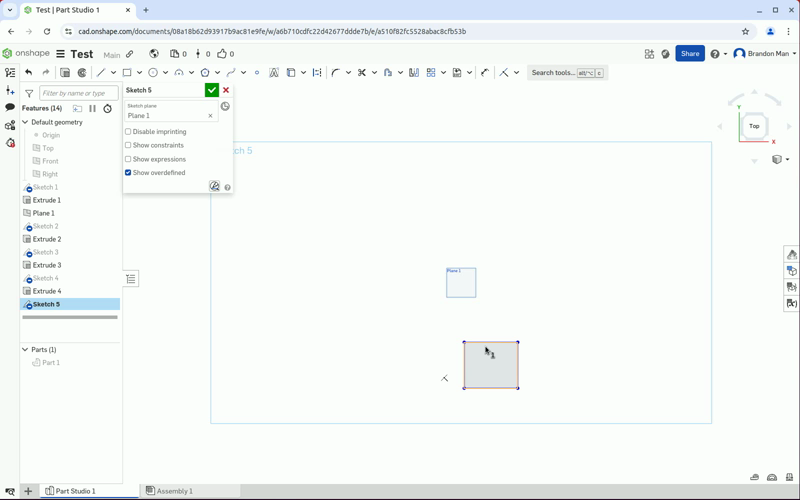
mouse_move(73, 352)
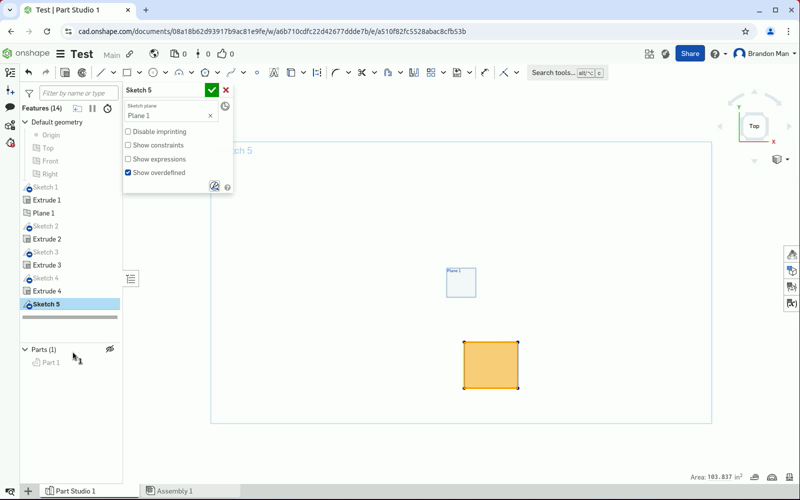
key(shift+y)
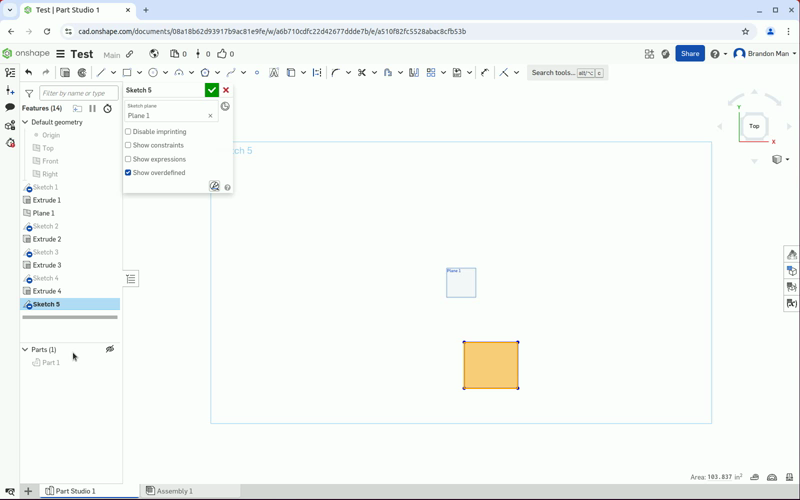
key(shift+e)
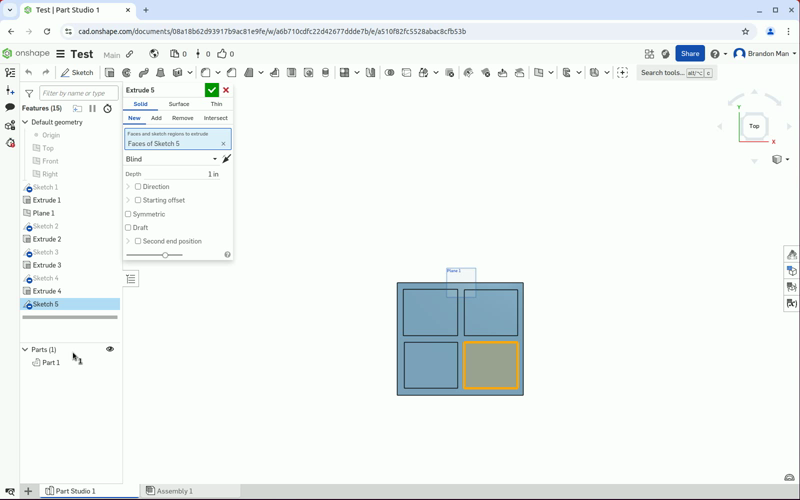
mouse_move(143, 106)
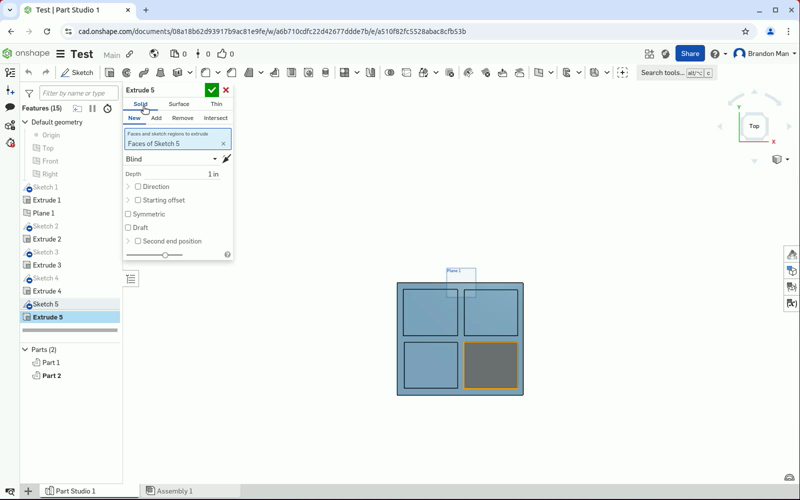
click(143, 106)
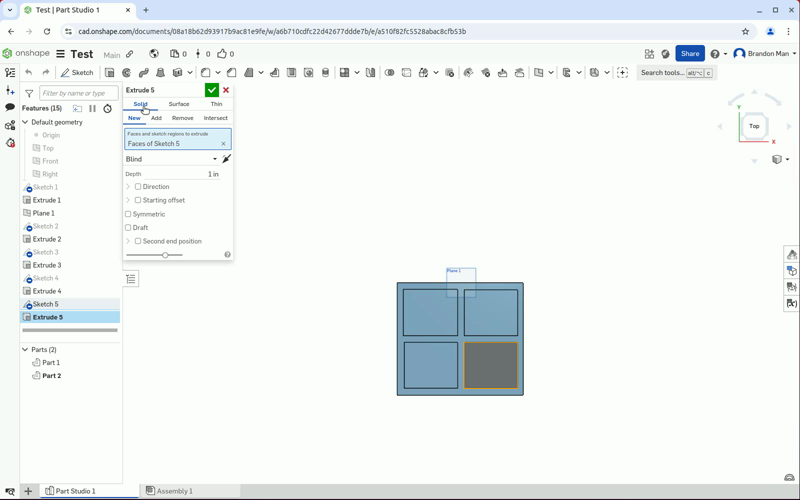
mouse_move(186, 120)
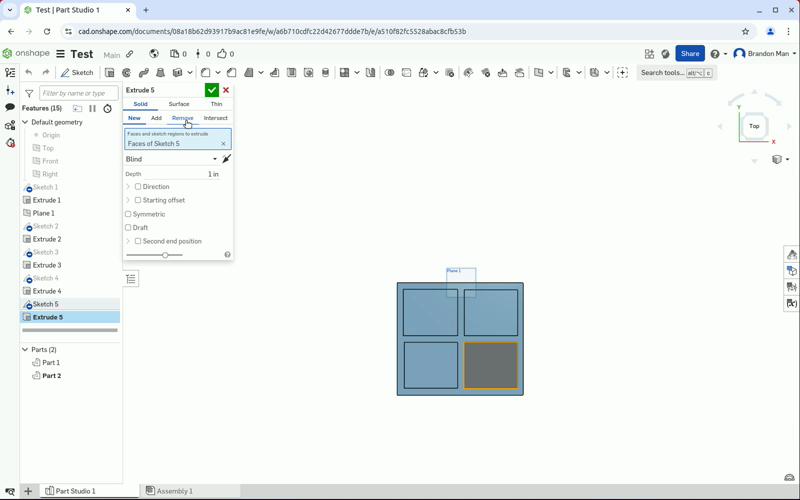
click(186, 120)
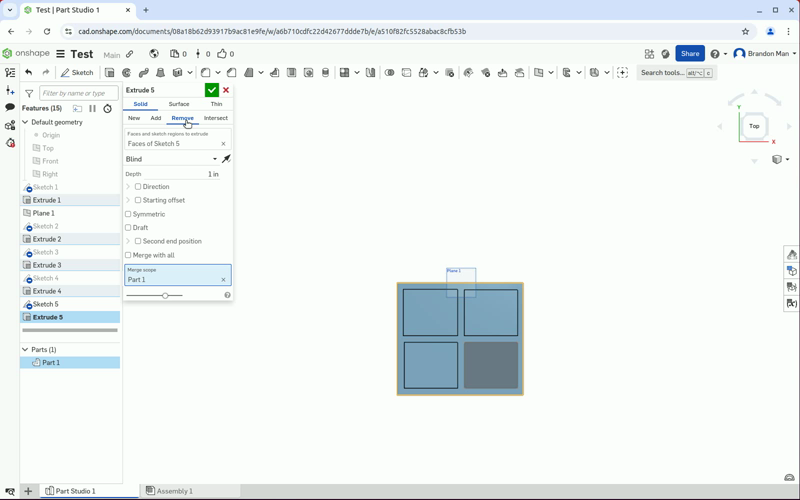
key(tab, 4)
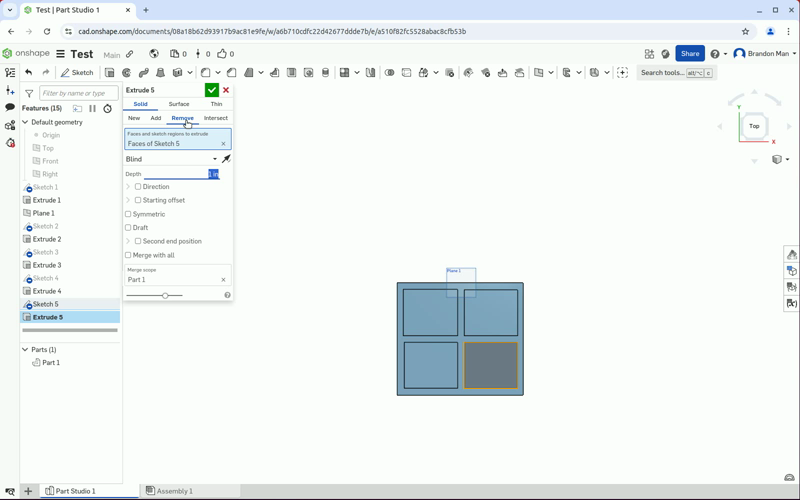
text(30.811)
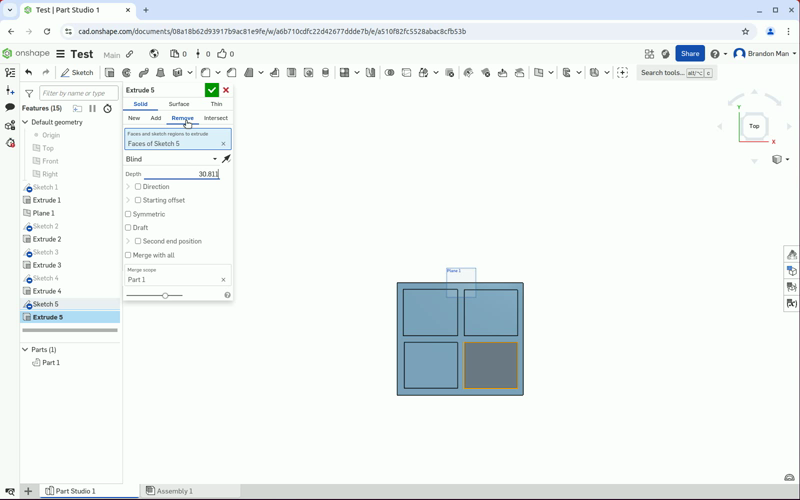
key(tab, 6)
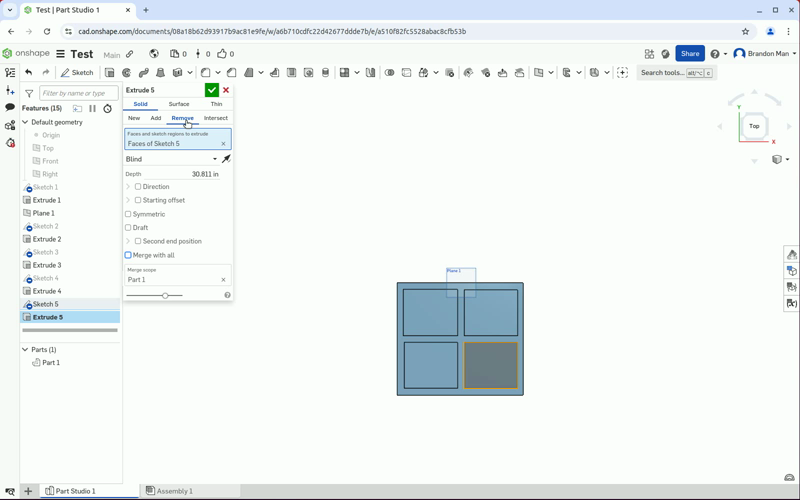
key(space)
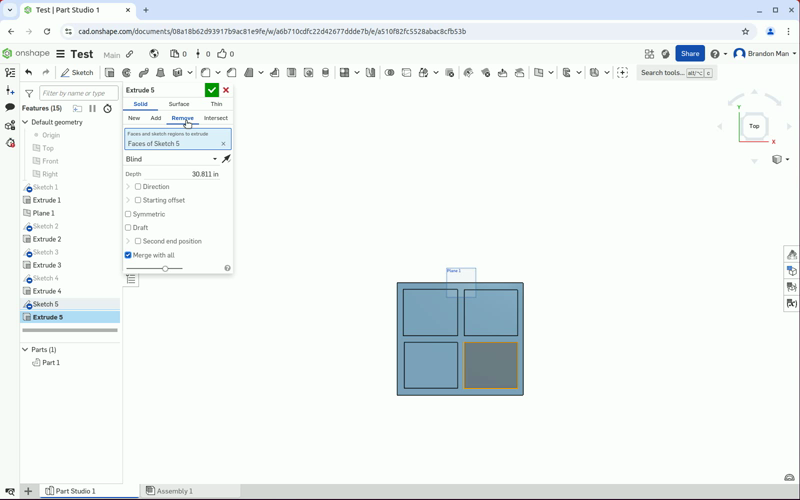
key(enter)
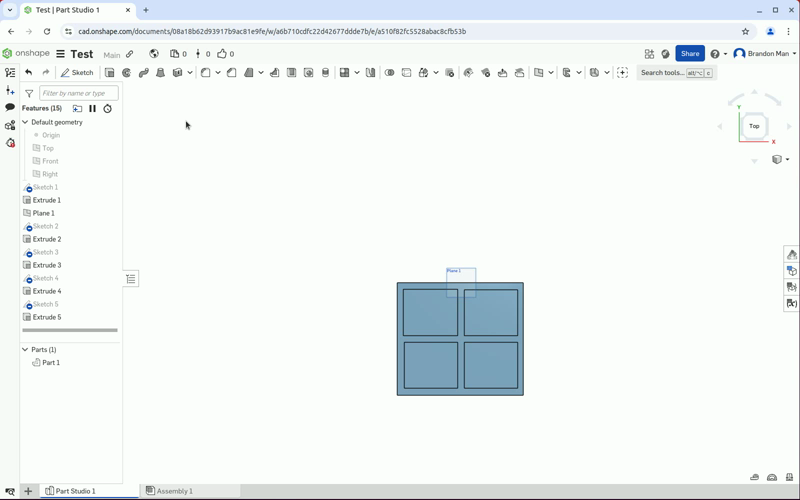
key(shift+h)
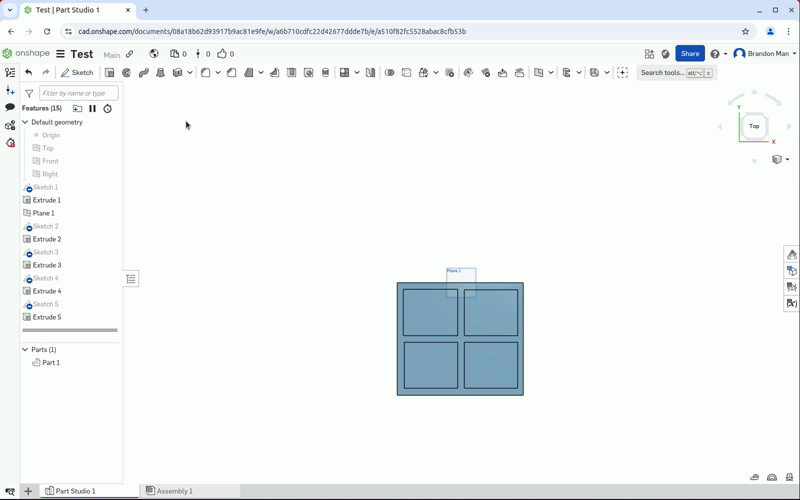
key(shift+h)
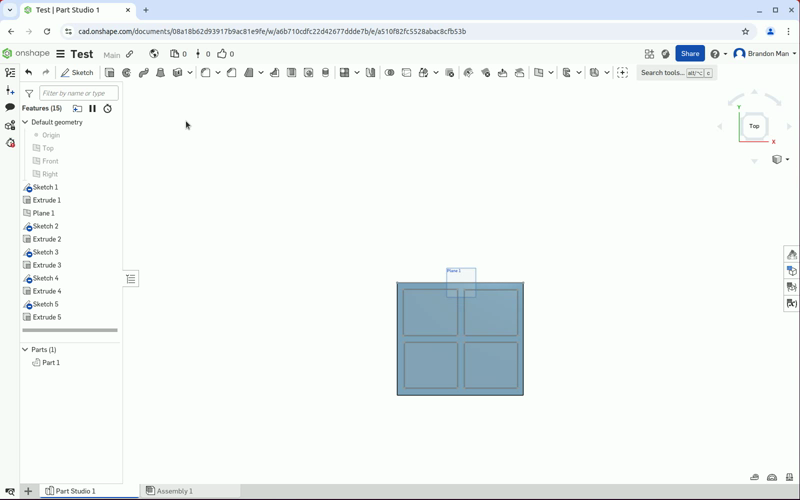
key(shift+7)
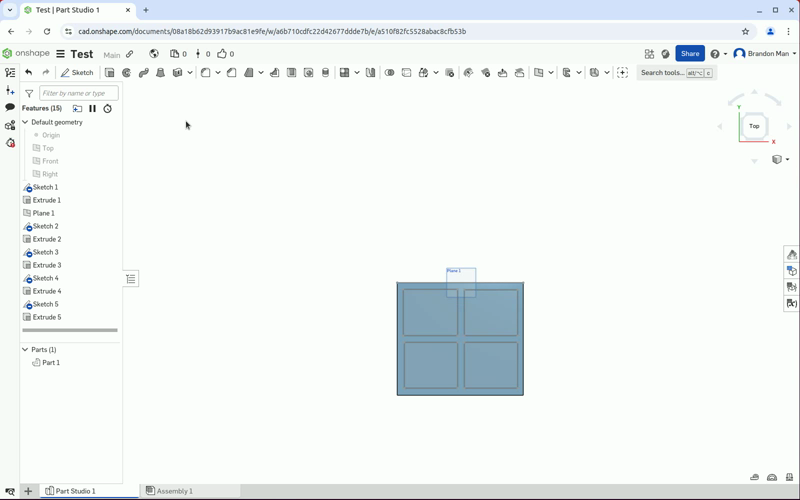
key(up, 3)
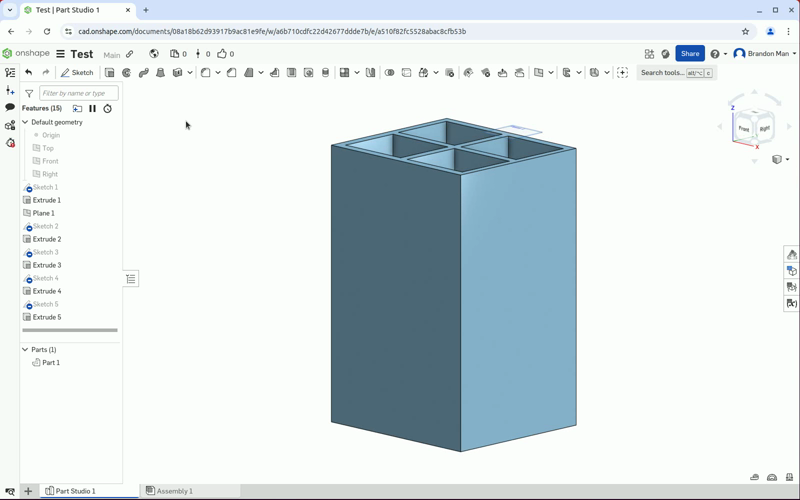
key(left, 3)
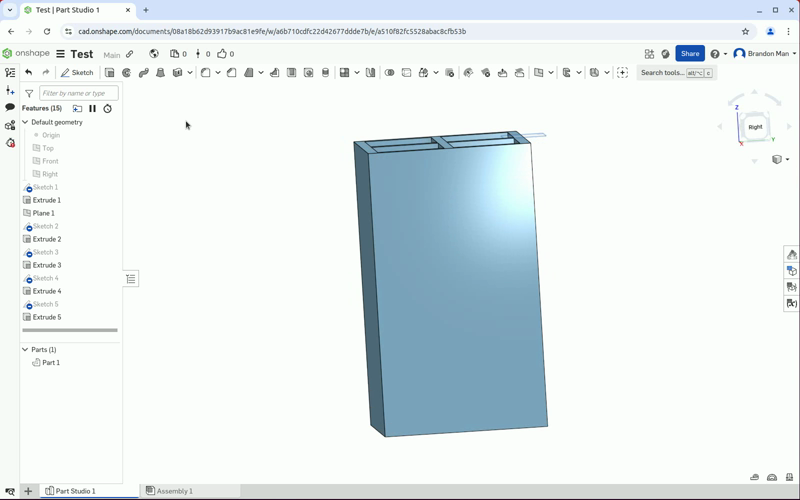
key(right, 3)
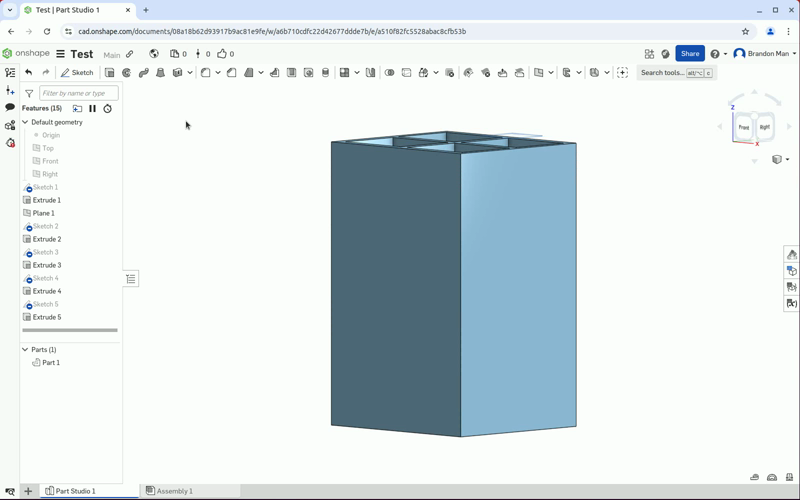
key(down, 3)
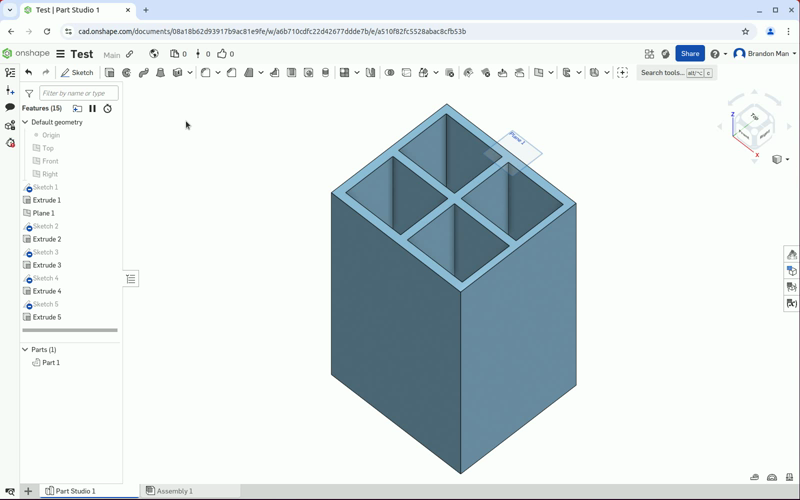
mouse_move(73, 189)
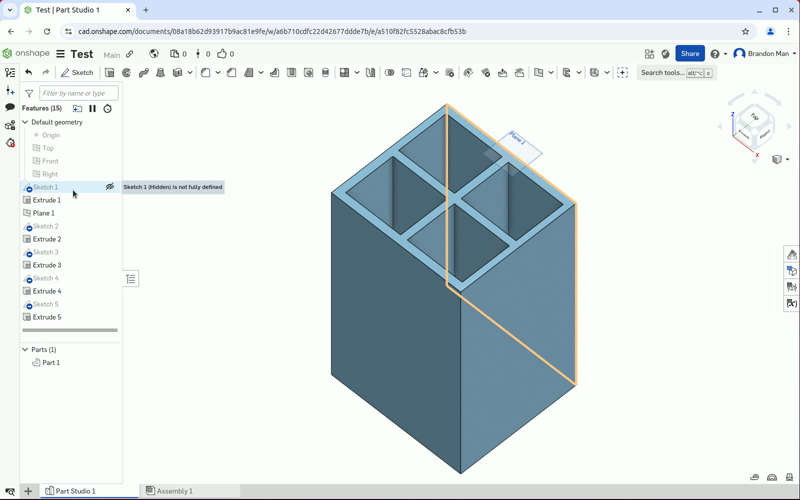
click(73, 189)